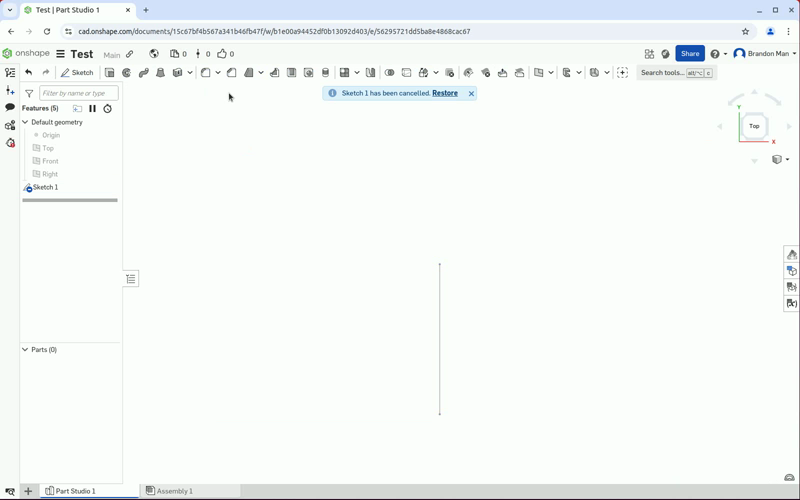
key(shift+h)
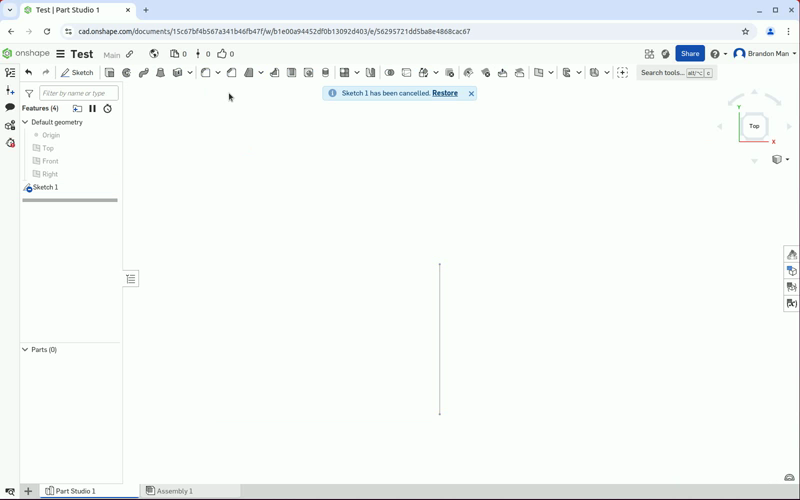
key(shift+s)
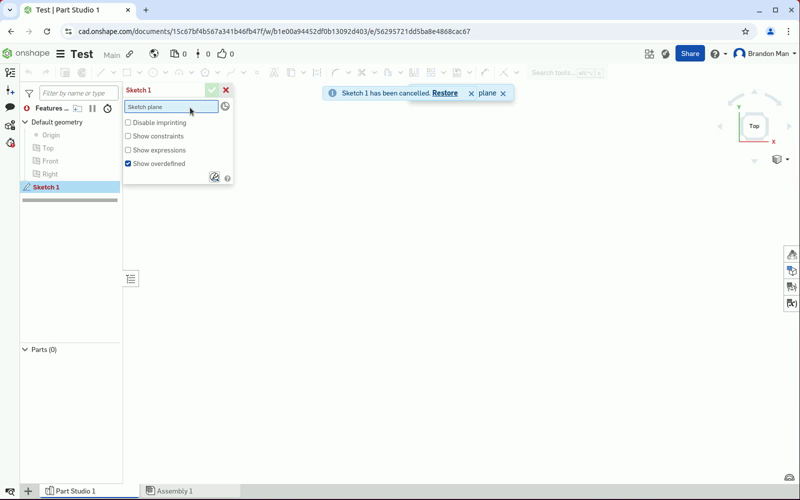
mouse_move(73, 150)
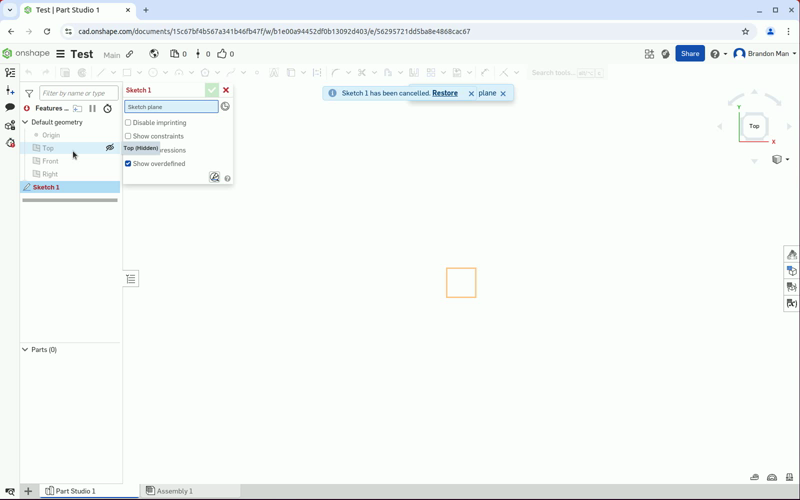
click(73, 150)
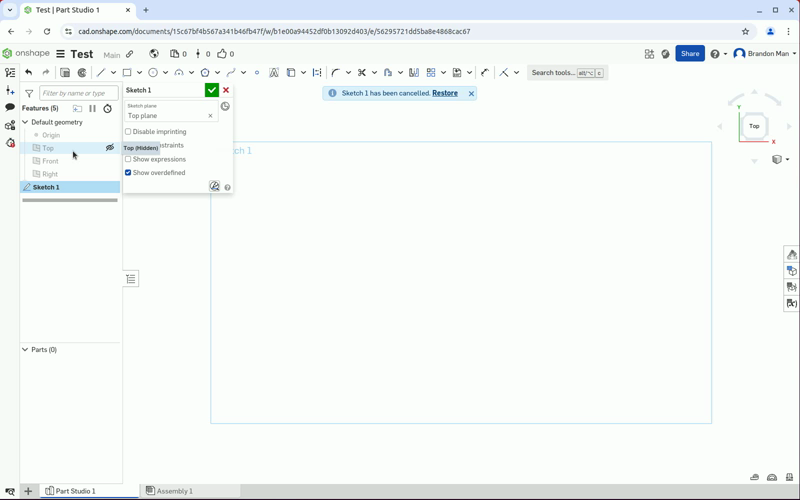
mouse_move(73, 352)
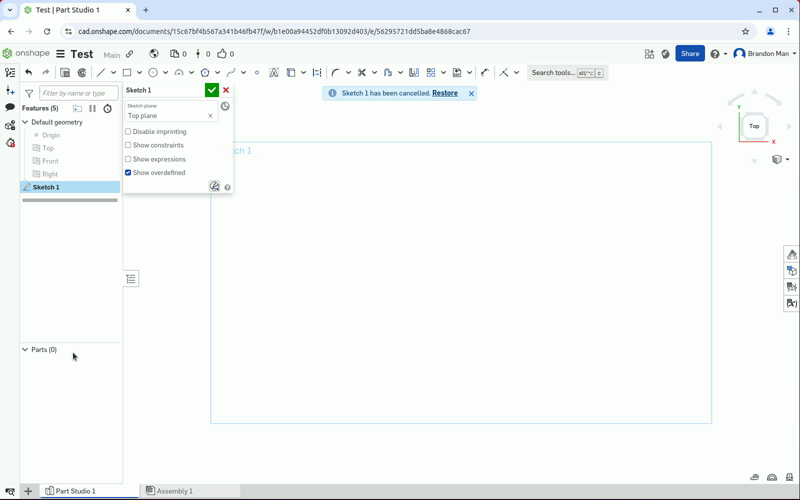
key(y)
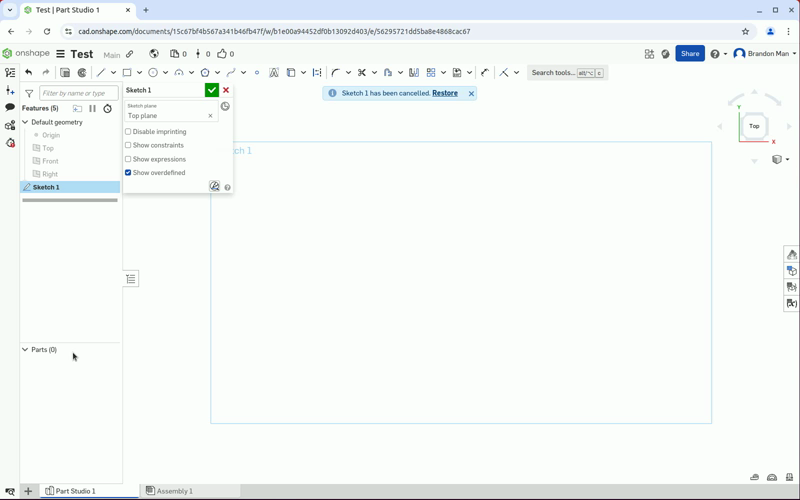
key(l)
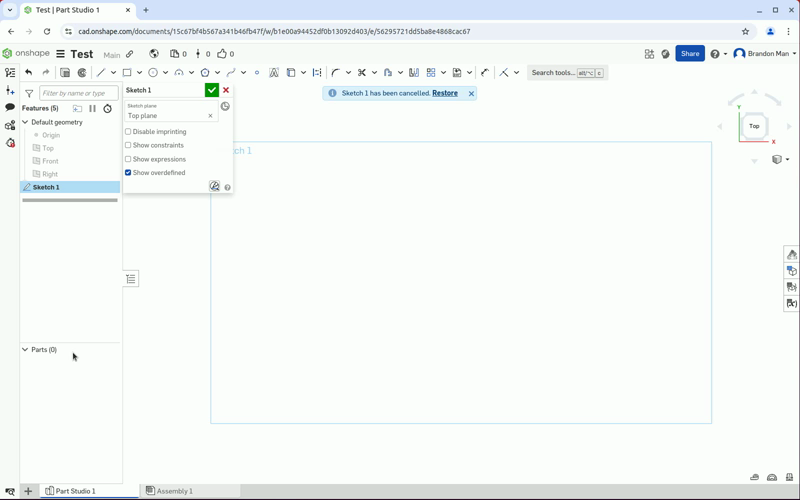
key_down(shift)
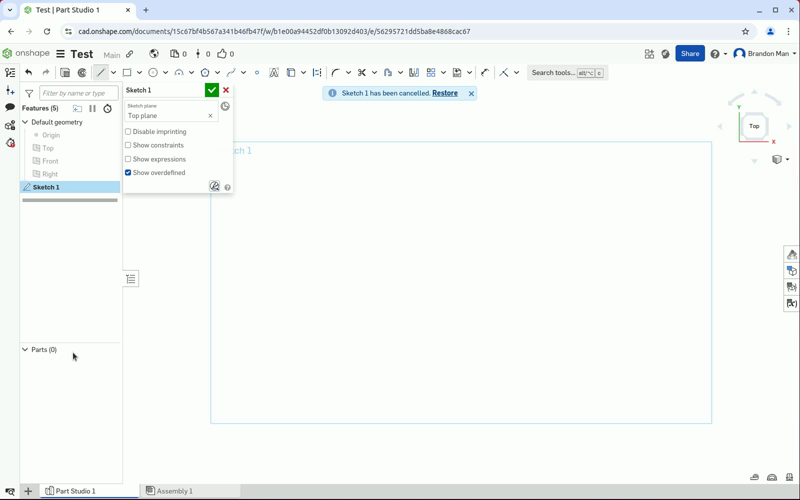
mouse_move(351, 326)
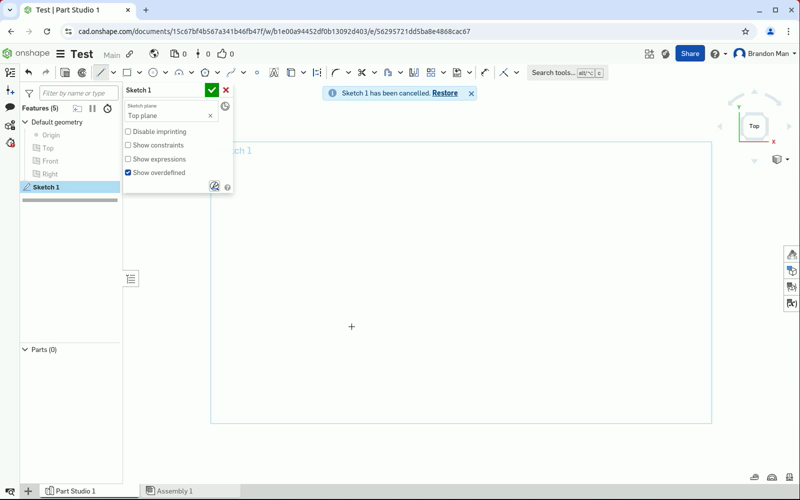
click(351, 326)
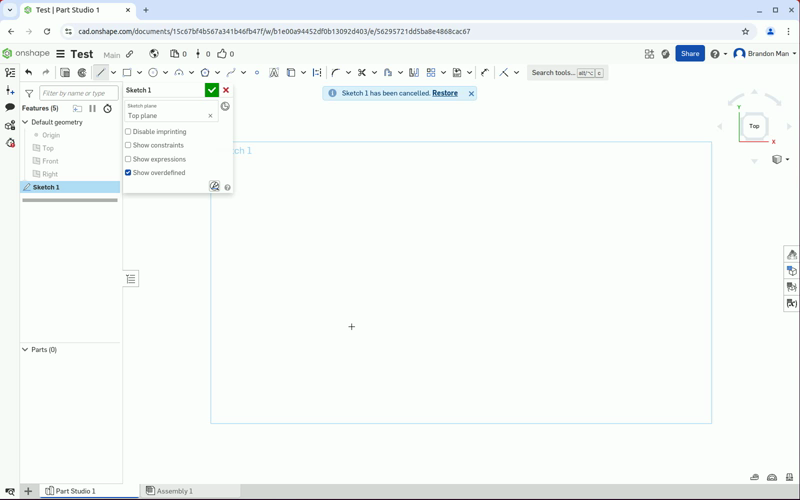
key_up(shift)
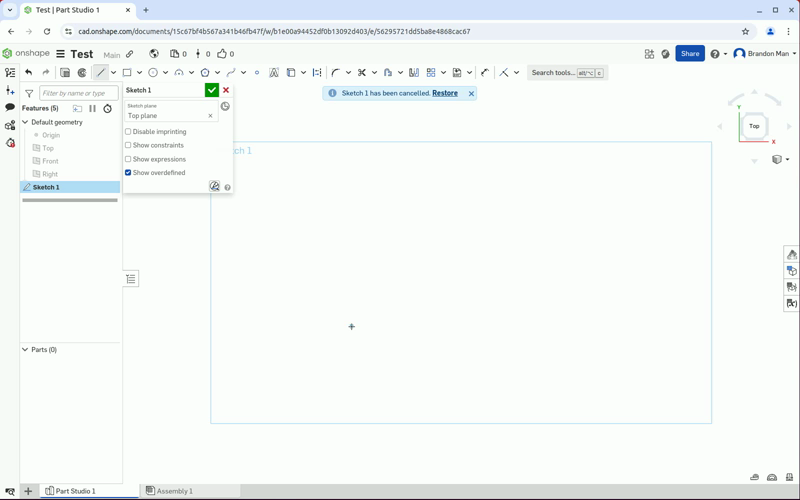
key_down(shift)
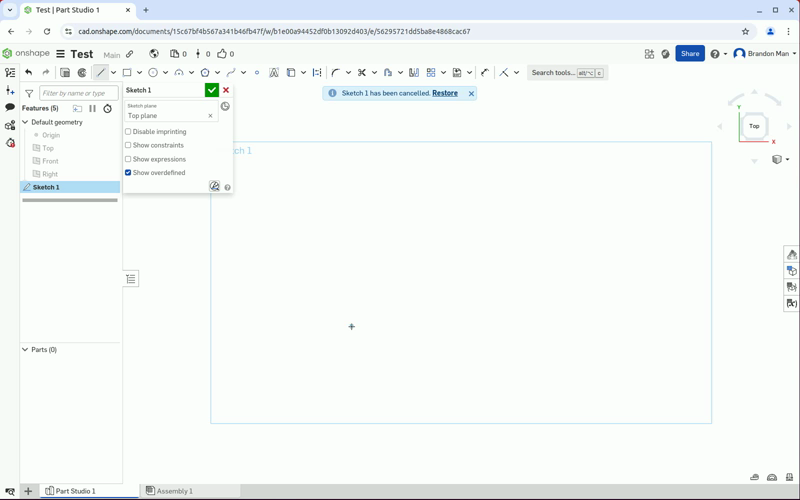
mouse_move(569, 326)
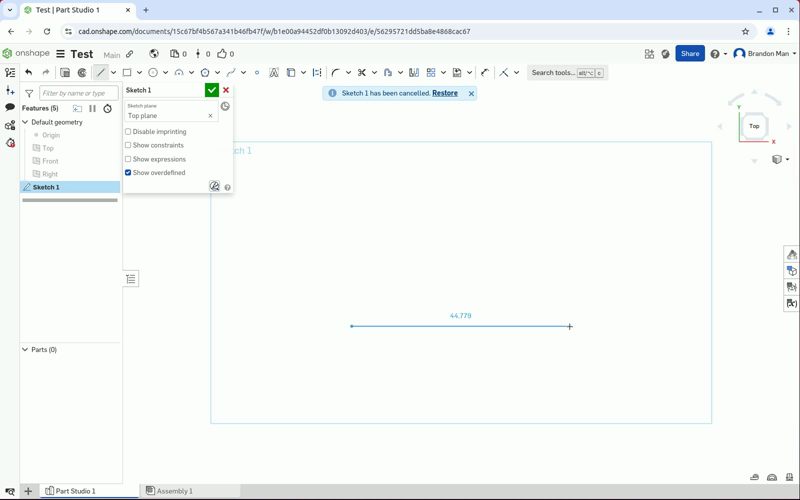
click(569, 326)
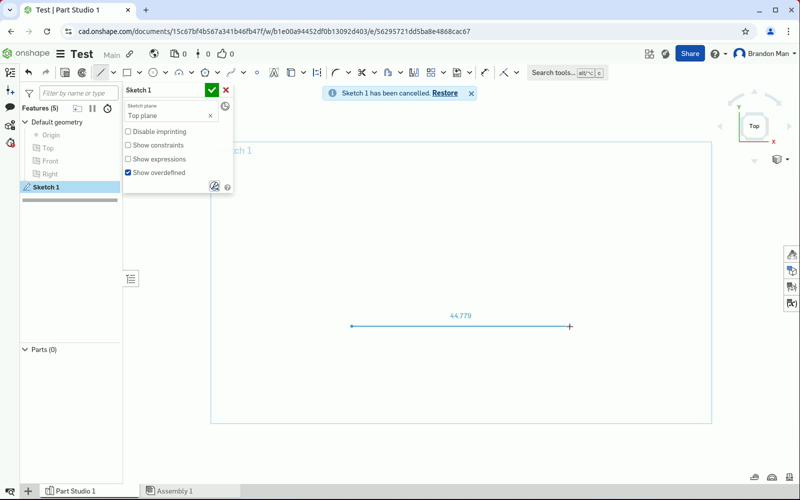
key_up(shift)
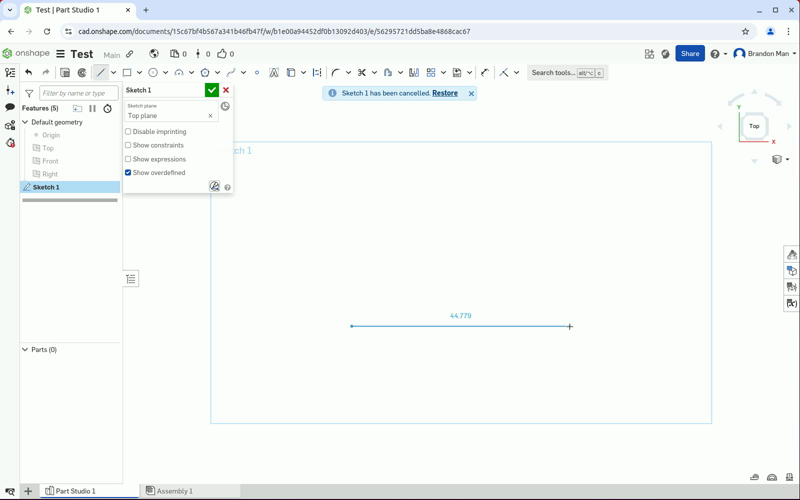
key_down(shift)
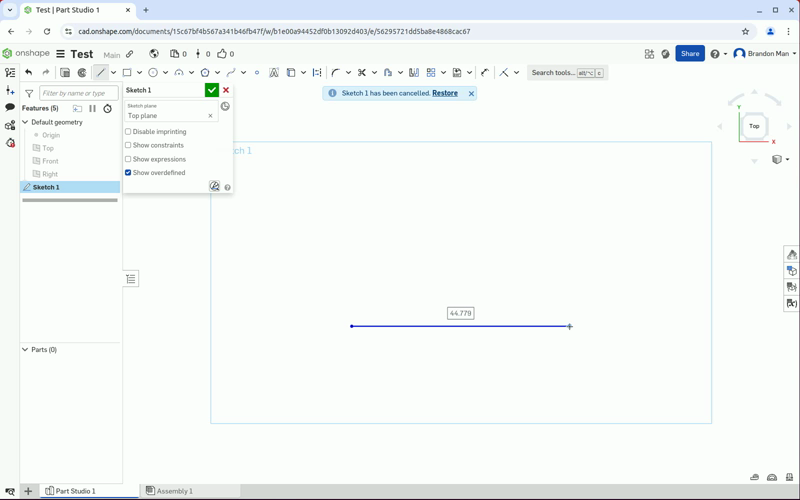
mouse_move(569, 241)
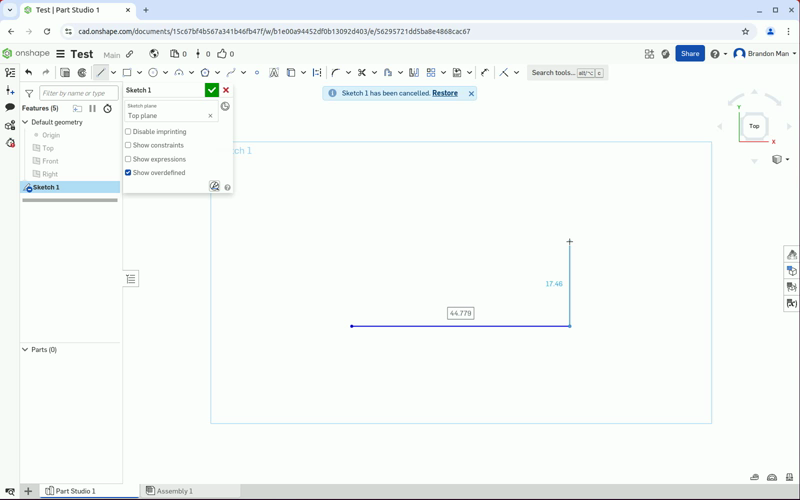
click(569, 241)
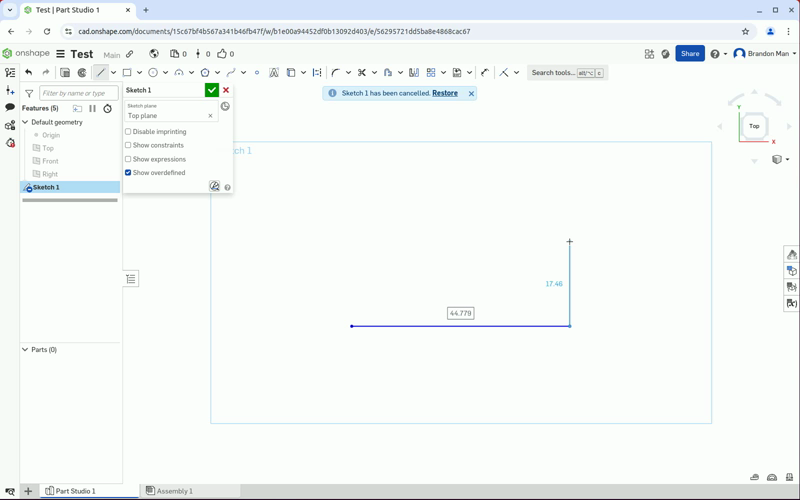
key_up(shift)
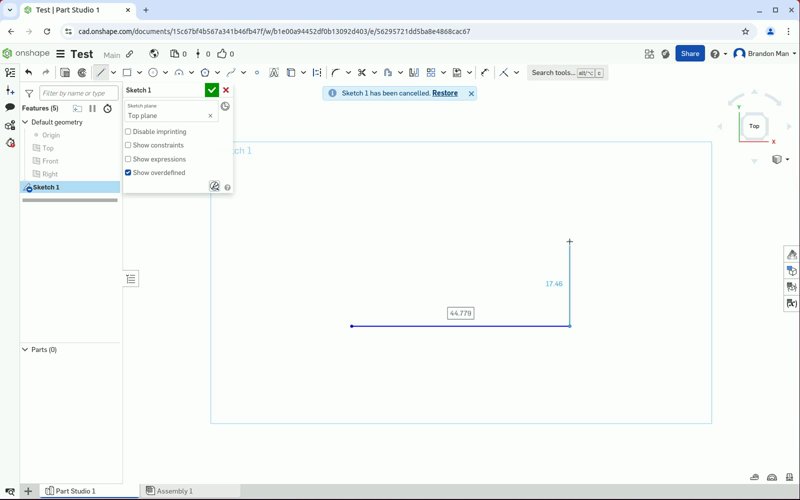
key_down(shift)
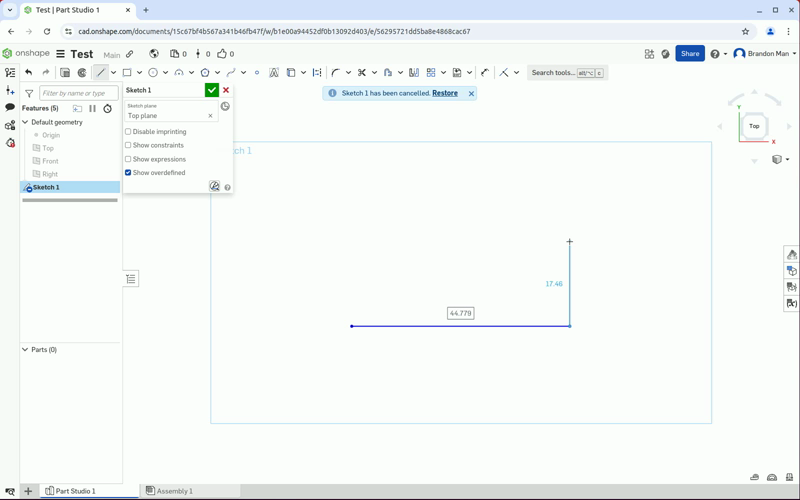
mouse_move(351, 241)
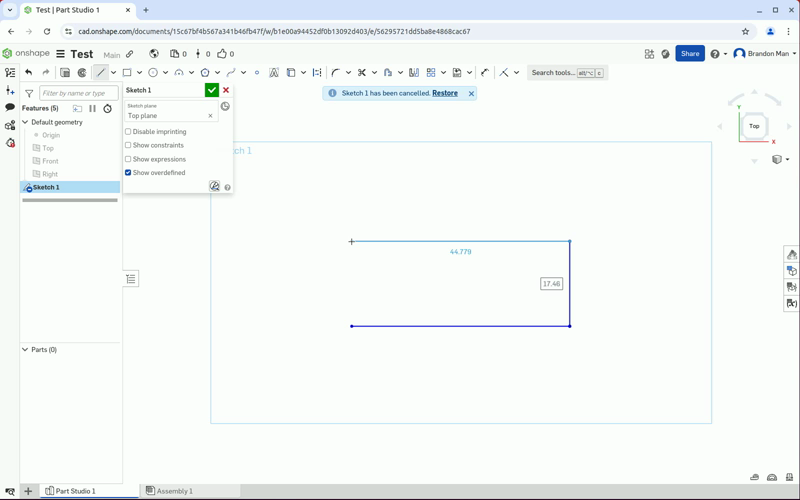
click(351, 241)
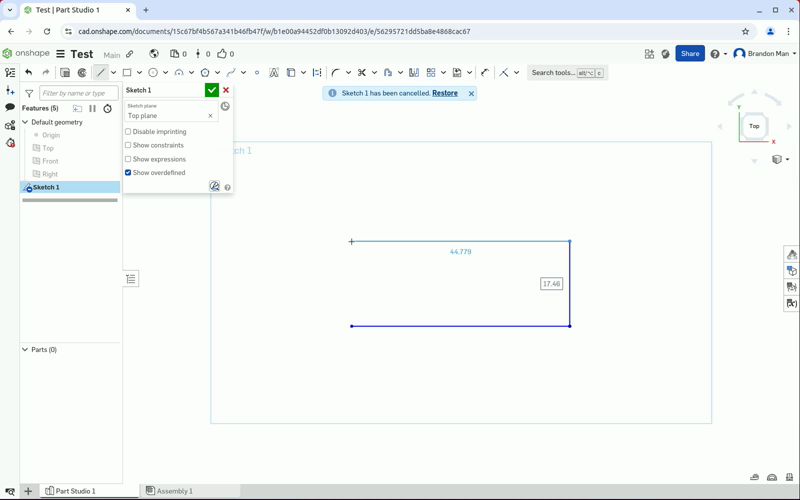
key_up(shift)
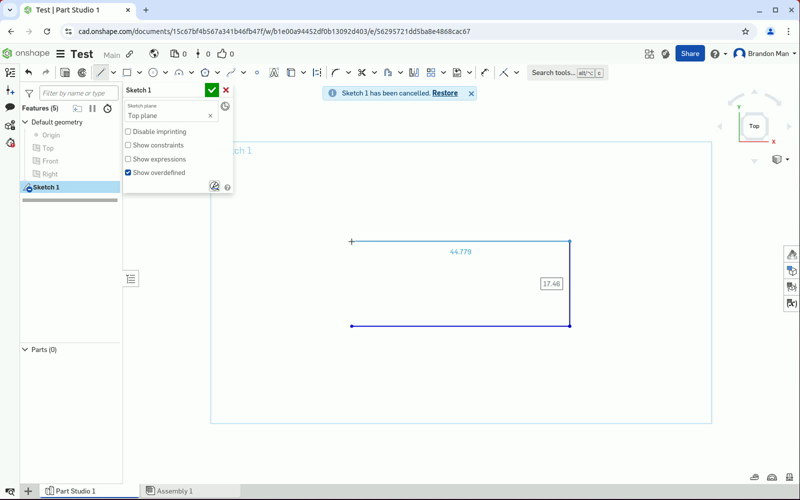
key_down(shift)
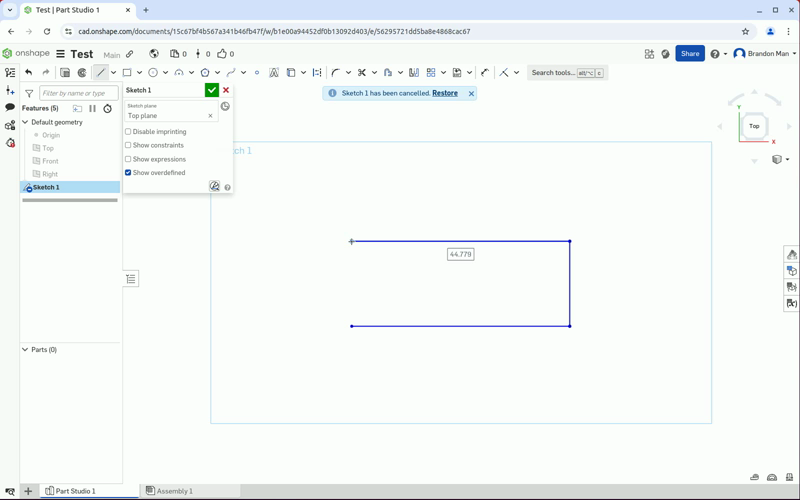
mouse_move(351, 326)
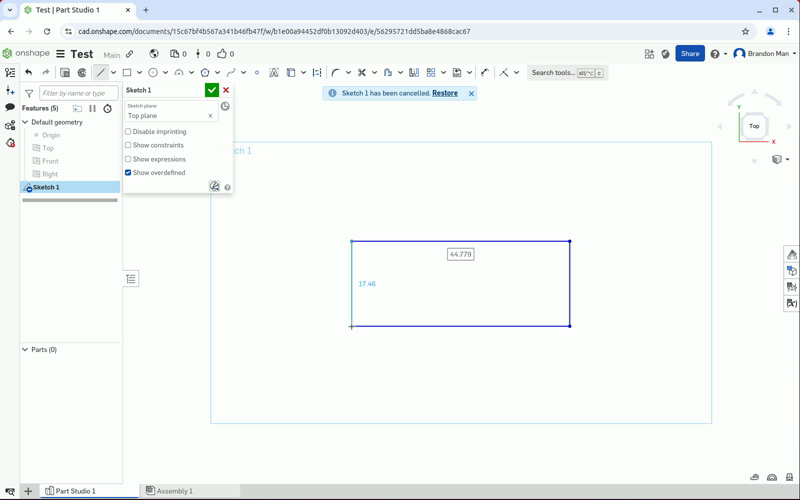
key_up(shift)
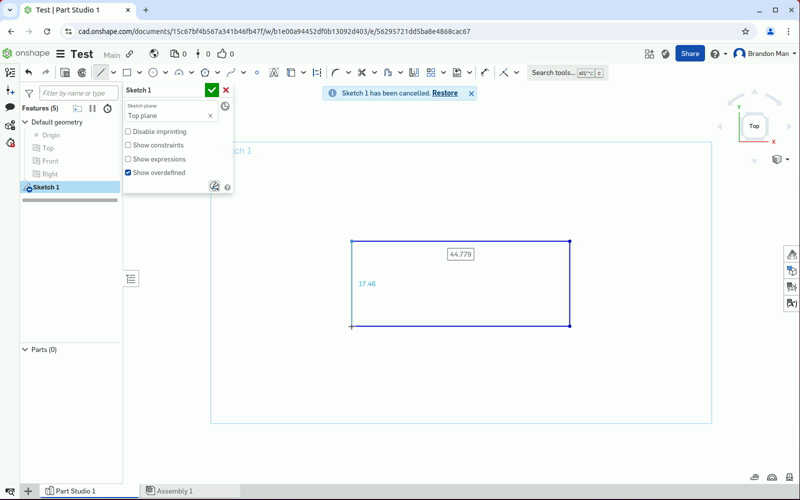
click(351, 326)
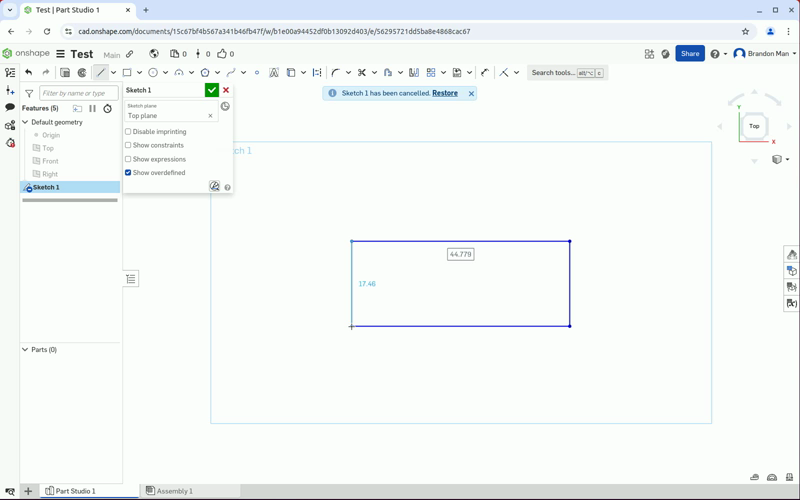
key(esc)
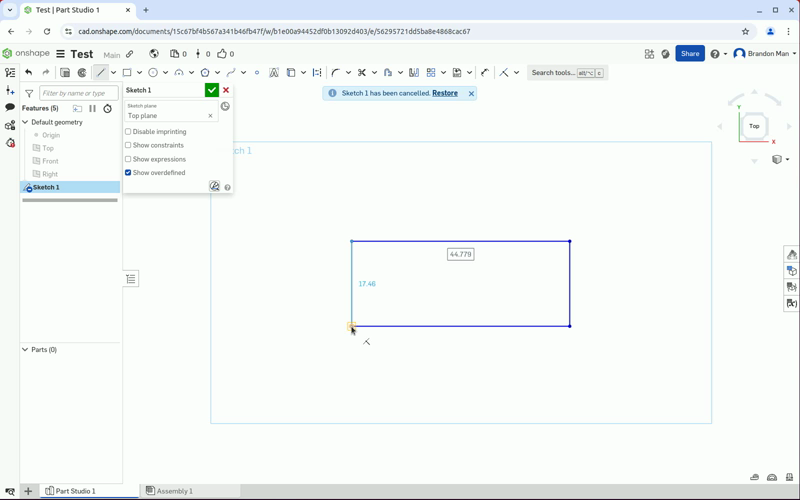
mouse_move(399, 313)
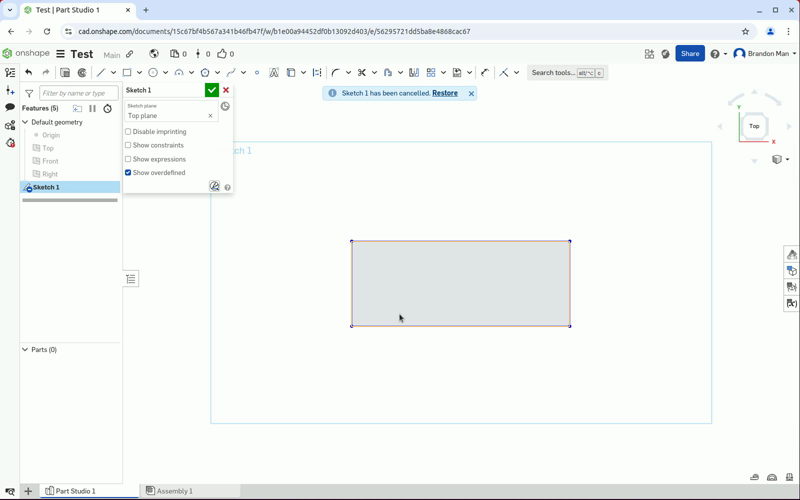
click(399, 313)
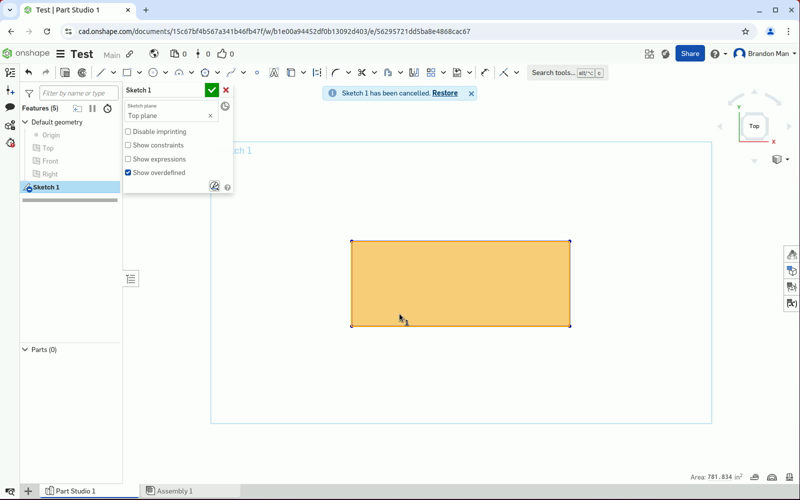
mouse_move(73, 352)
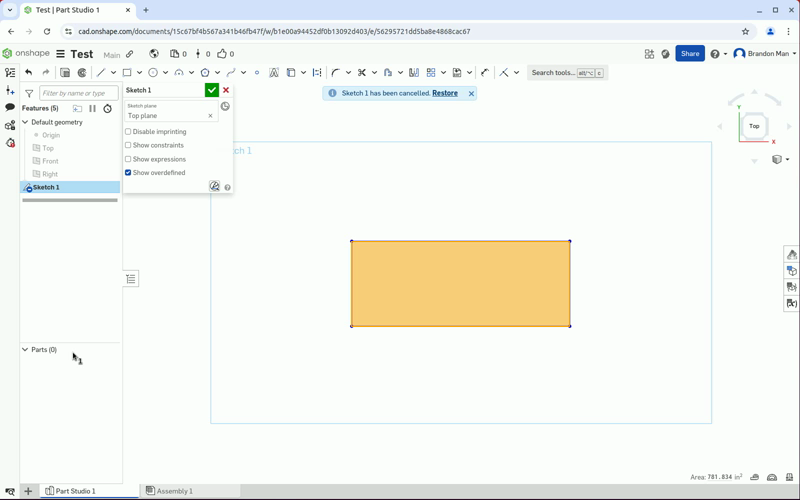
key(shift+y)
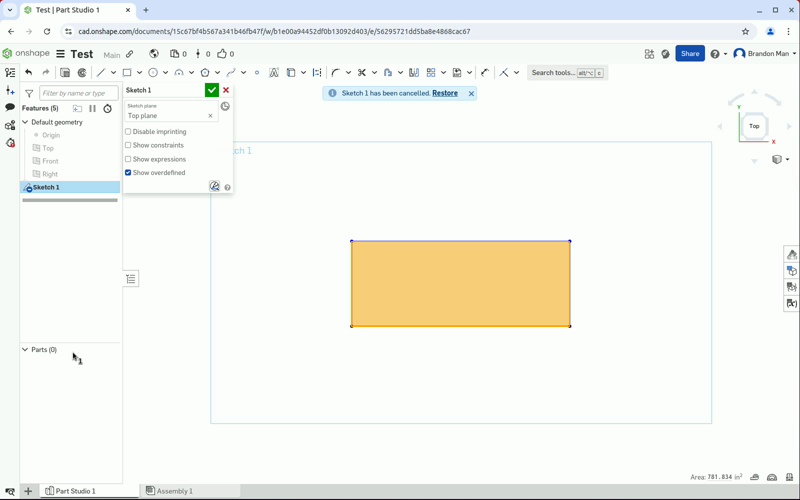
key(shift+e)
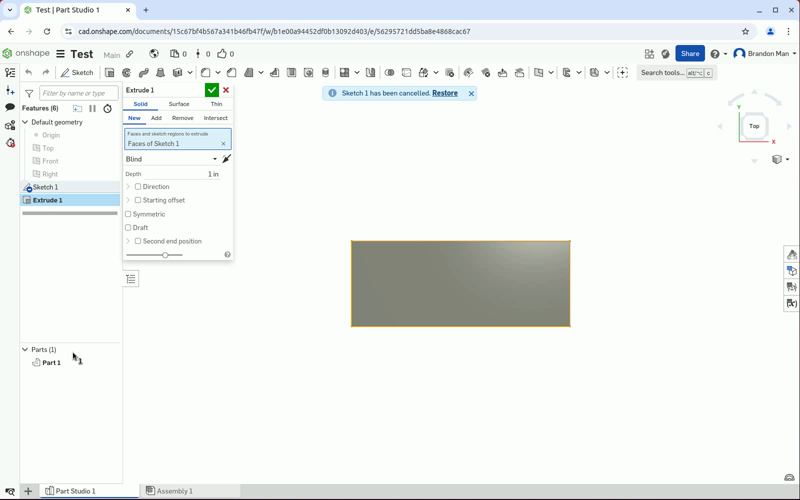
mouse_move(143, 106)
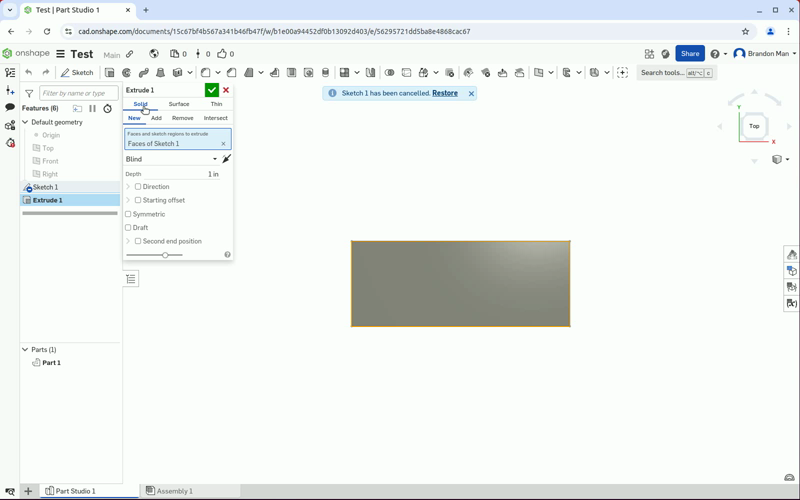
click(143, 106)
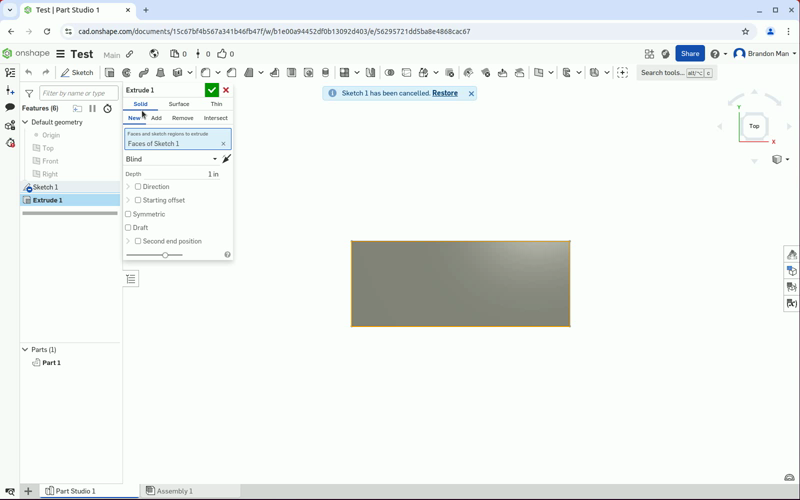
mouse_move(137, 120)
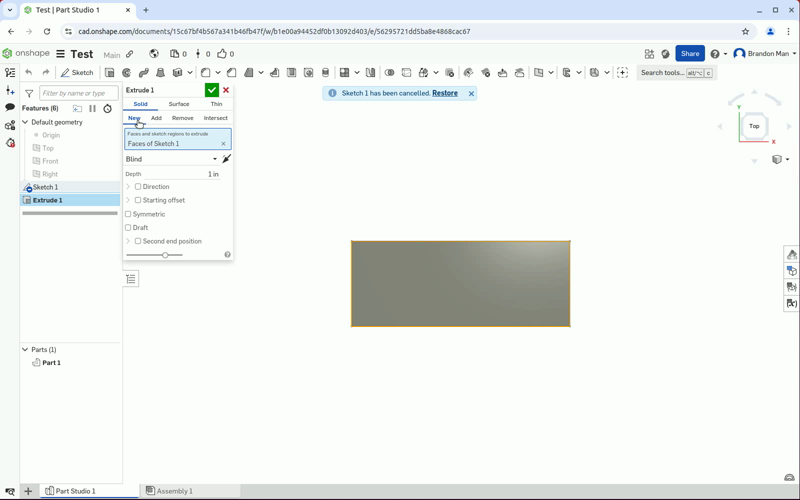
click(137, 120)
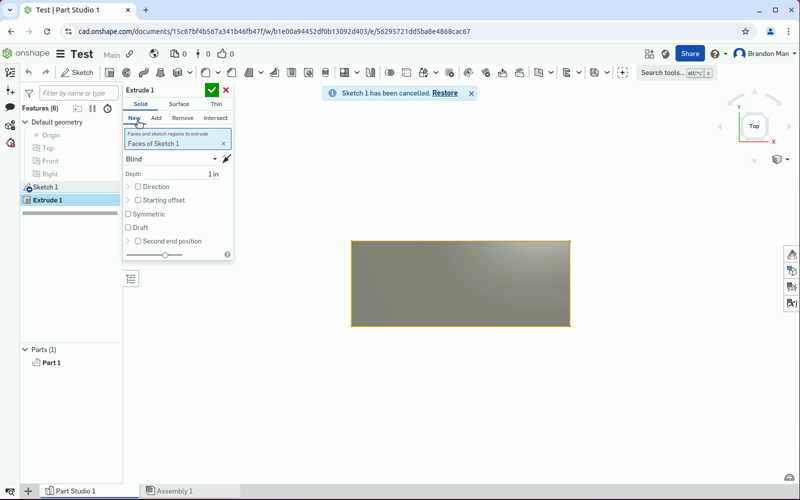
key(tab, 4)
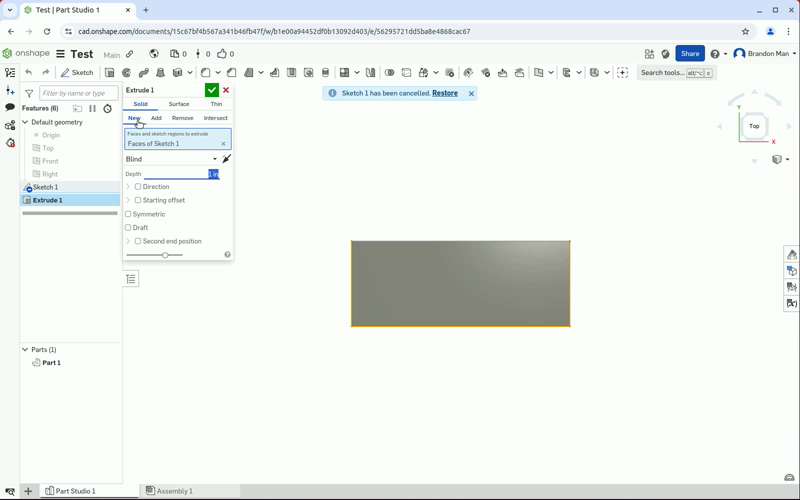
text(0.481)
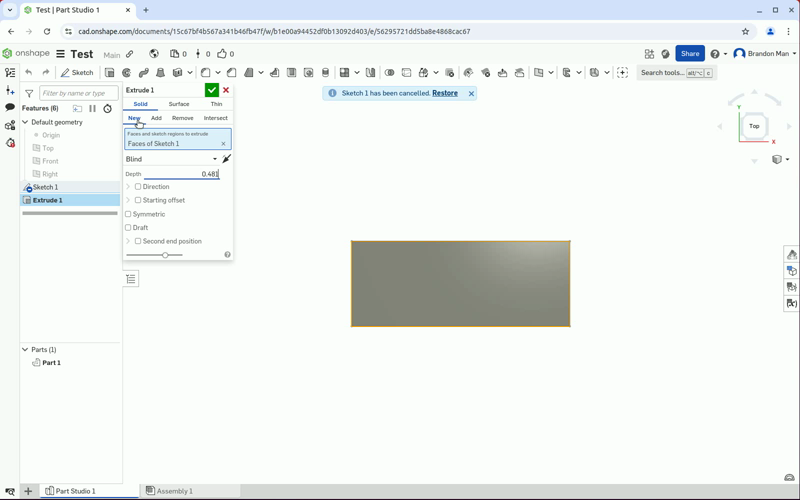
key(enter)
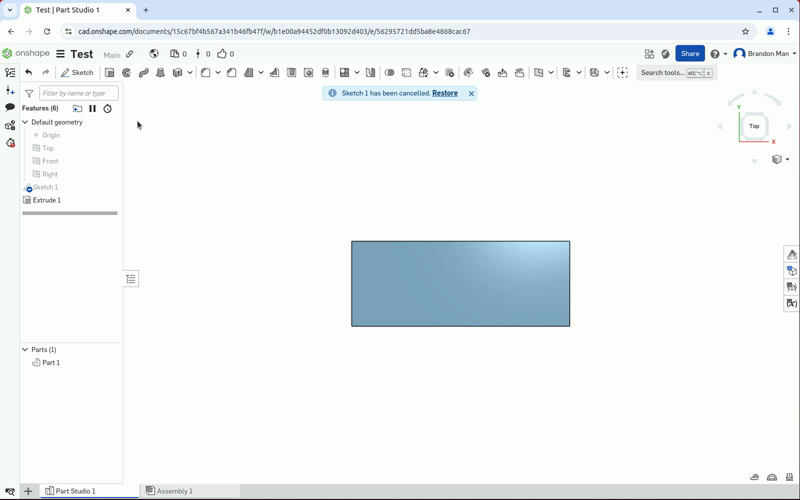
key(shift+h)
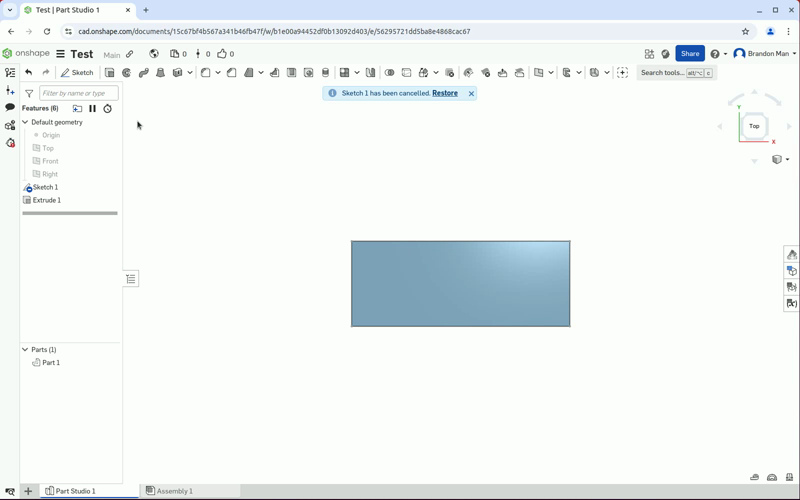
key(shift+h)
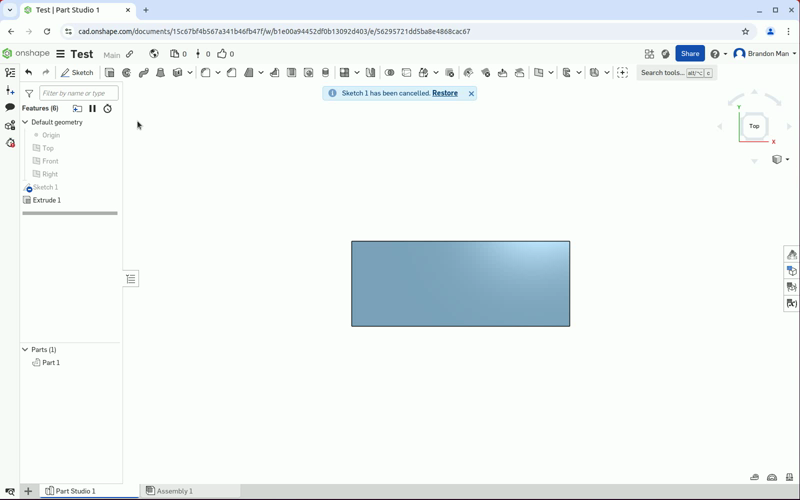
mouse_move(73, 189)
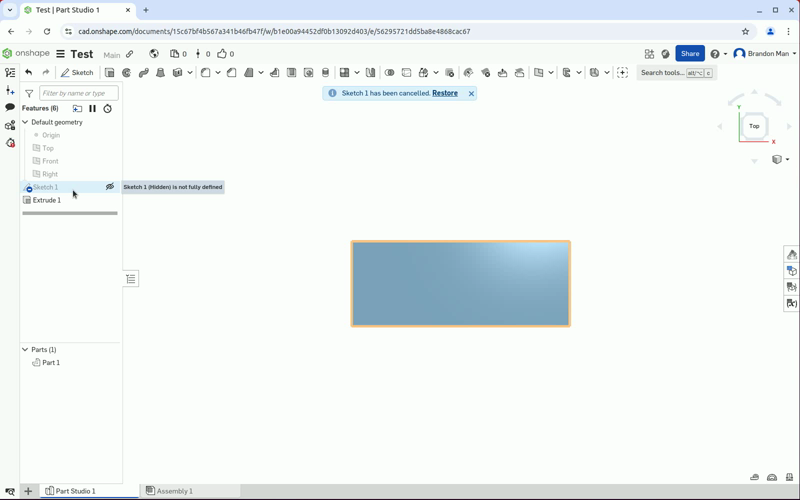
click(73, 189)
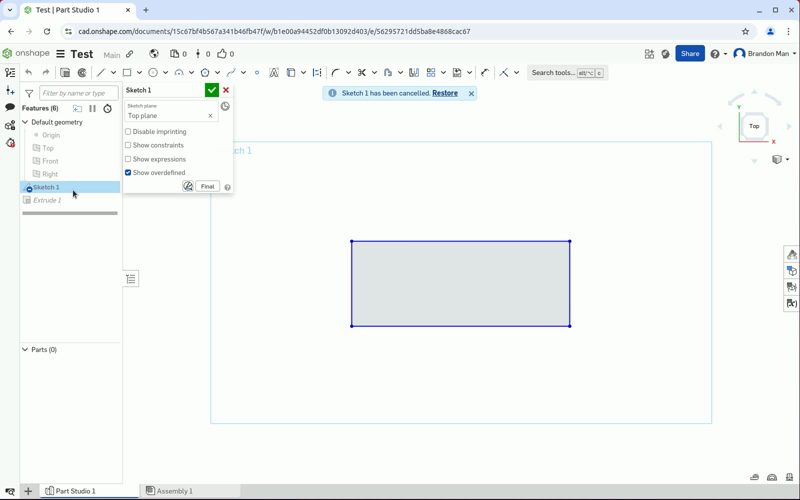
mouse_move(229, 92)
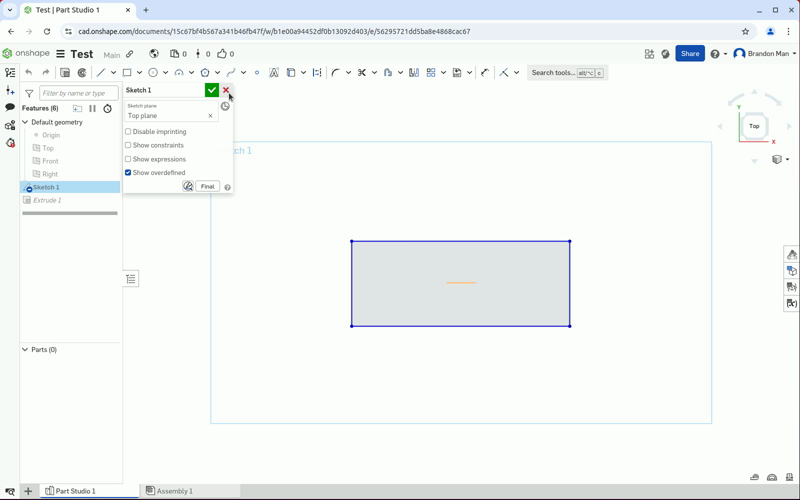
click(229, 92)
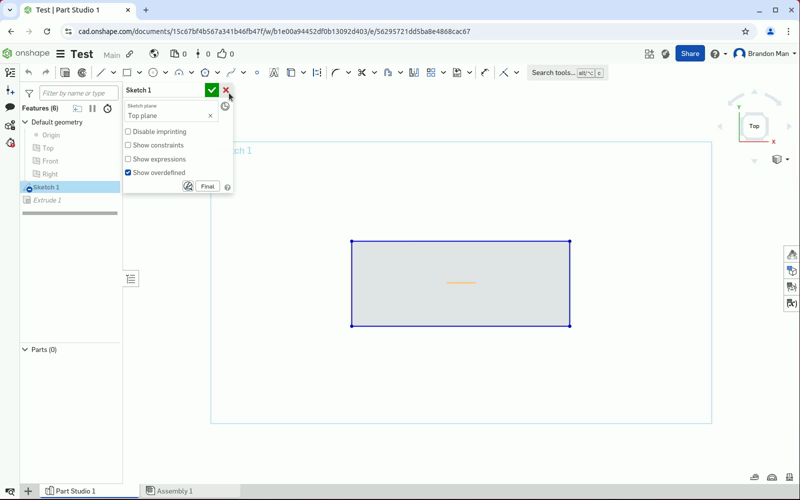
key(shift+s)
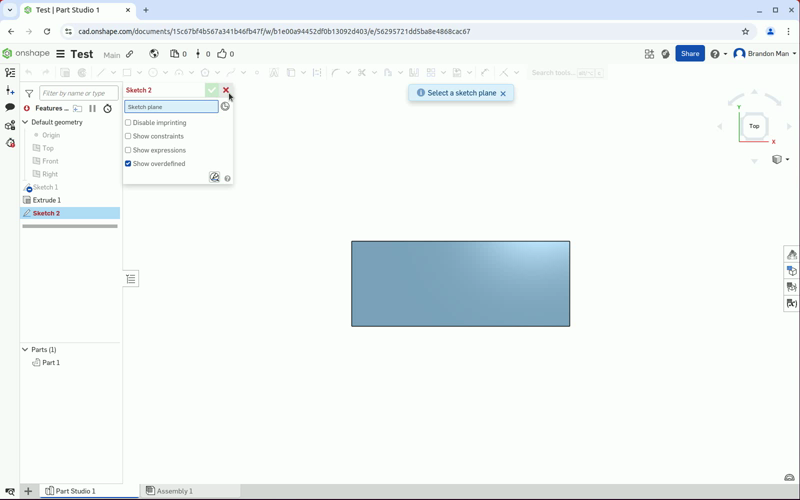
mouse_move(73, 150)
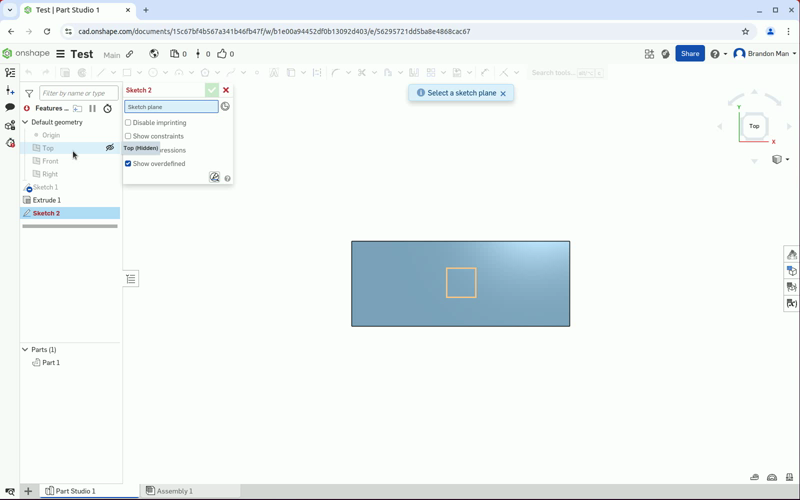
click(73, 150)
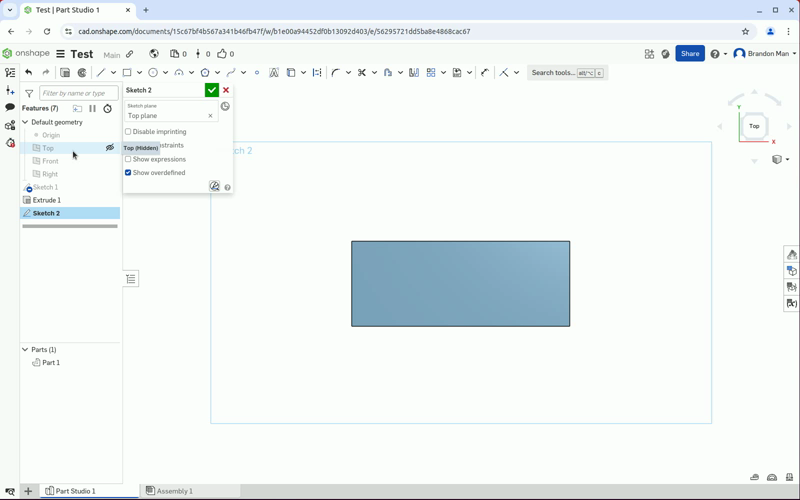
mouse_move(73, 352)
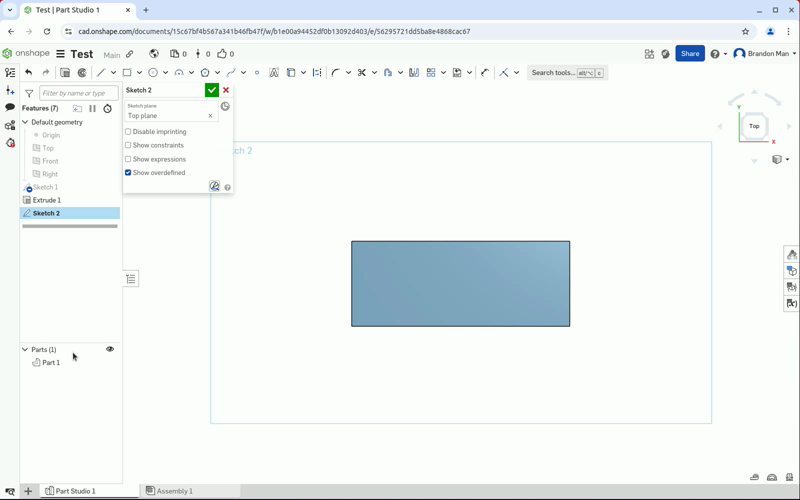
key(y)
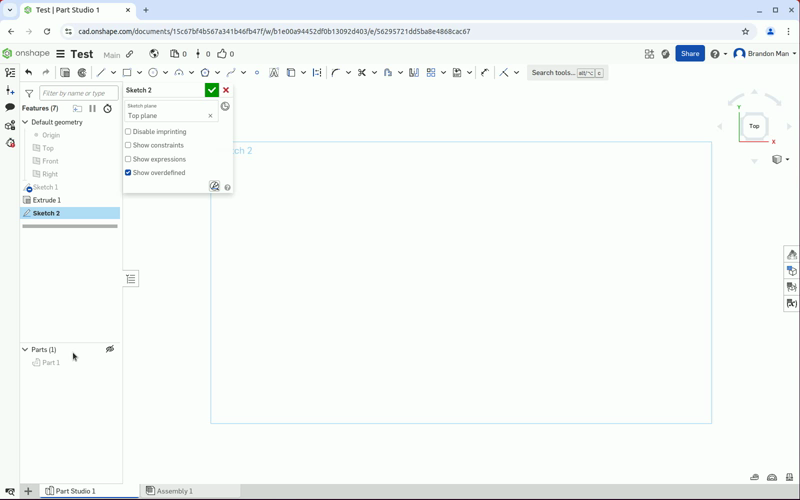
key(l)
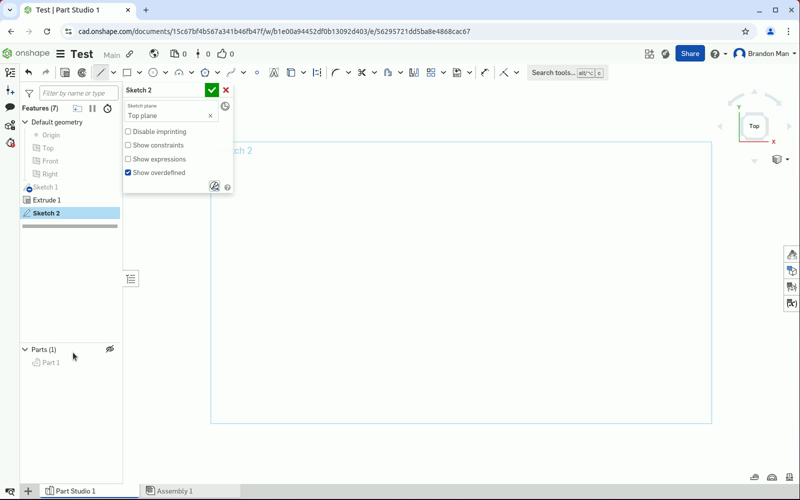
key_down(shift)
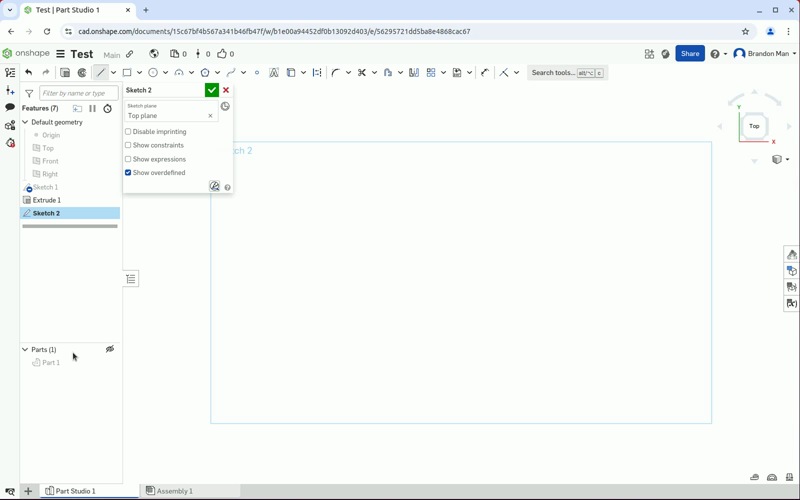
mouse_move(348, 328)
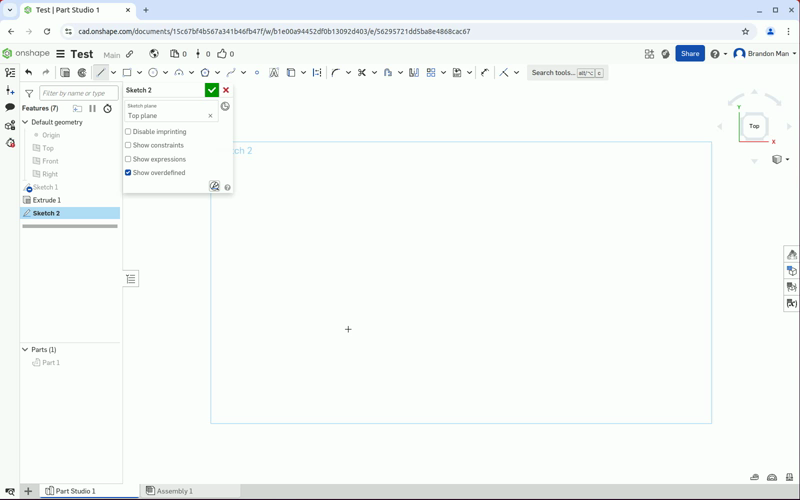
click(348, 328)
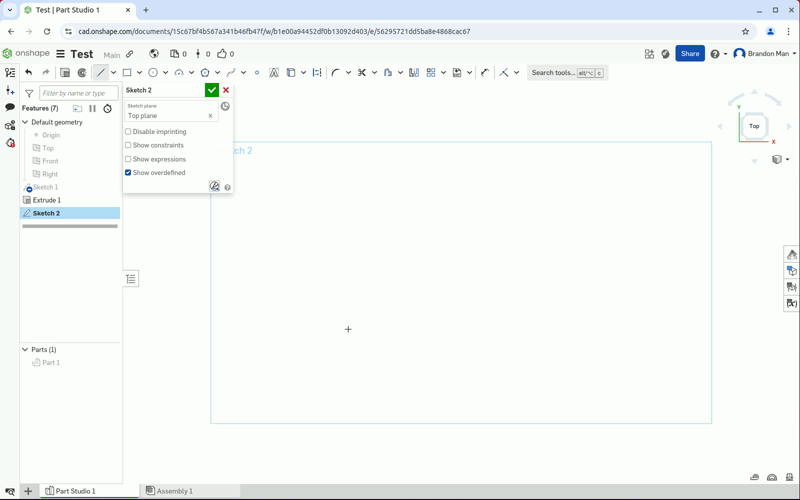
key_up(shift)
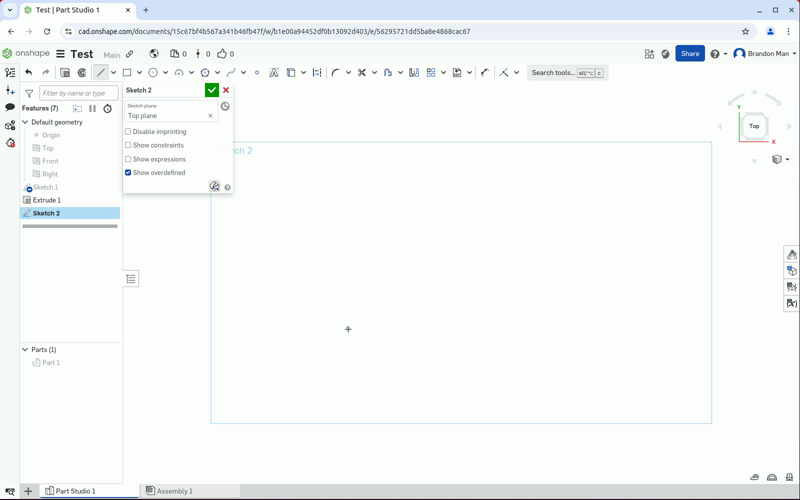
key_down(shift)
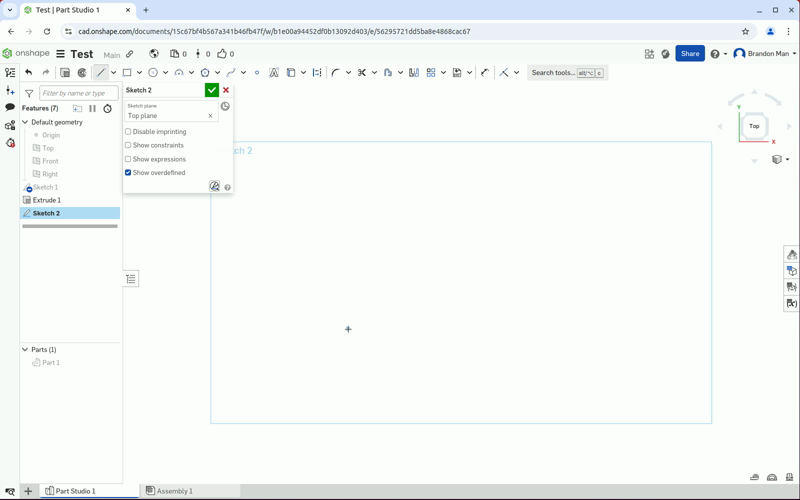
mouse_move(572, 328)
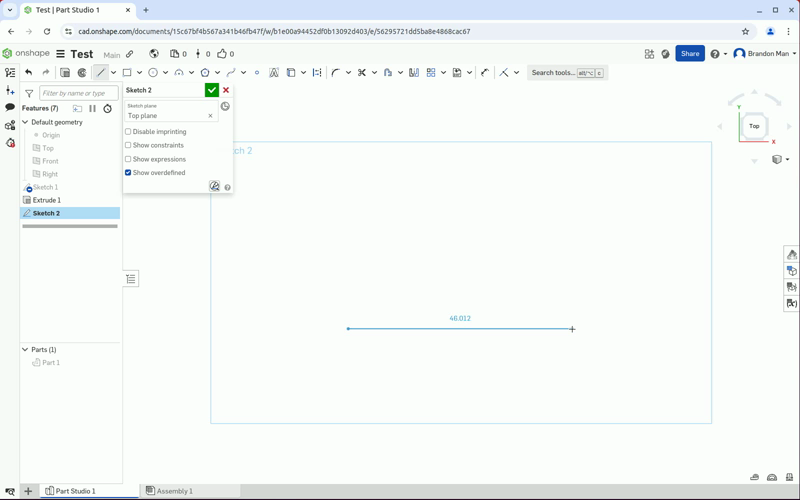
click(572, 328)
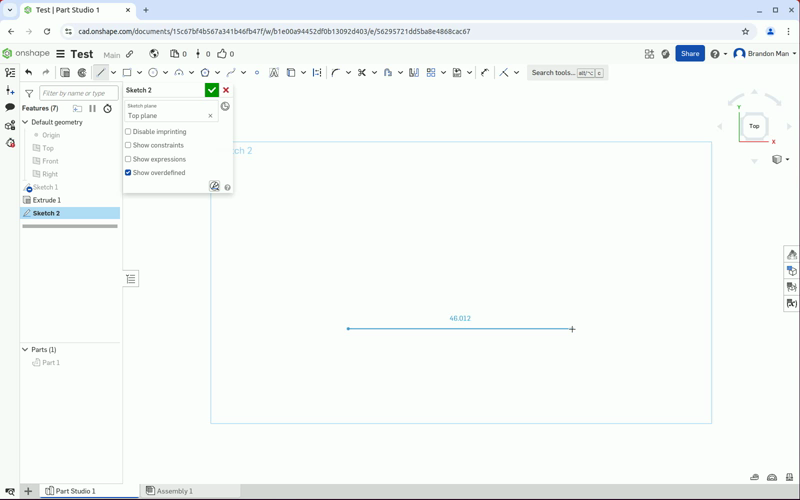
key_up(shift)
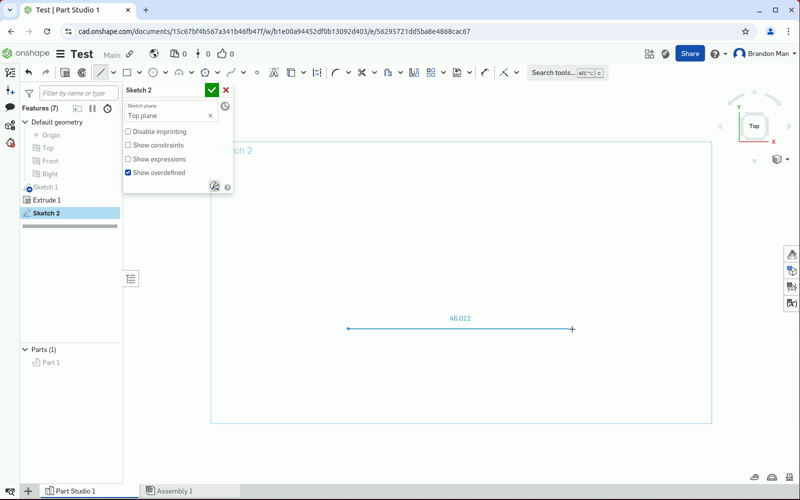
key_down(shift)
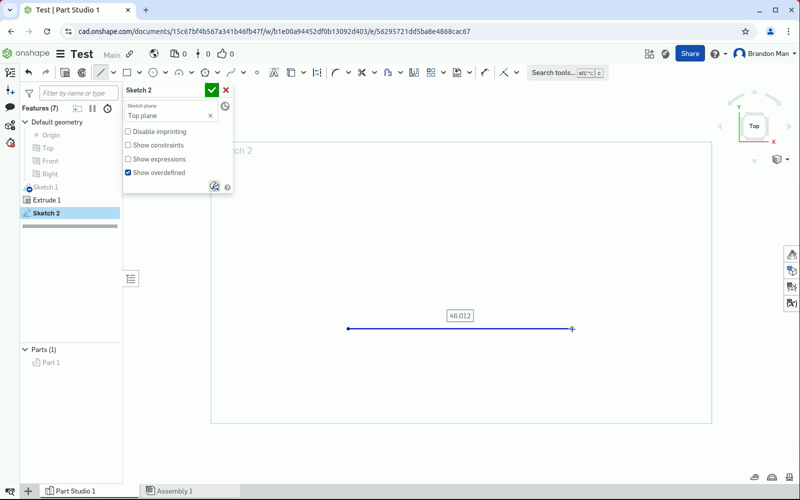
mouse_move(572, 236)
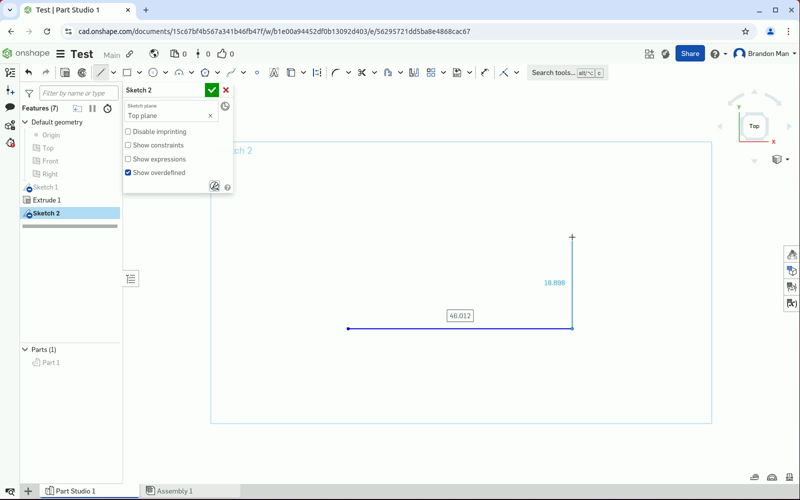
click(572, 236)
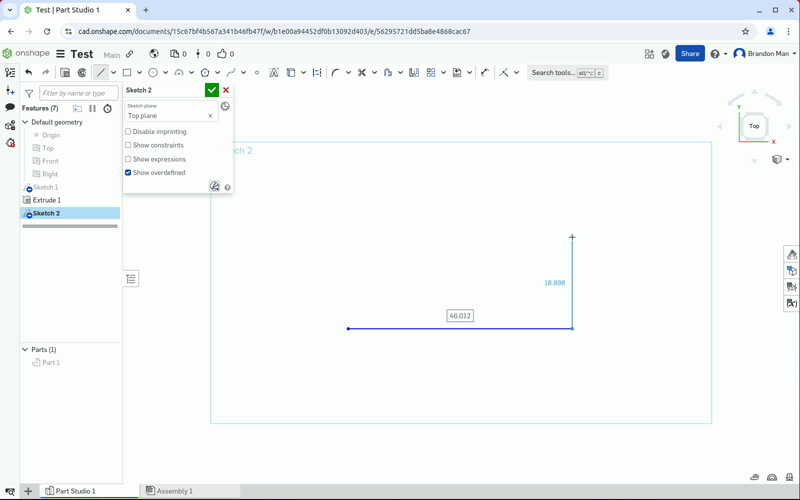
key_up(shift)
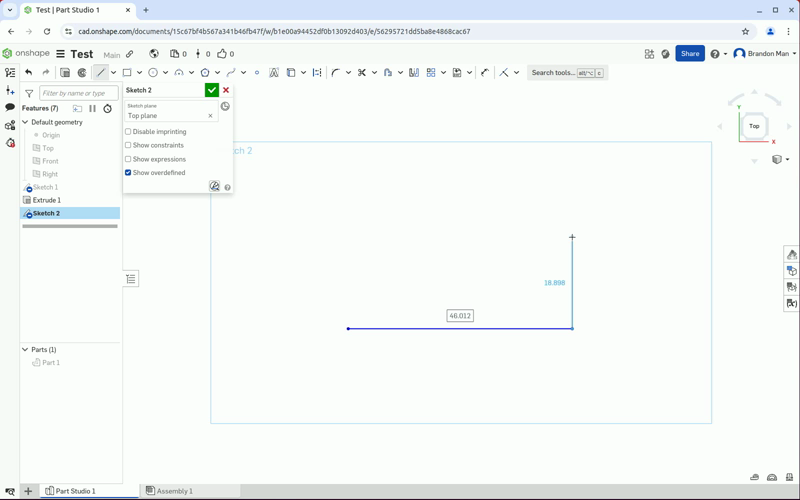
key_down(shift)
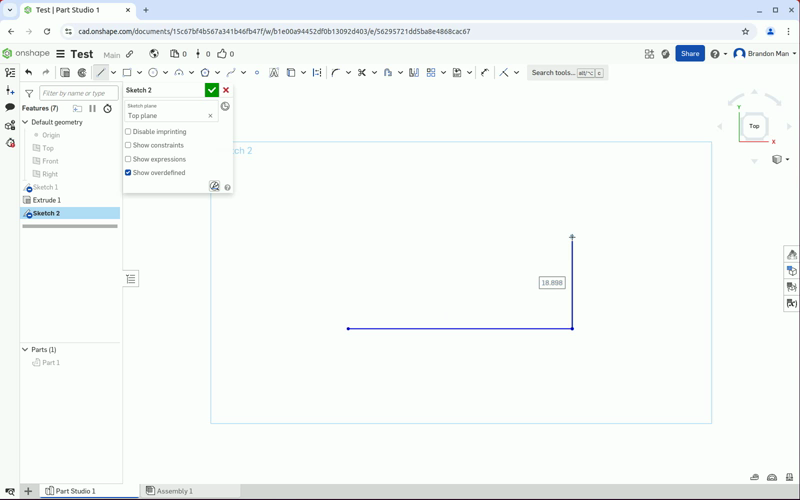
mouse_move(348, 236)
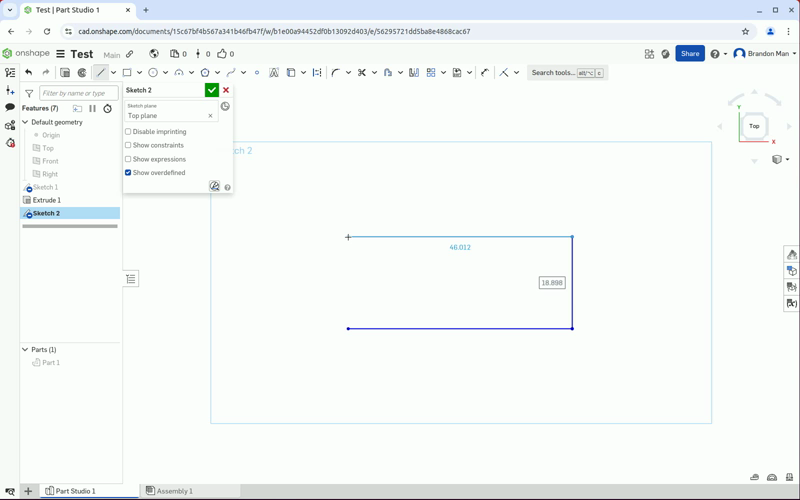
click(348, 236)
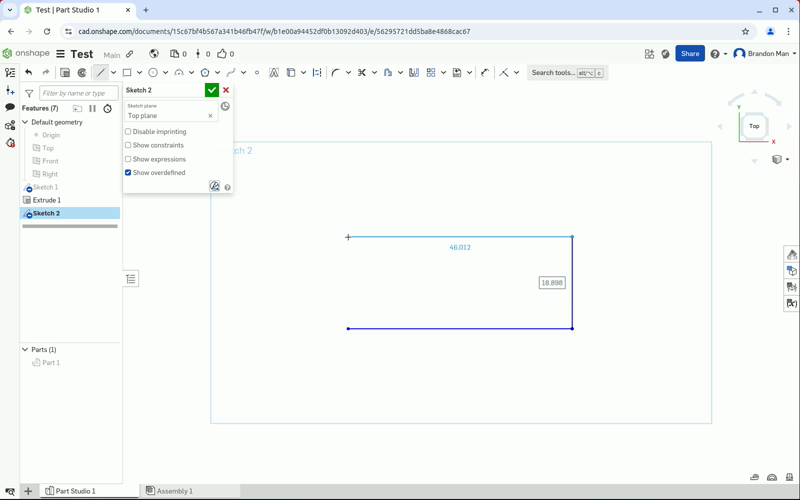
key_up(shift)
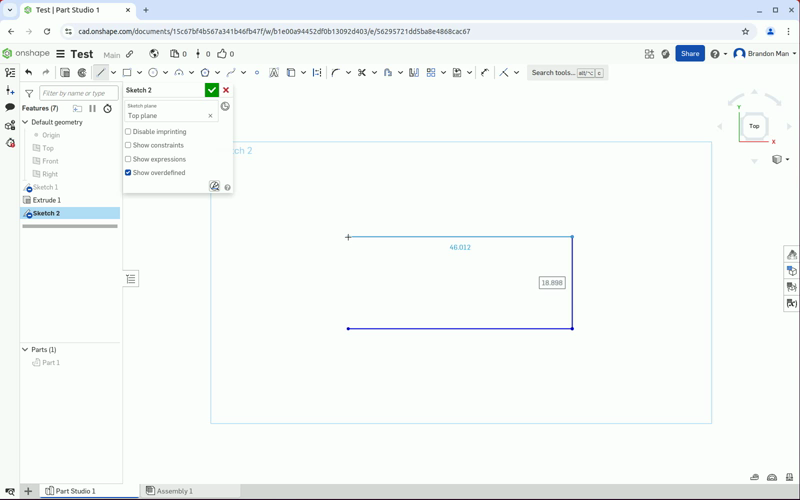
key_down(shift)
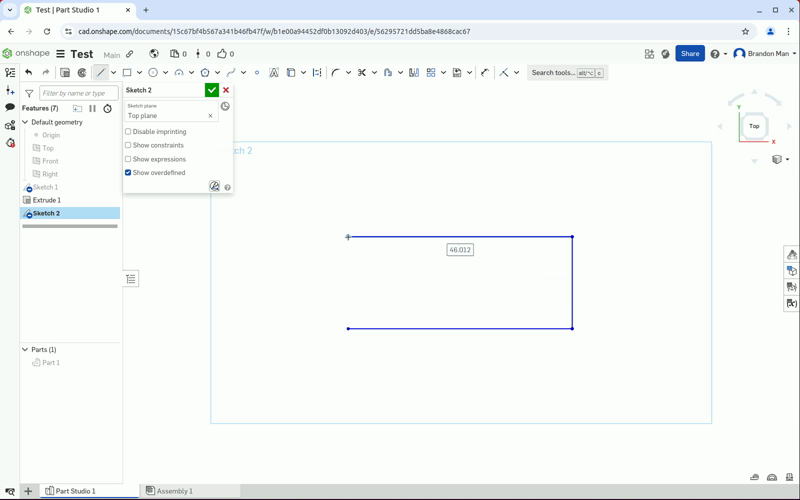
mouse_move(348, 328)
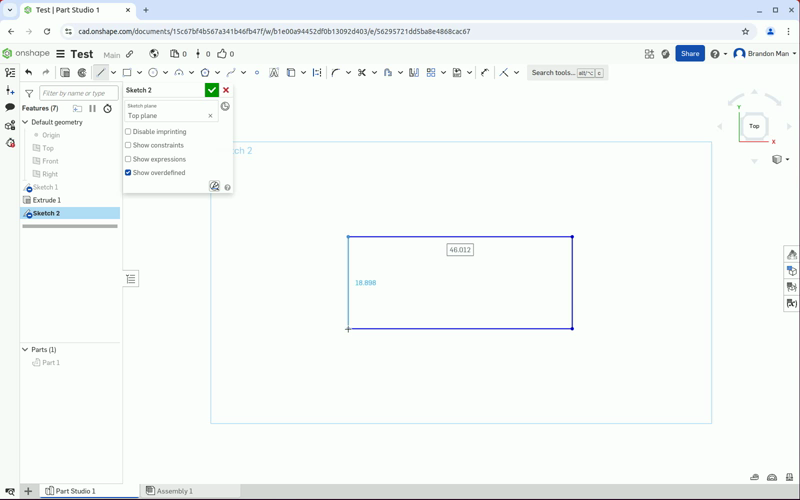
key_up(shift)
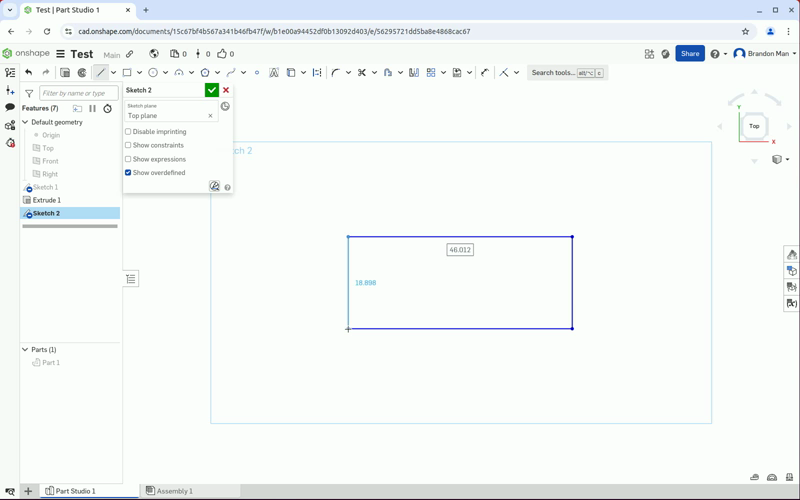
click(348, 328)
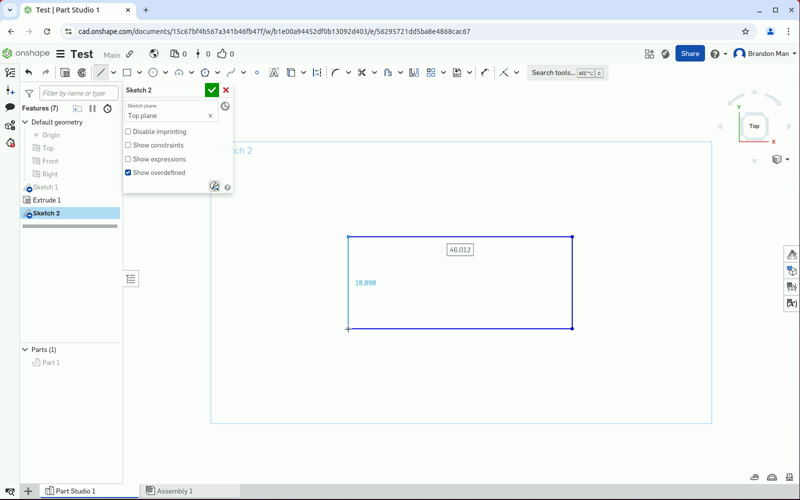
key(esc)
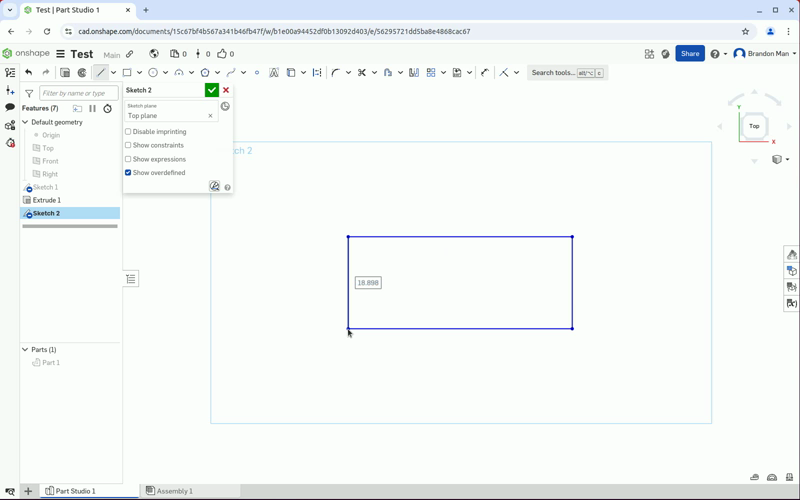
key(l)
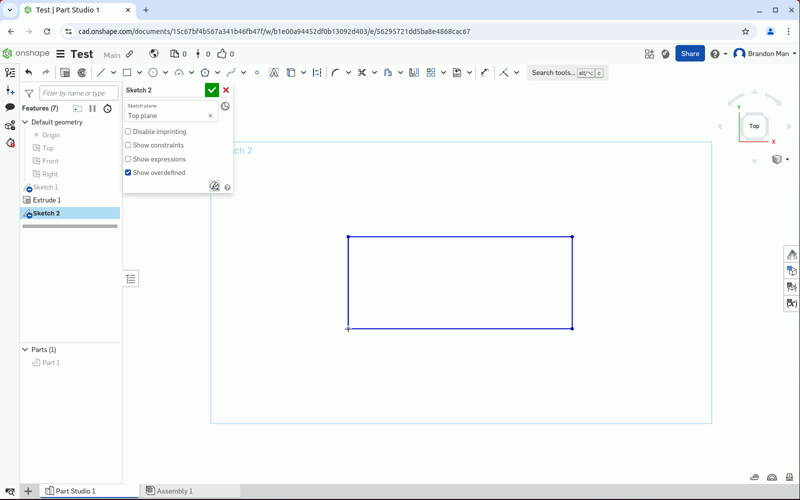
key_down(shift)
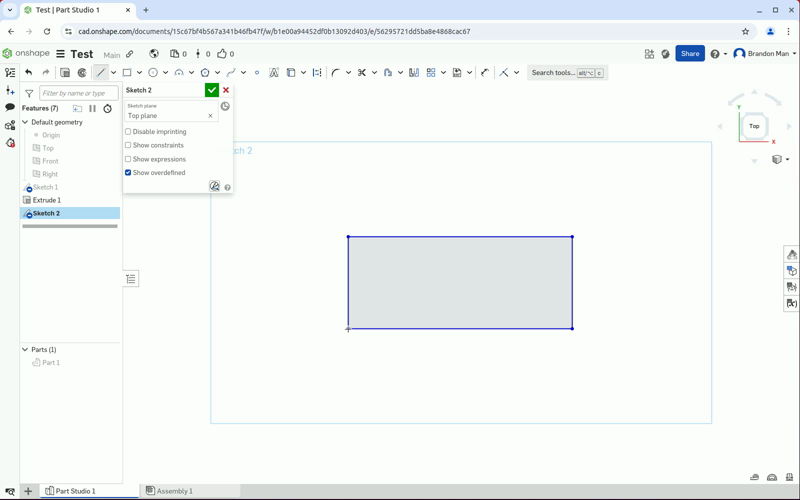
mouse_move(350, 326)
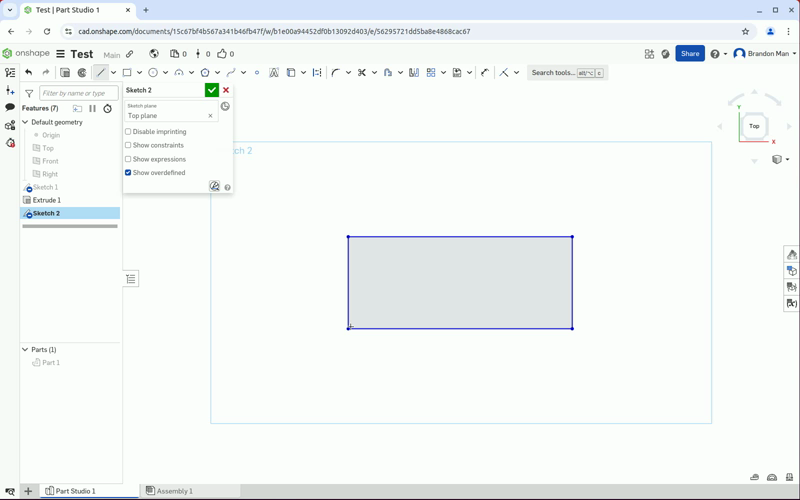
scroll(6)
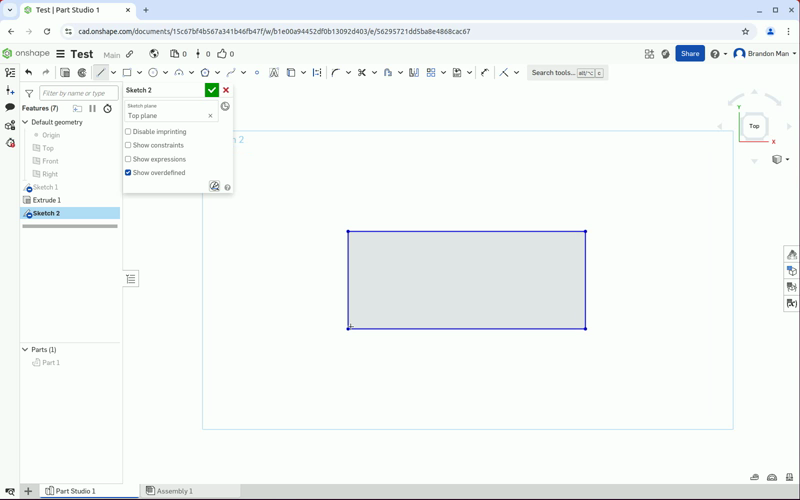
scroll(6)
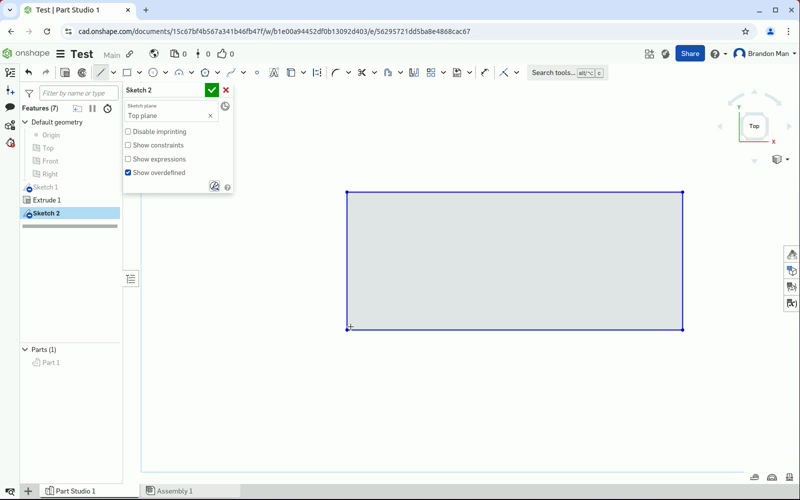
scroll(6)
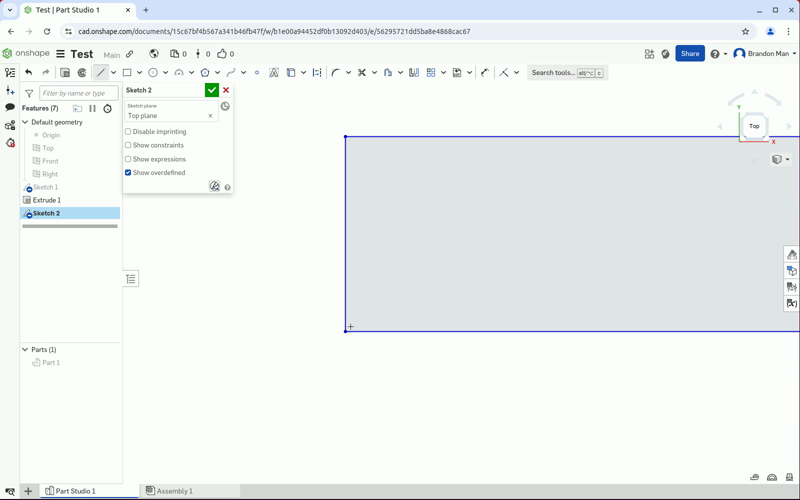
scroll(6)
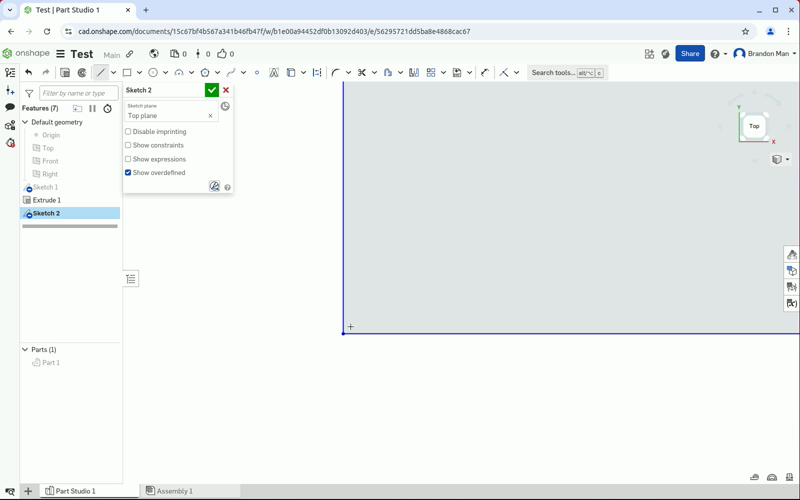
scroll(6)
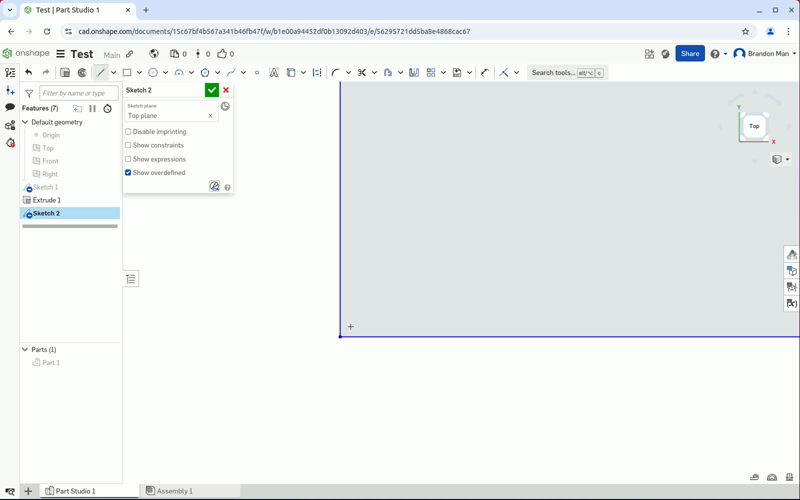
scroll(6)
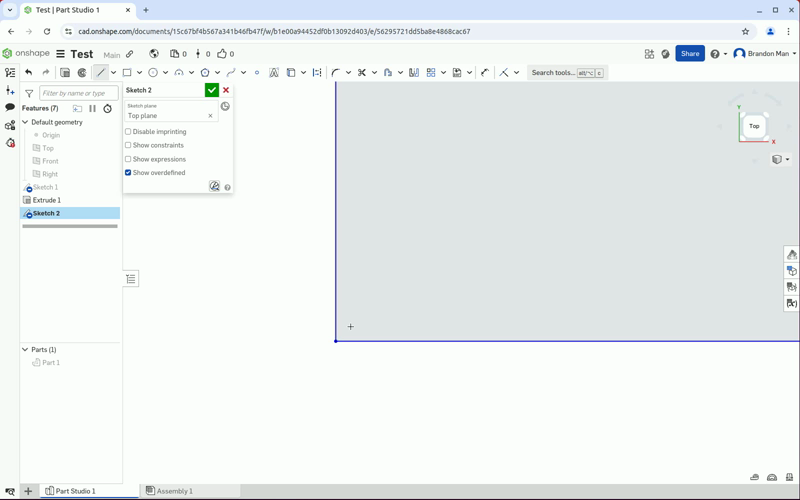
scroll(6)
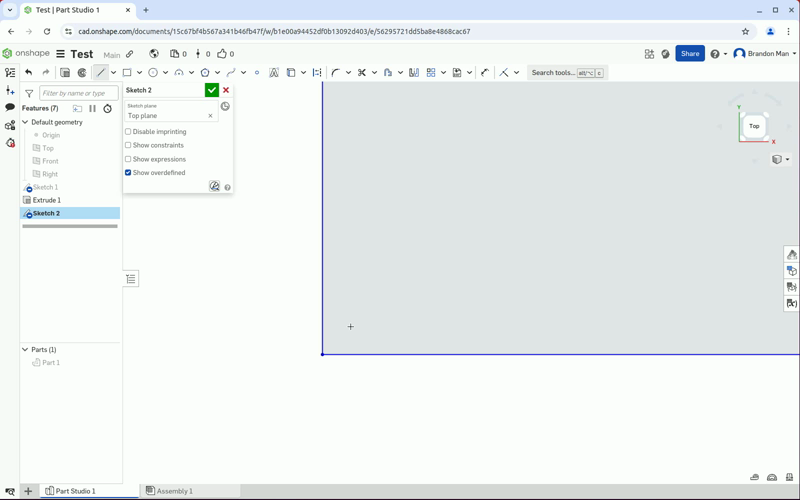
click(350, 326)
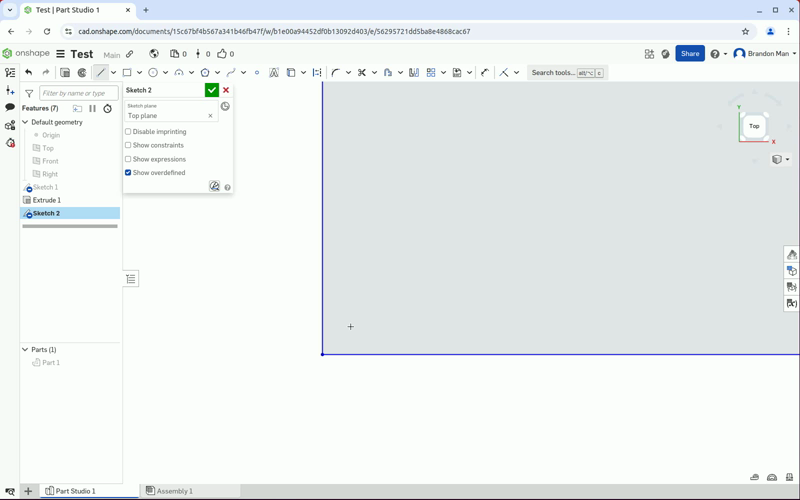
scroll(-6)
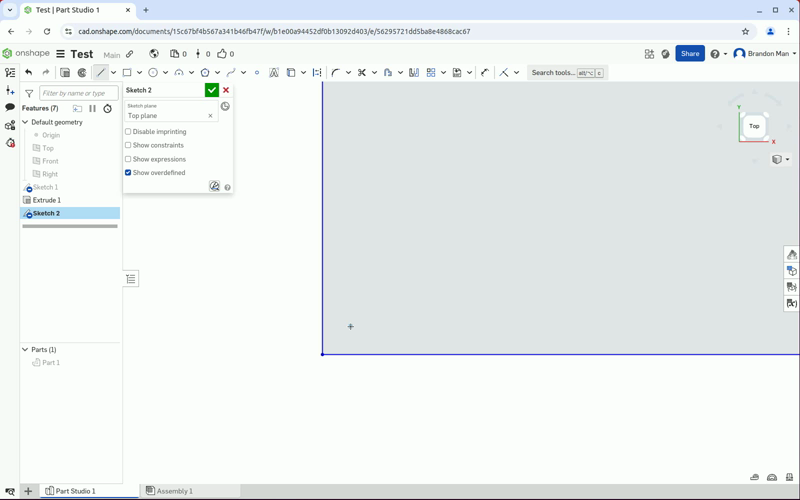
scroll(-6)
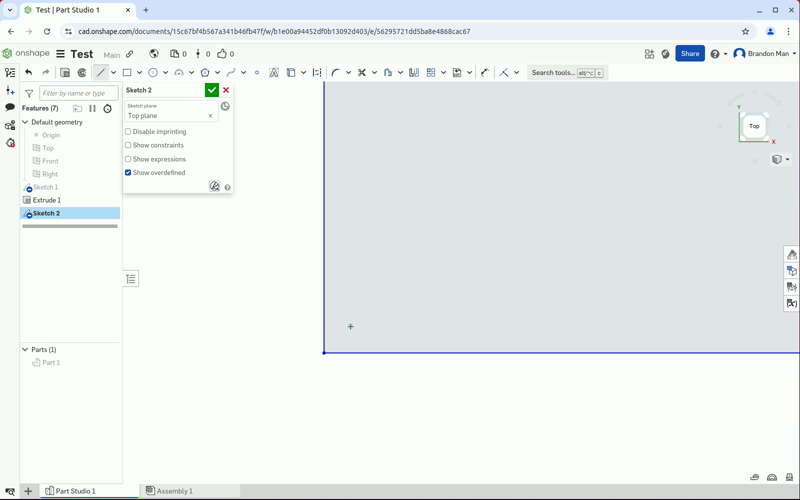
scroll(-6)
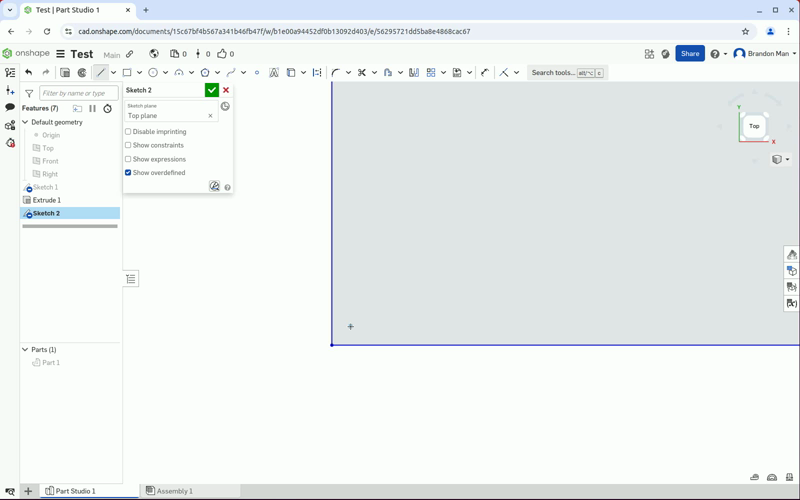
scroll(-6)
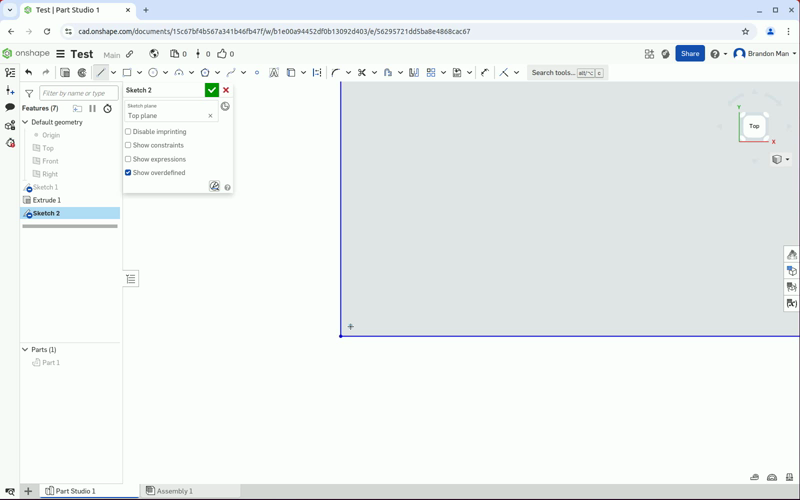
scroll(-6)
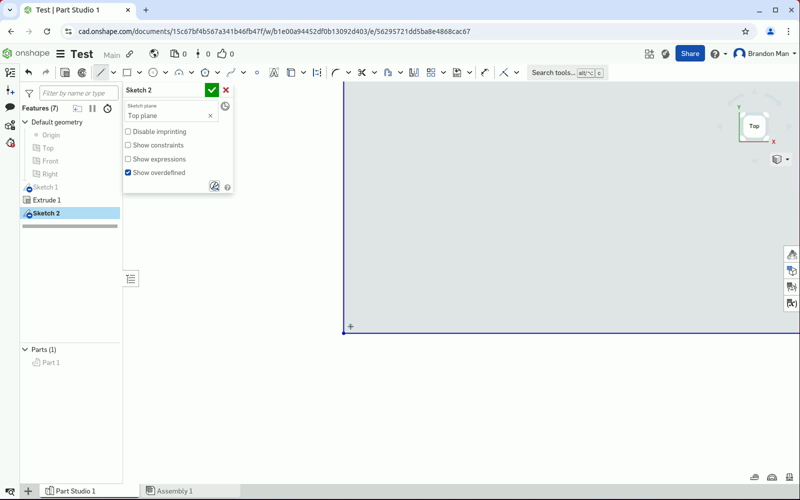
scroll(-6)
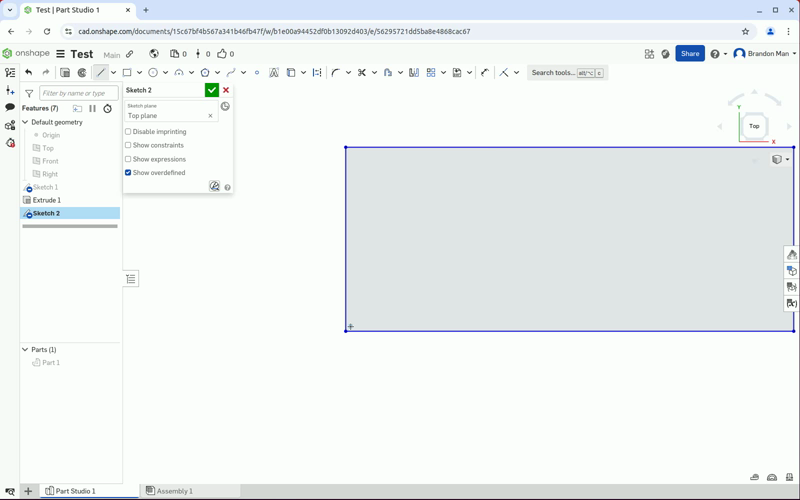
scroll(-6)
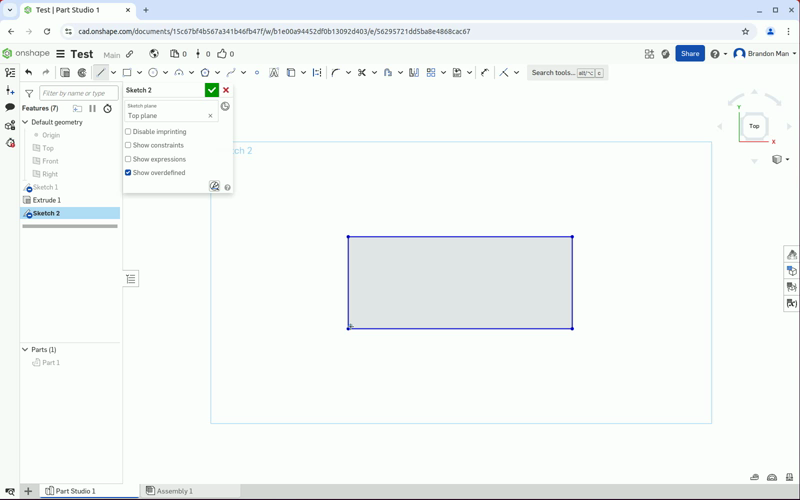
key_up(shift)
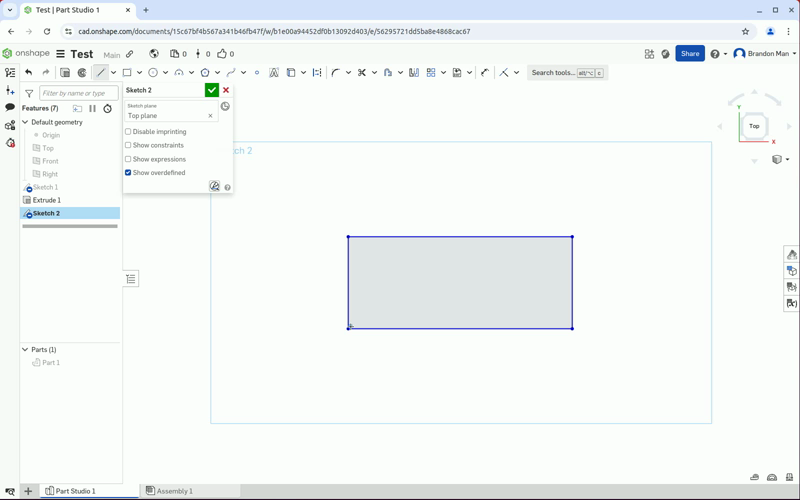
key_down(shift)
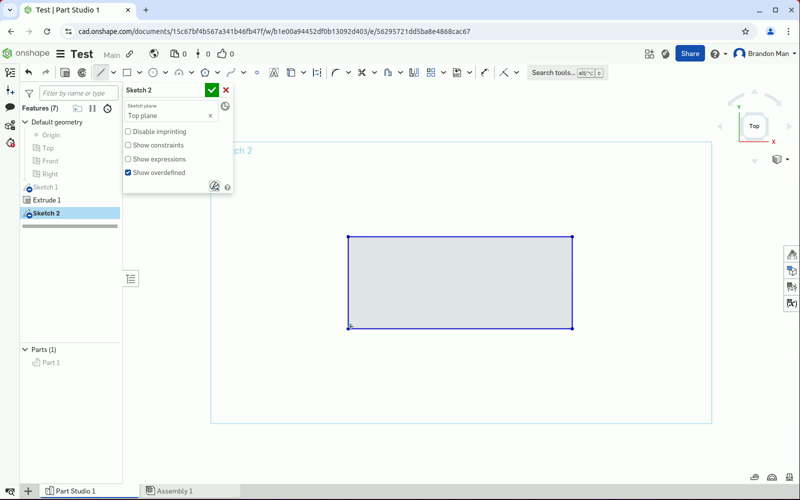
mouse_move(569, 326)
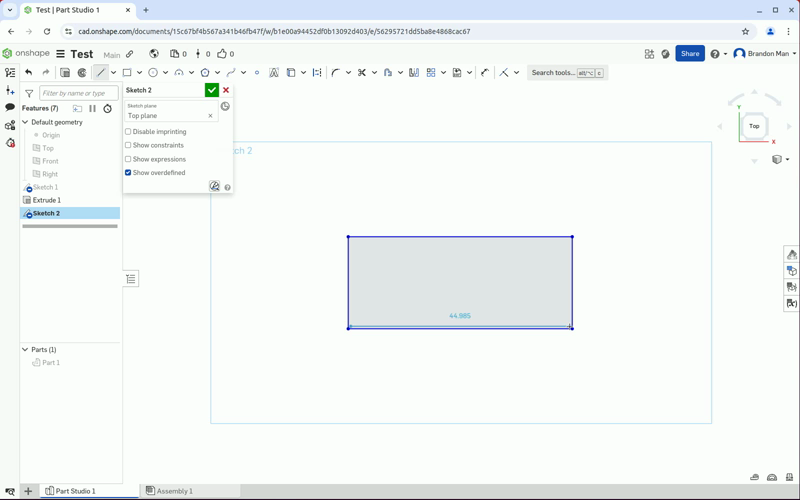
scroll(6)
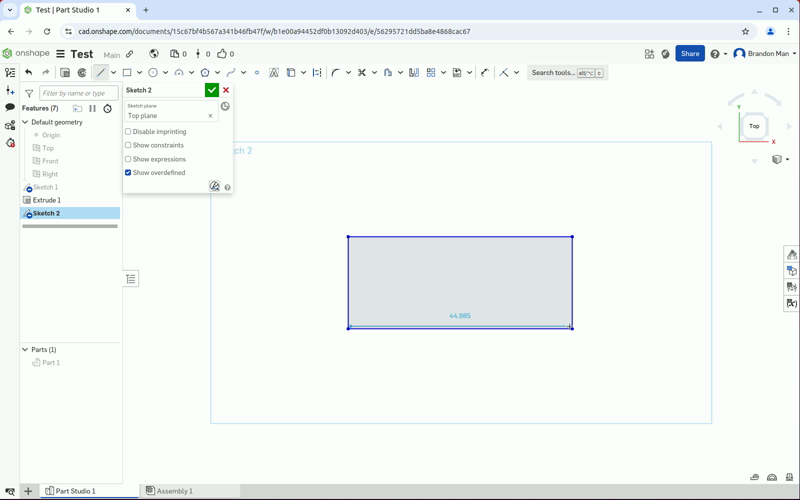
scroll(6)
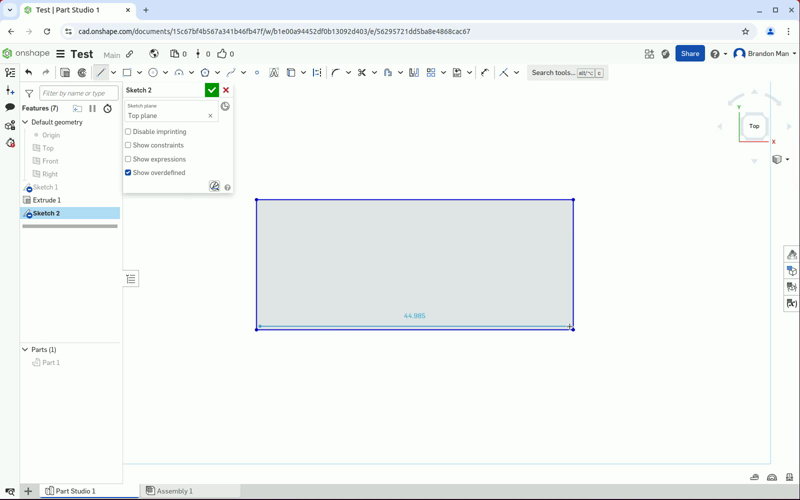
scroll(6)
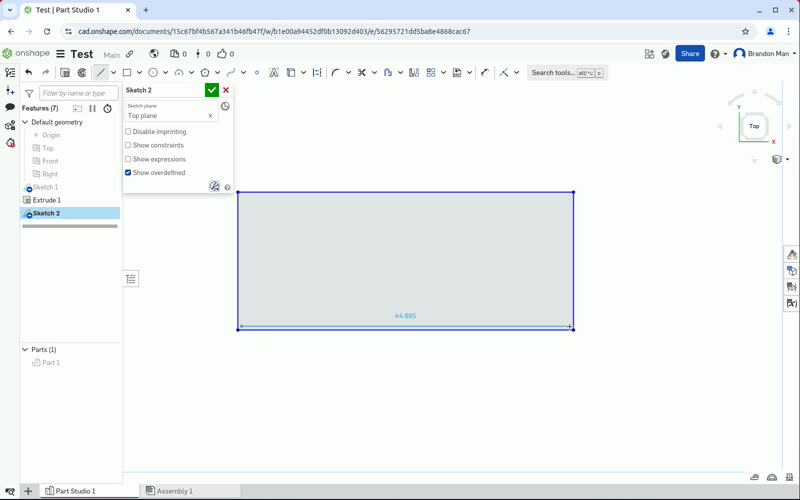
scroll(6)
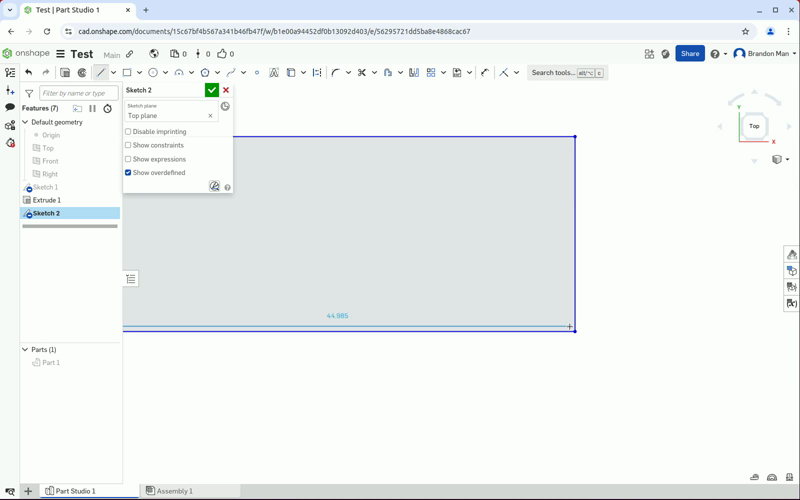
scroll(6)
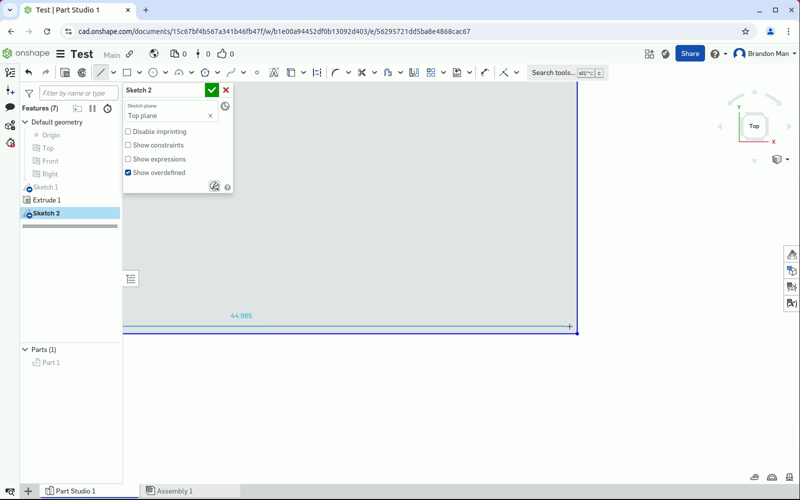
scroll(6)
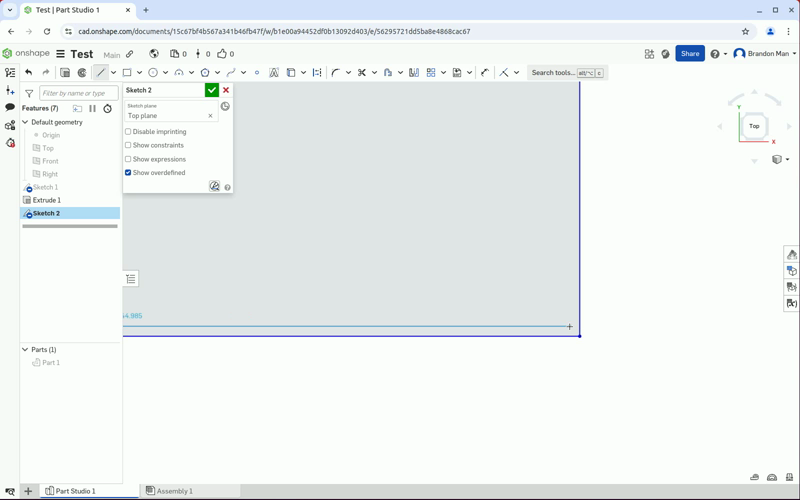
scroll(6)
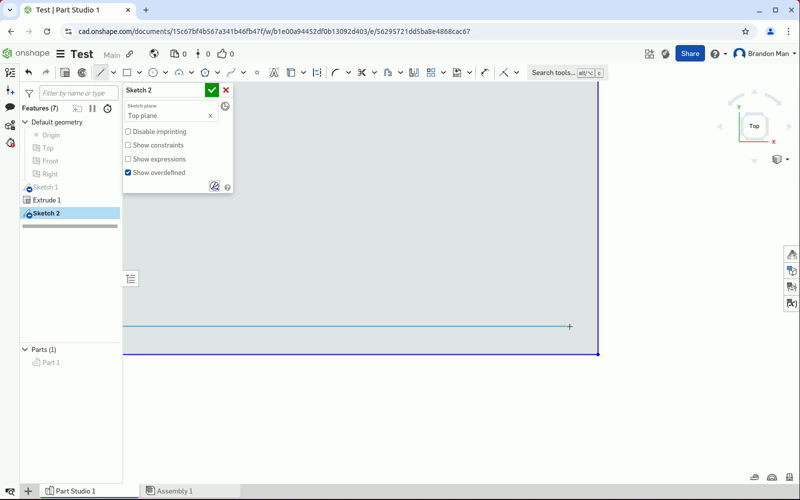
click(569, 326)
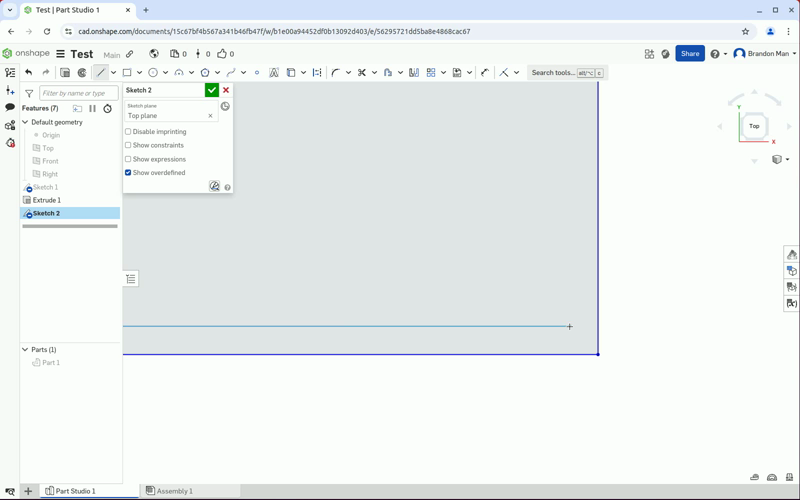
scroll(-6)
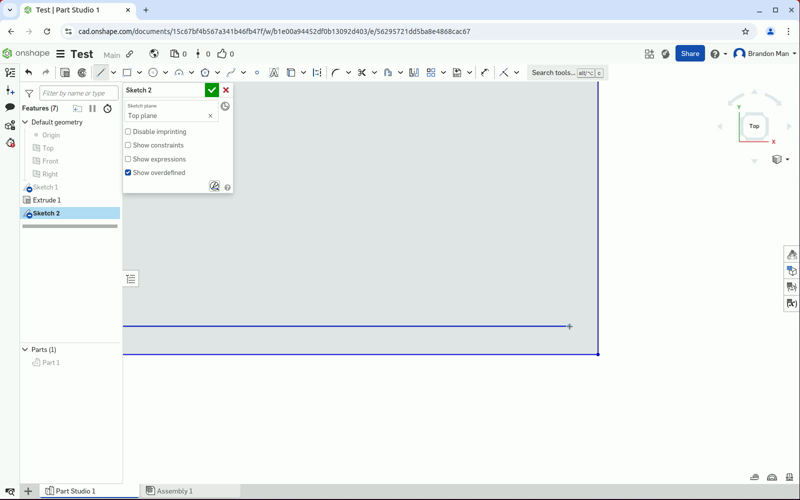
scroll(-6)
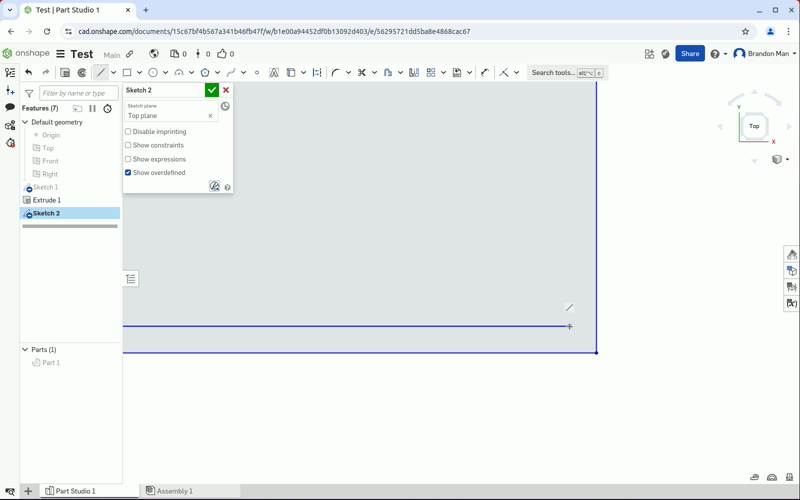
scroll(-6)
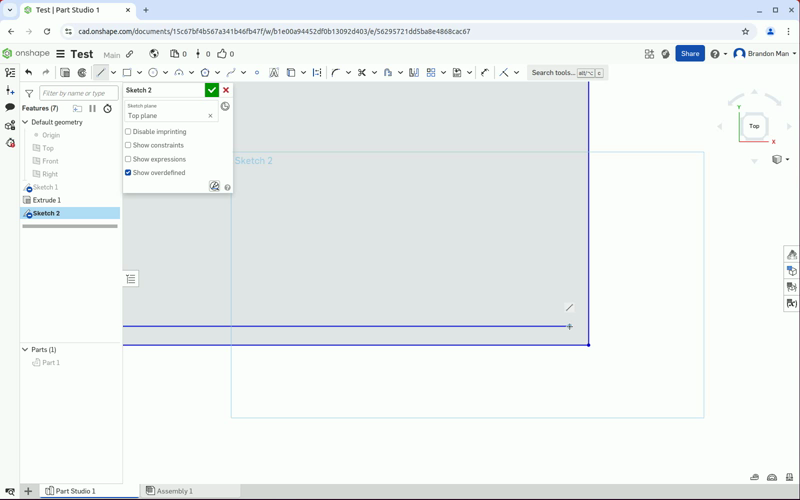
scroll(-6)
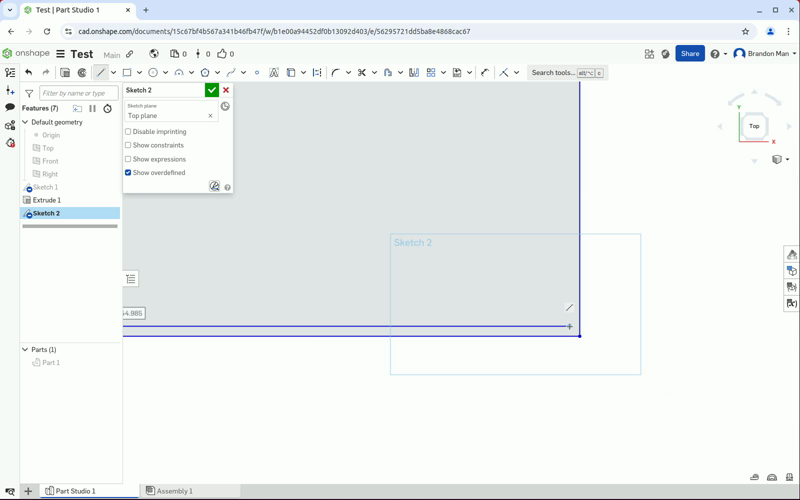
scroll(-6)
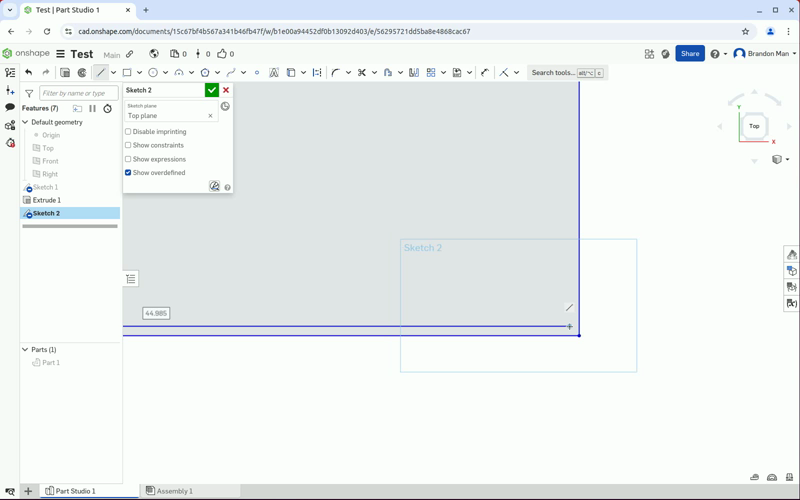
scroll(-6)
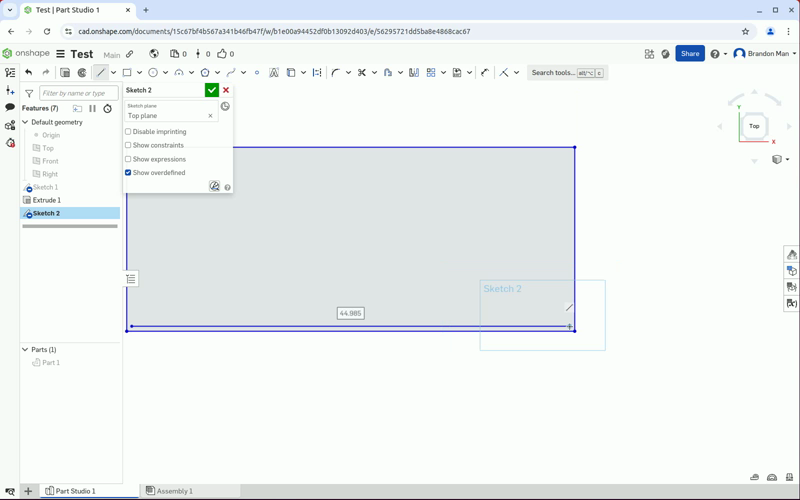
scroll(-6)
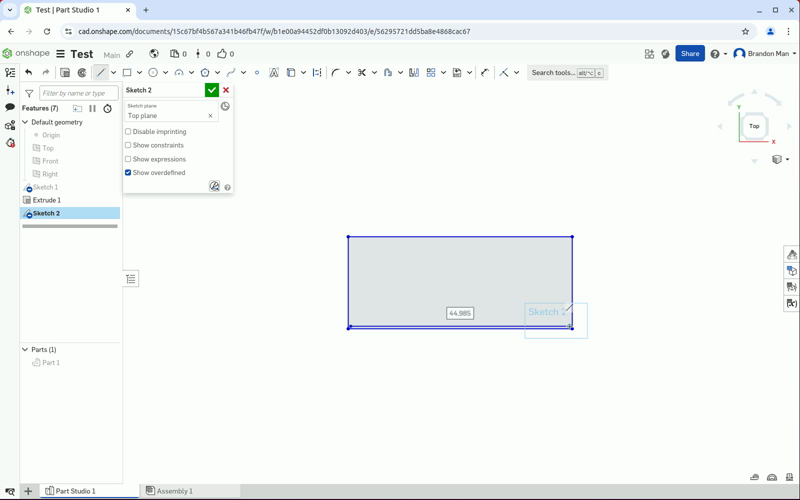
key_up(shift)
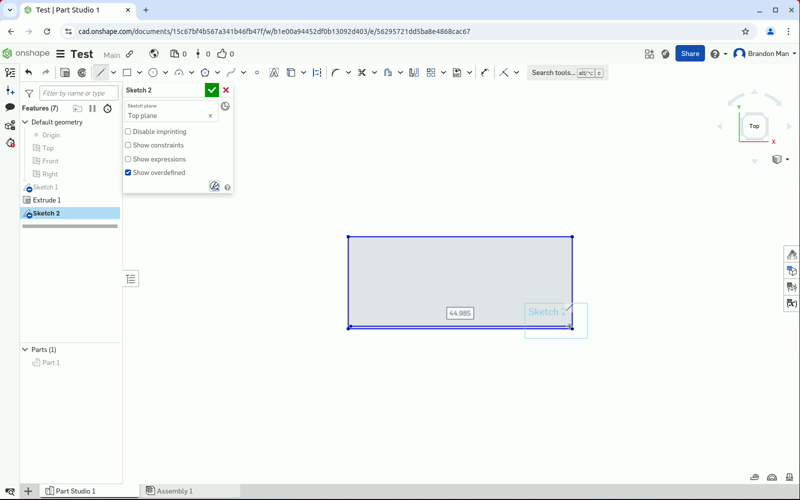
key_down(shift)
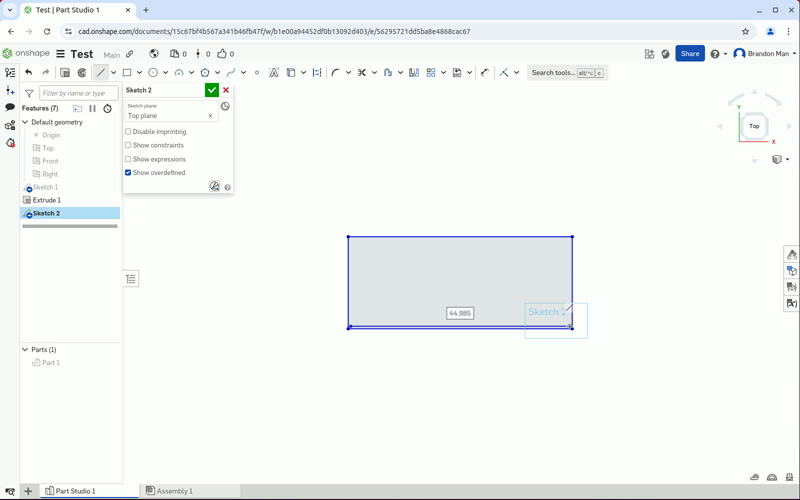
mouse_move(569, 239)
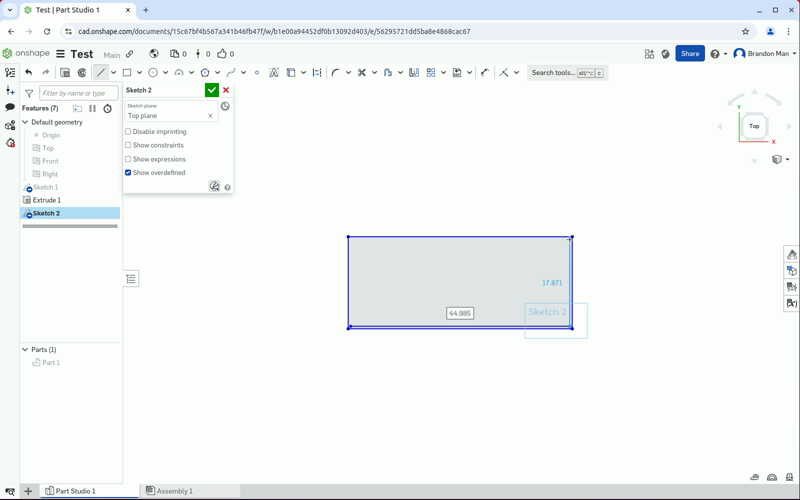
scroll(6)
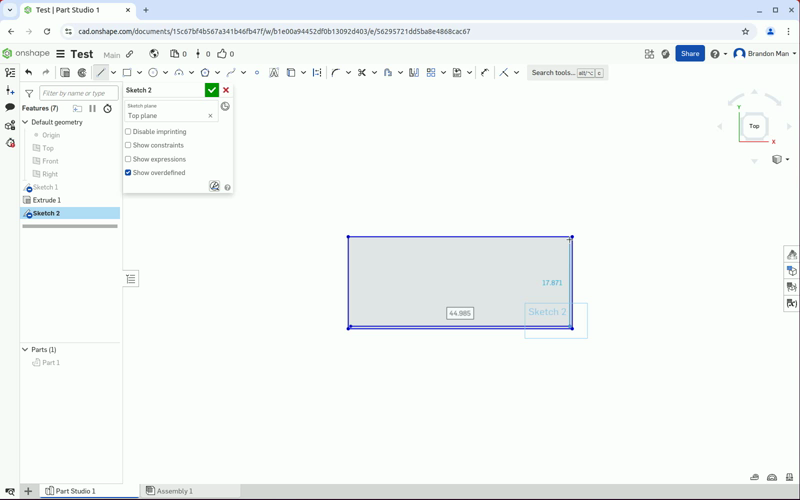
scroll(6)
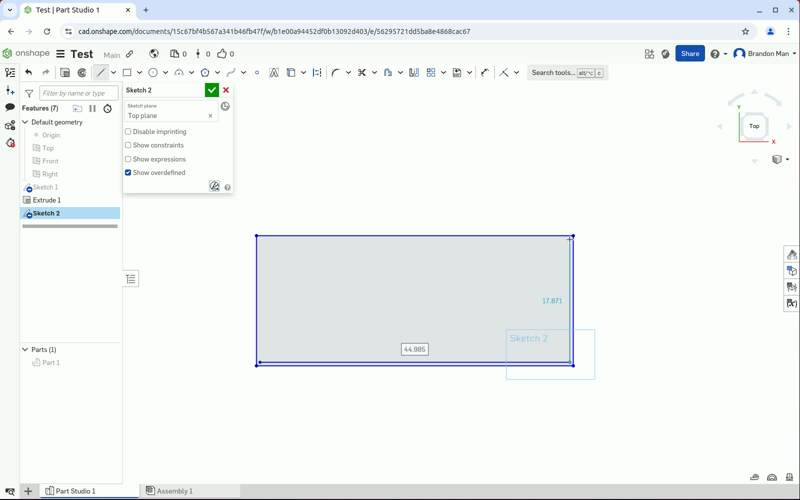
scroll(6)
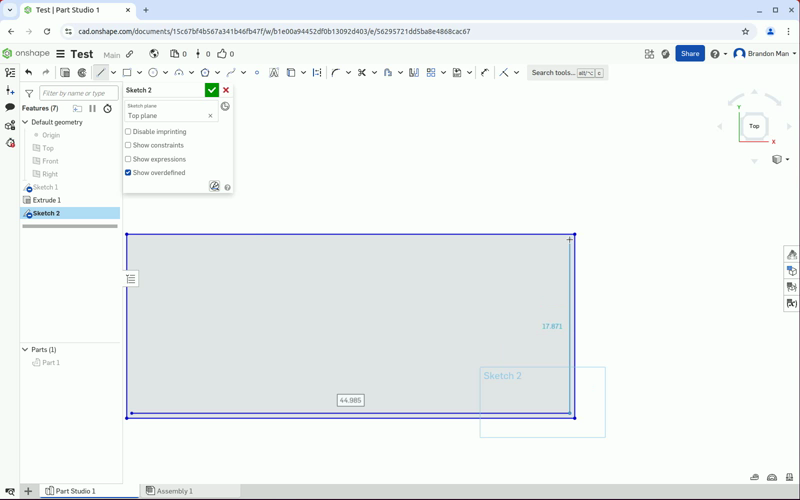
scroll(6)
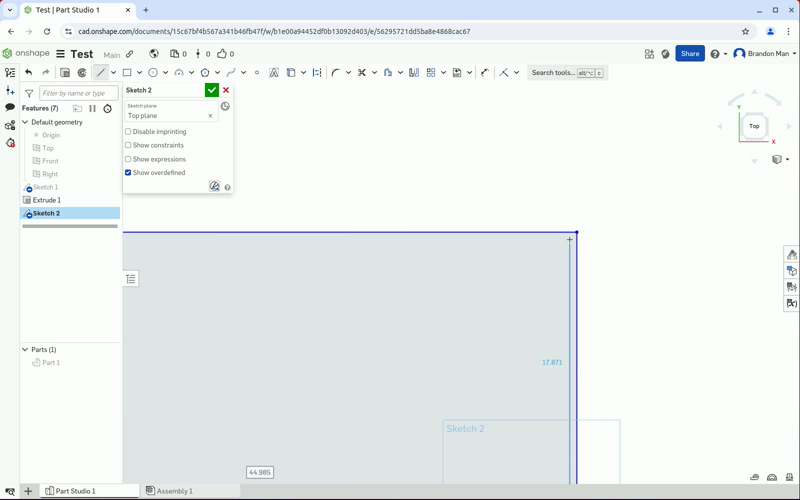
scroll(6)
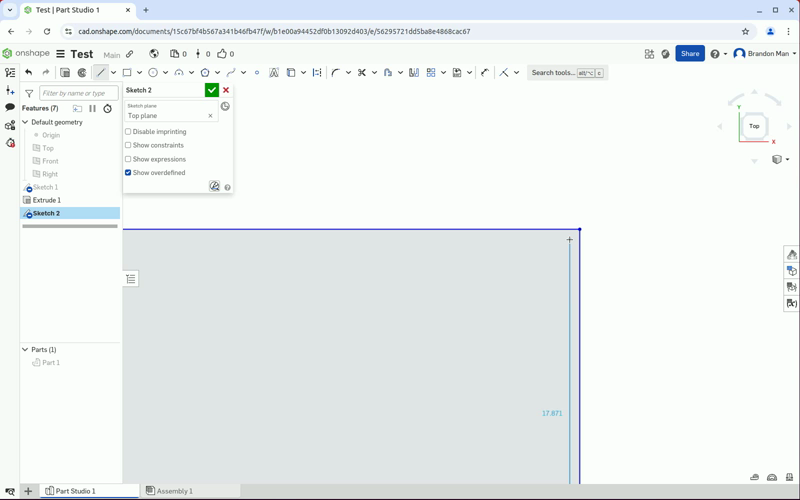
scroll(6)
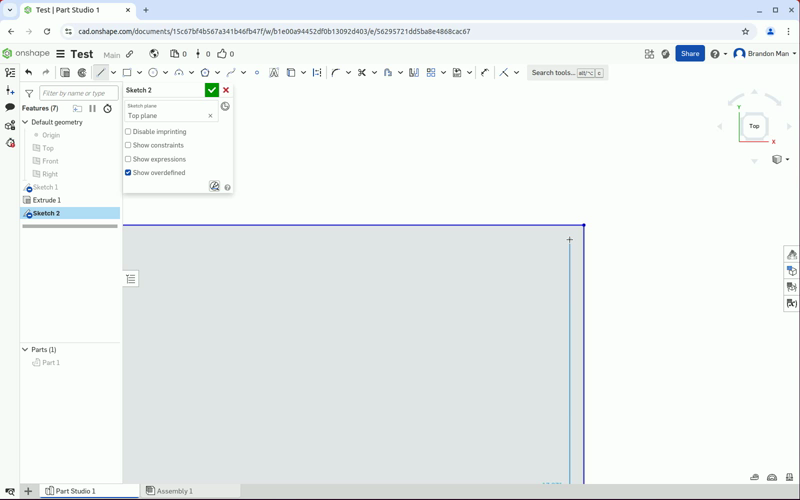
scroll(6)
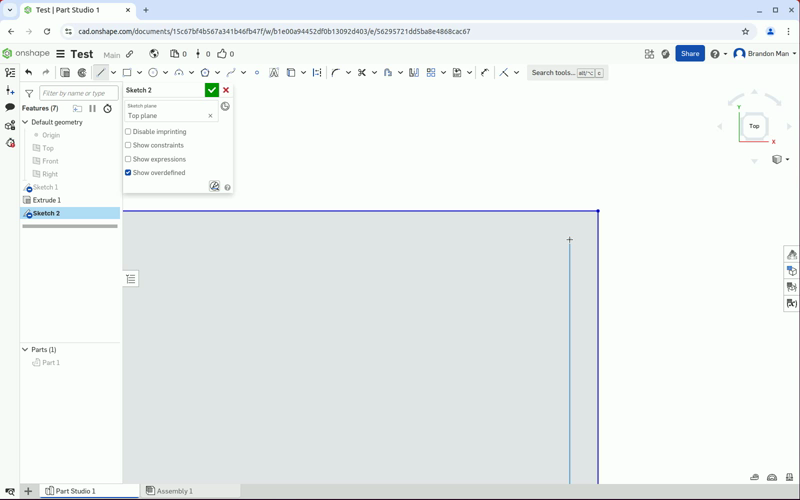
click(569, 239)
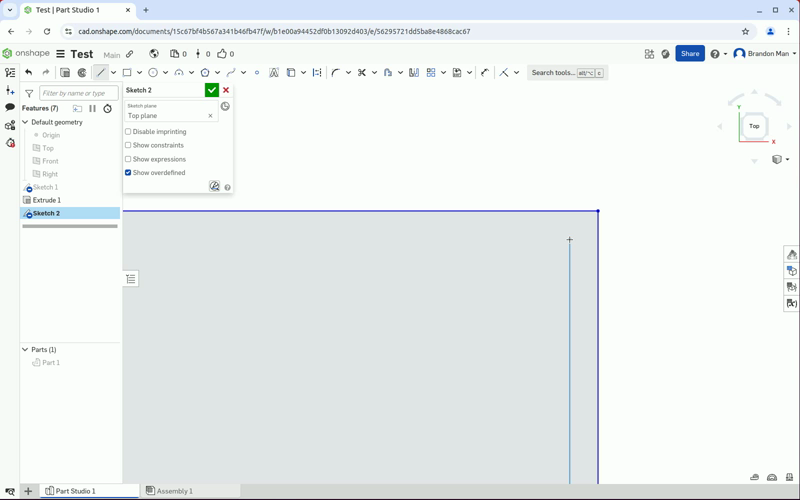
scroll(-6)
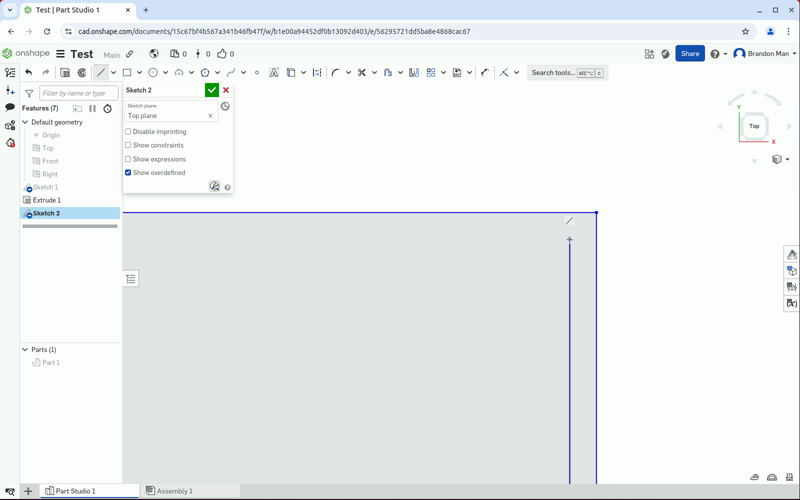
scroll(-6)
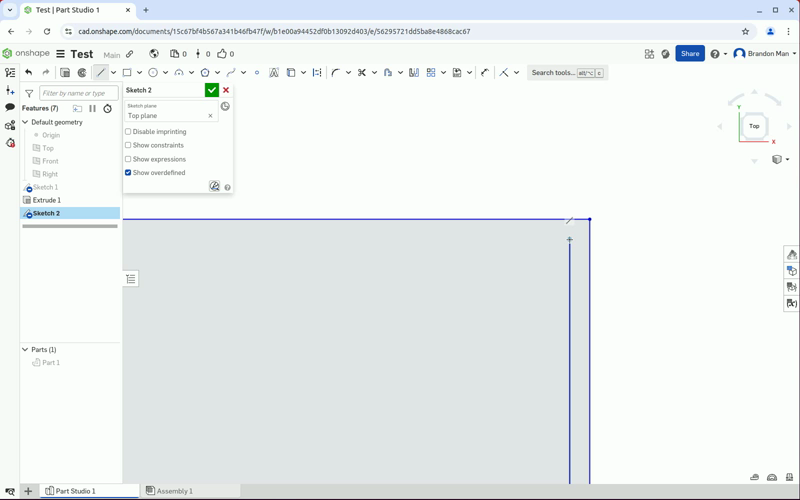
scroll(-6)
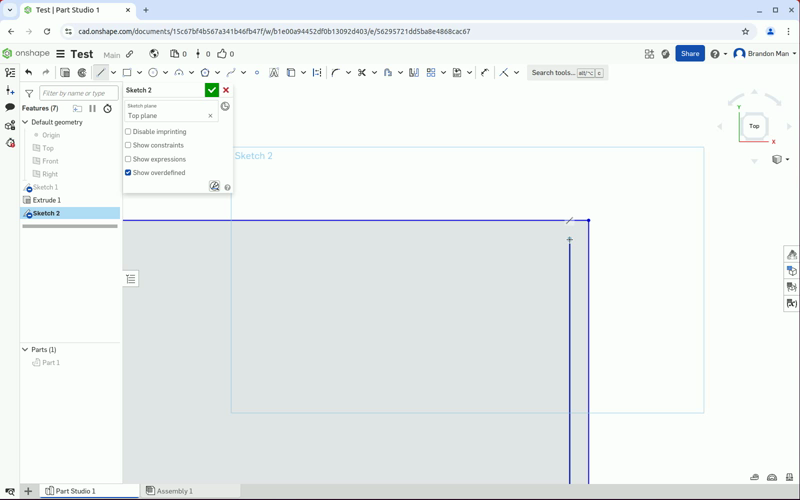
scroll(-6)
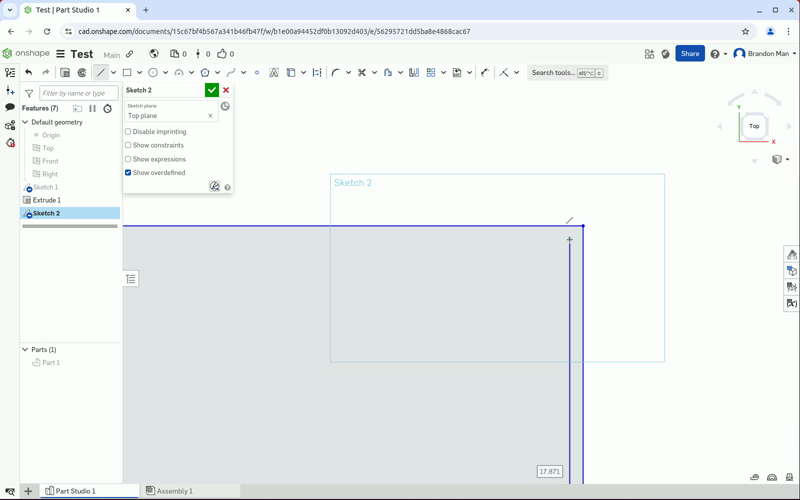
scroll(-6)
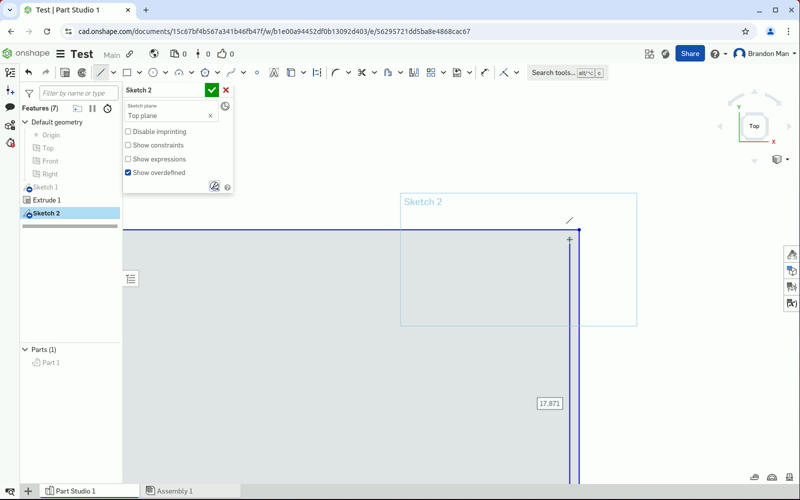
scroll(-6)
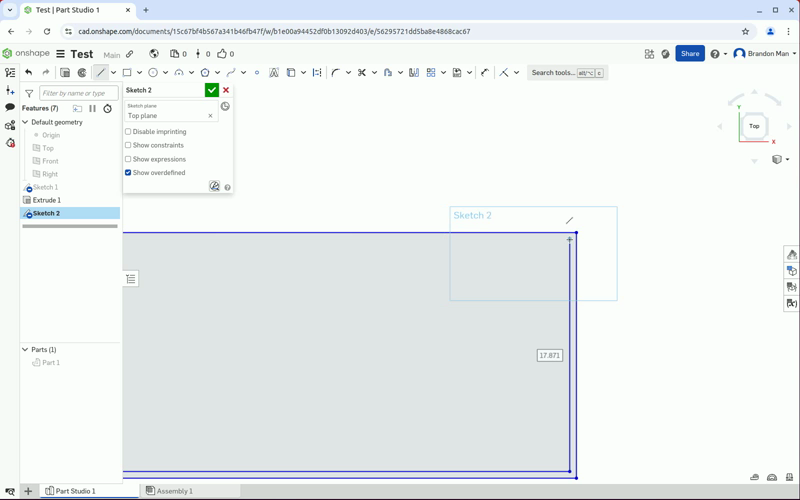
scroll(-6)
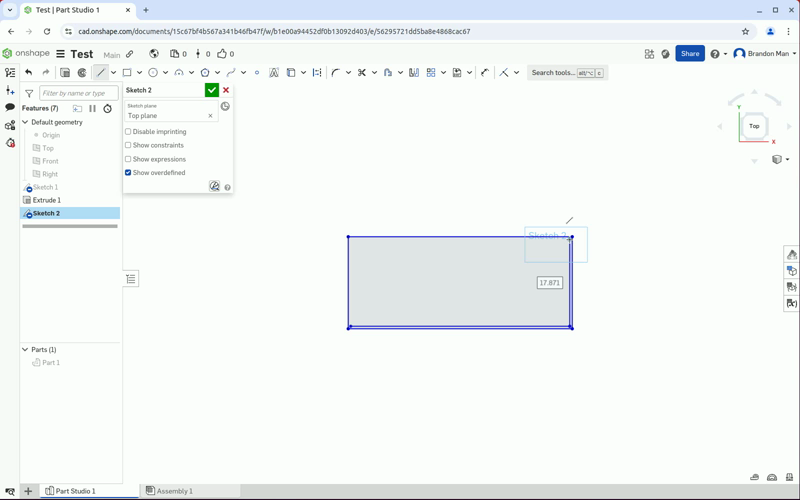
key_up(shift)
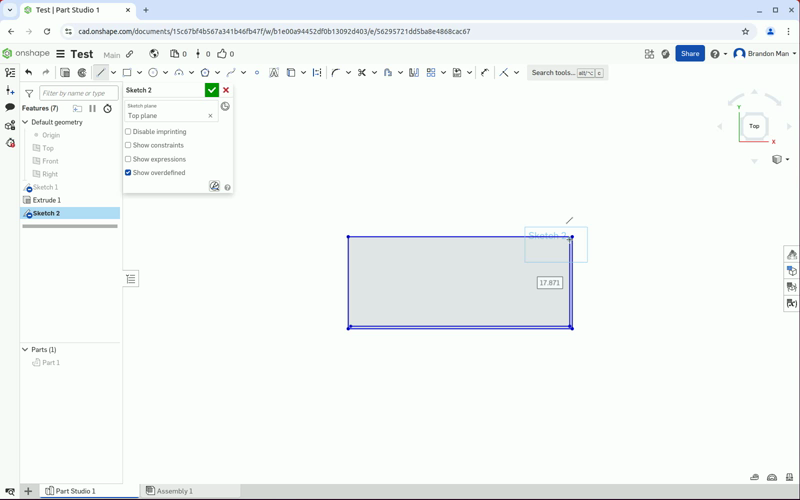
key_down(shift)
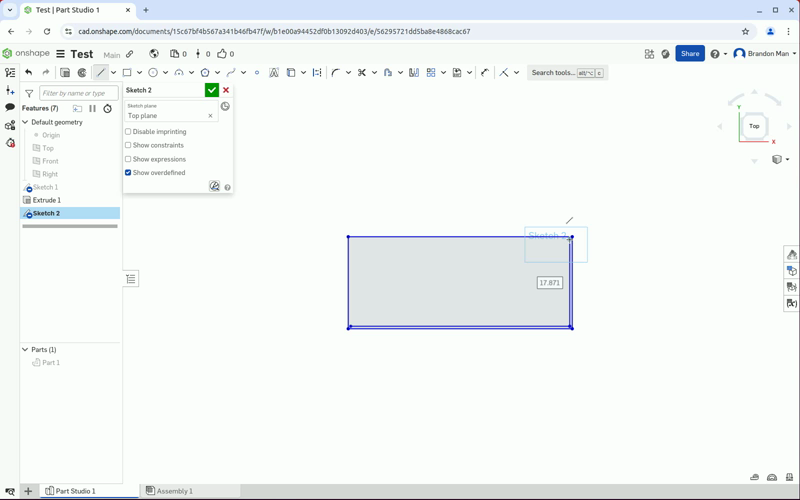
mouse_move(350, 239)
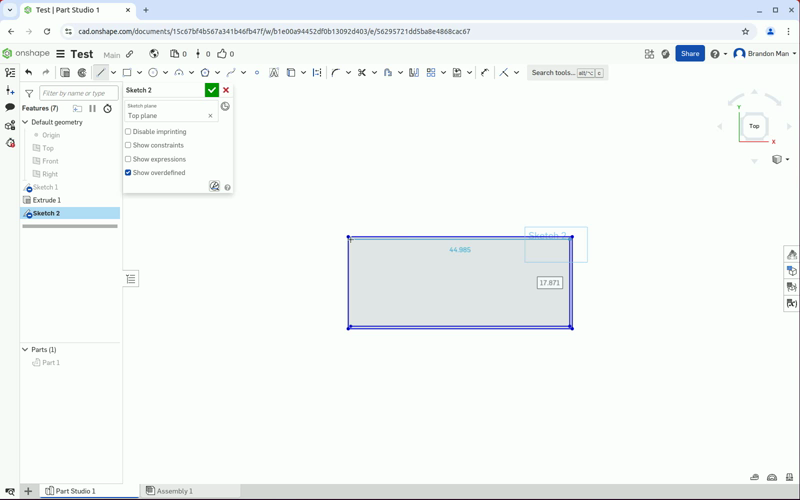
scroll(6)
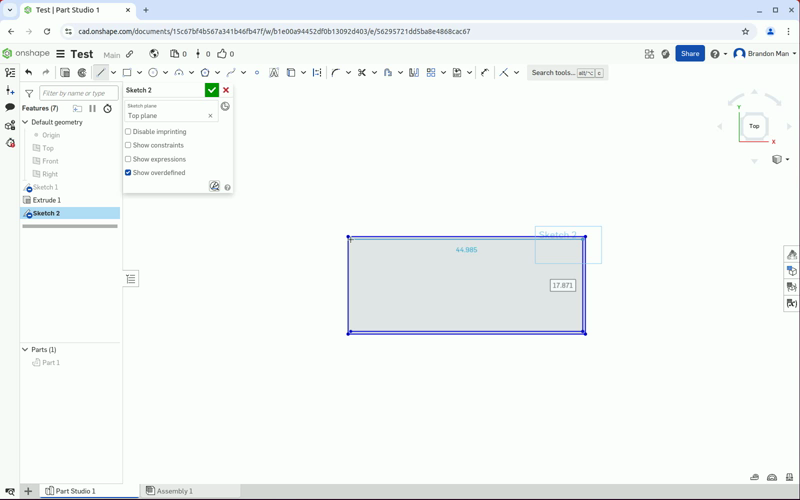
scroll(6)
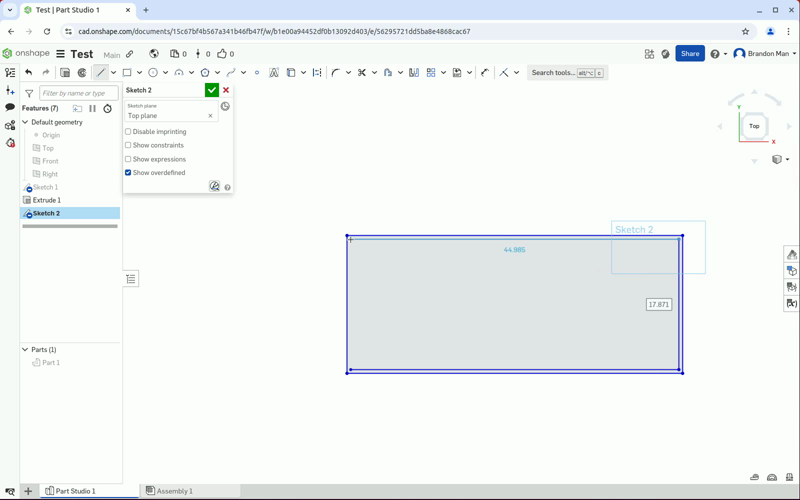
scroll(6)
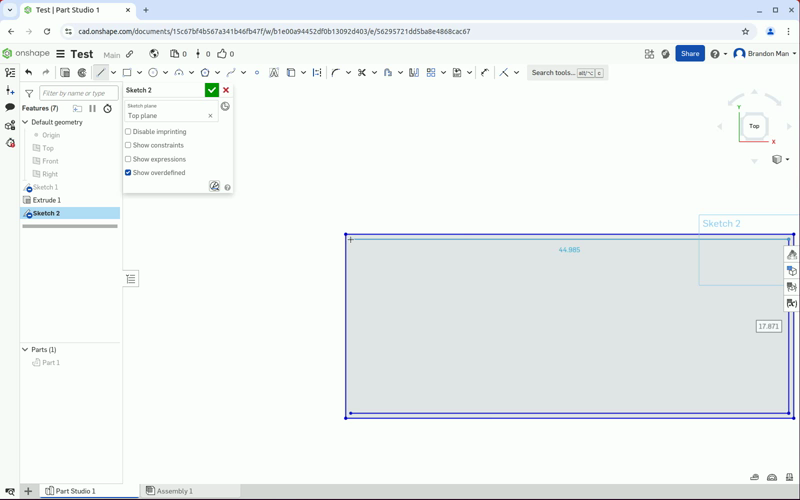
scroll(6)
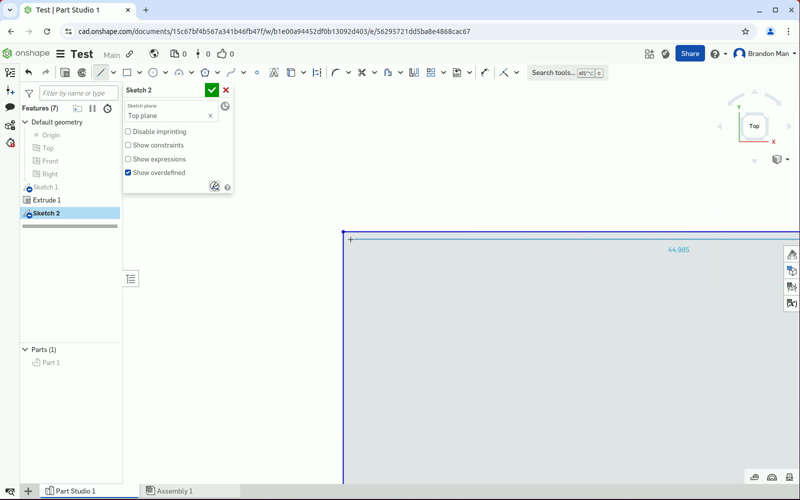
scroll(6)
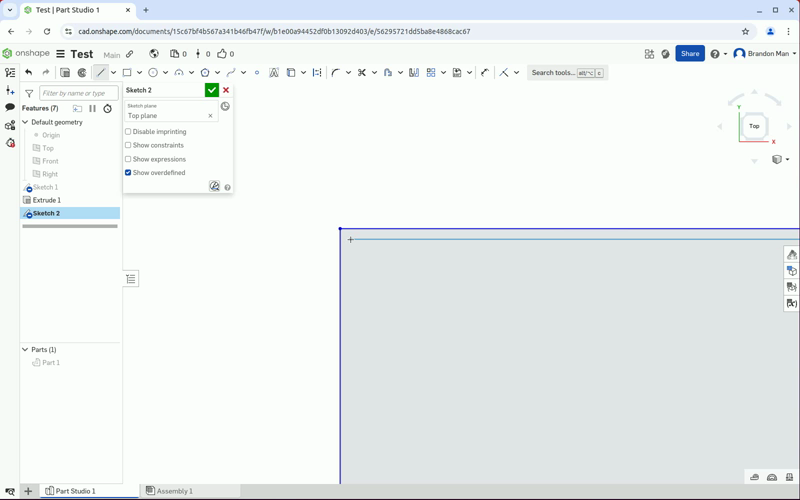
scroll(6)
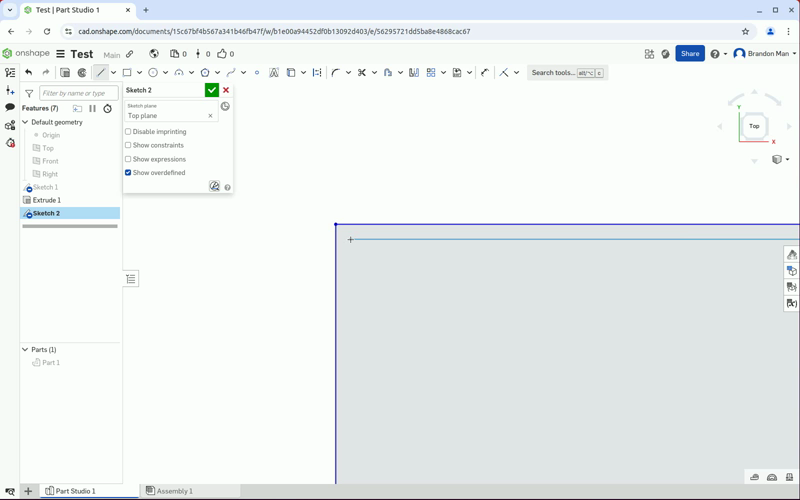
scroll(6)
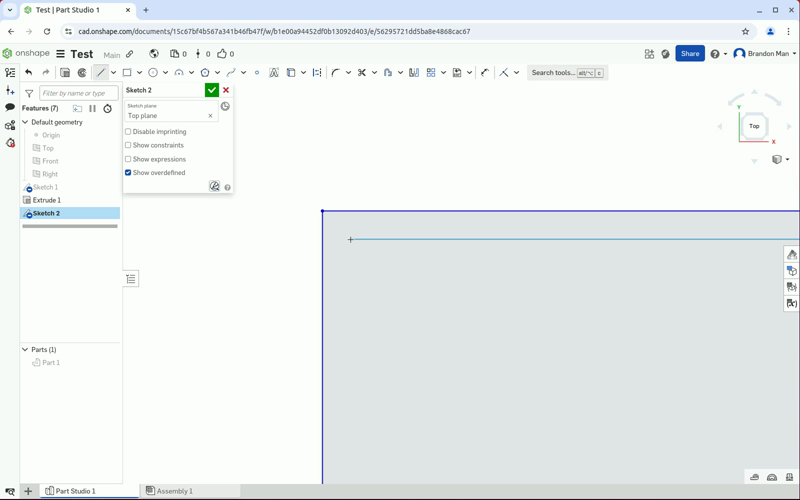
click(350, 239)
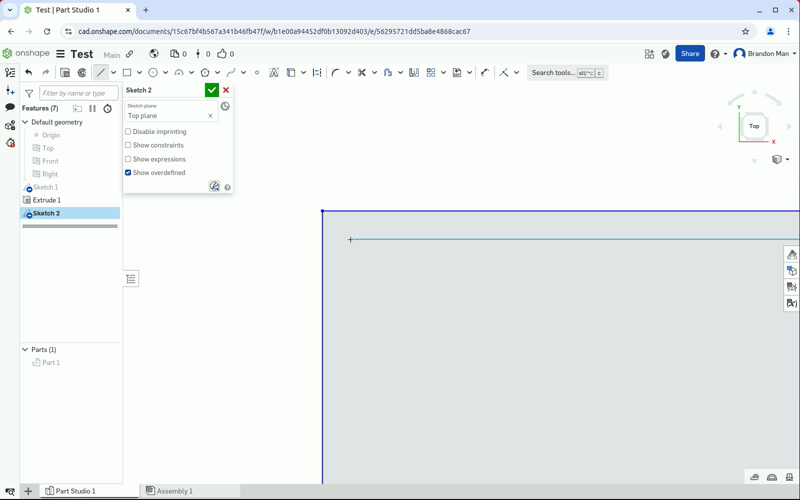
scroll(-6)
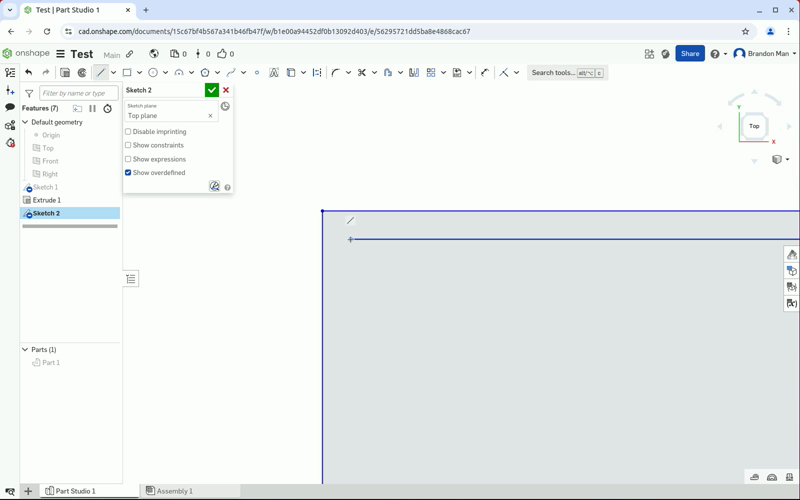
scroll(-6)
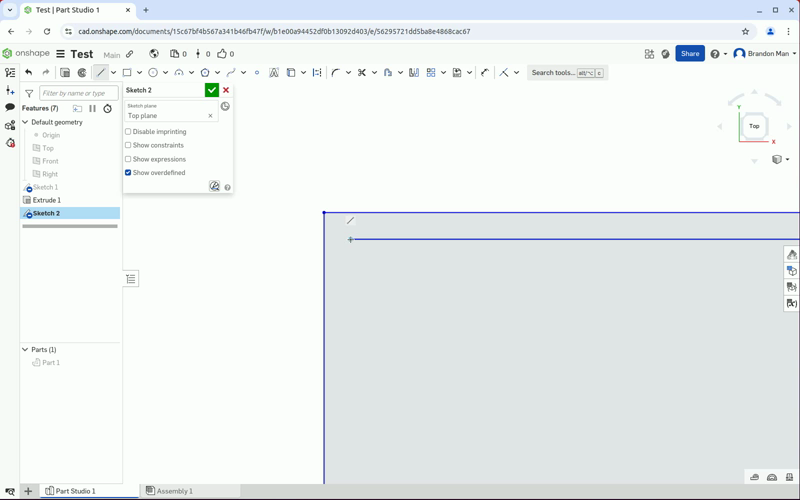
scroll(-6)
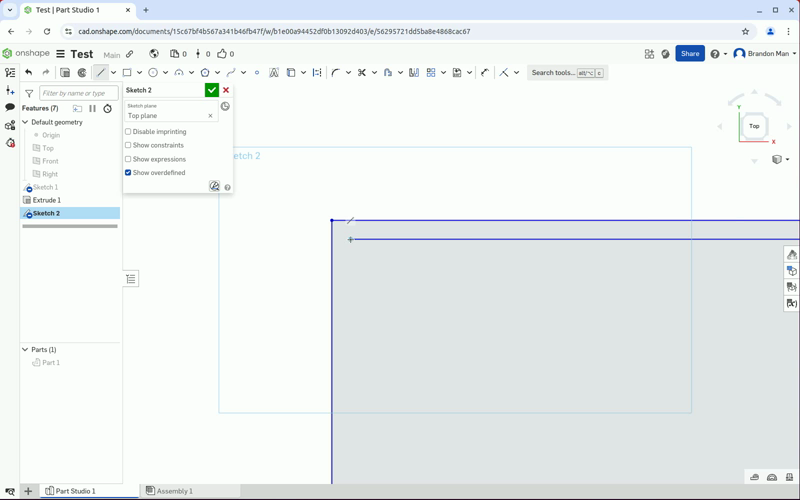
scroll(-6)
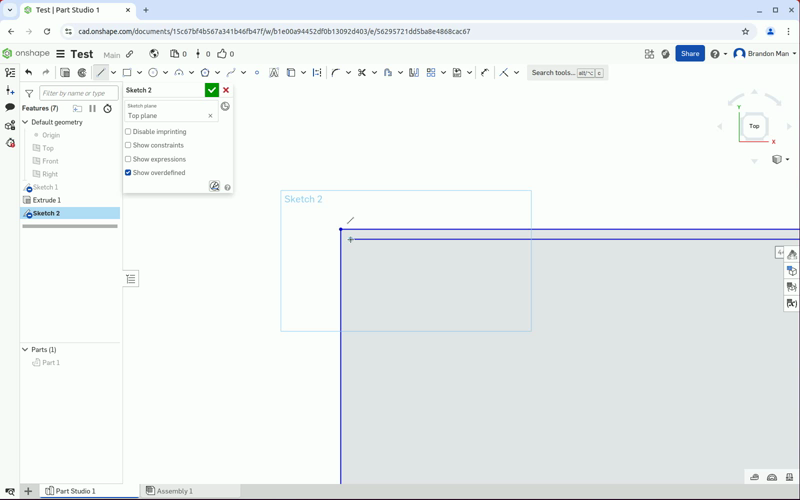
scroll(-6)
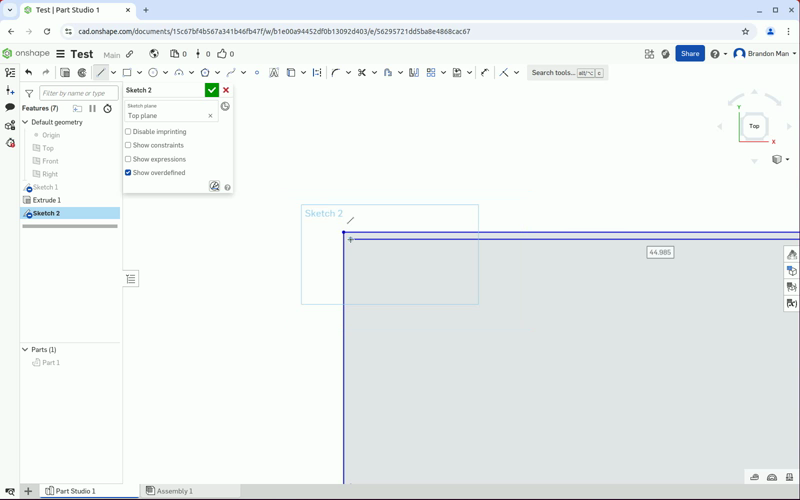
scroll(-6)
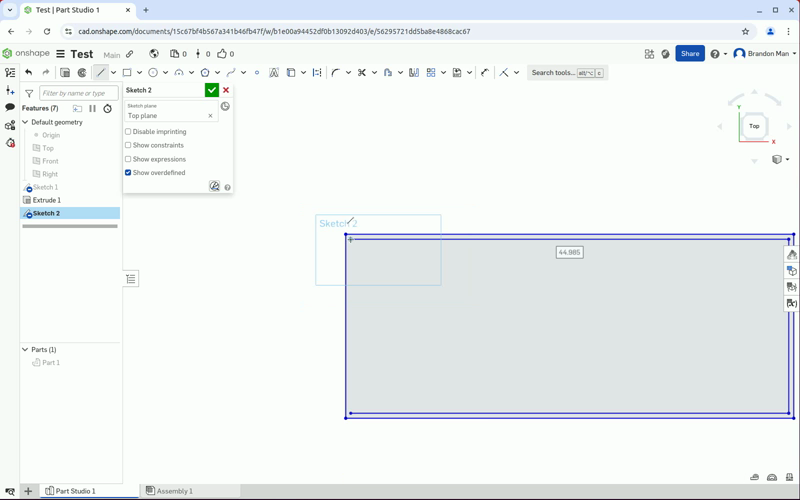
scroll(-6)
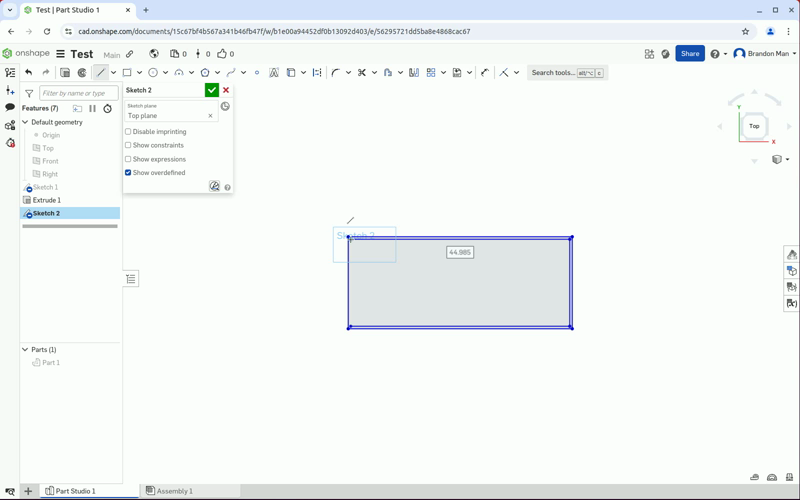
key_up(shift)
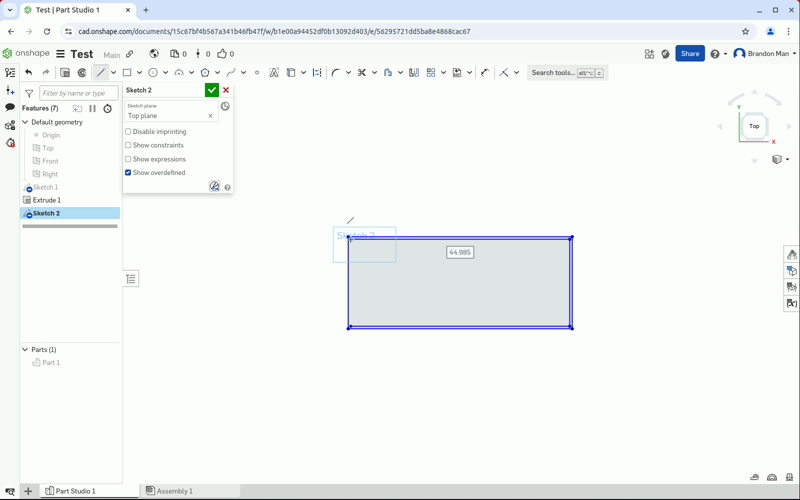
key_down(shift)
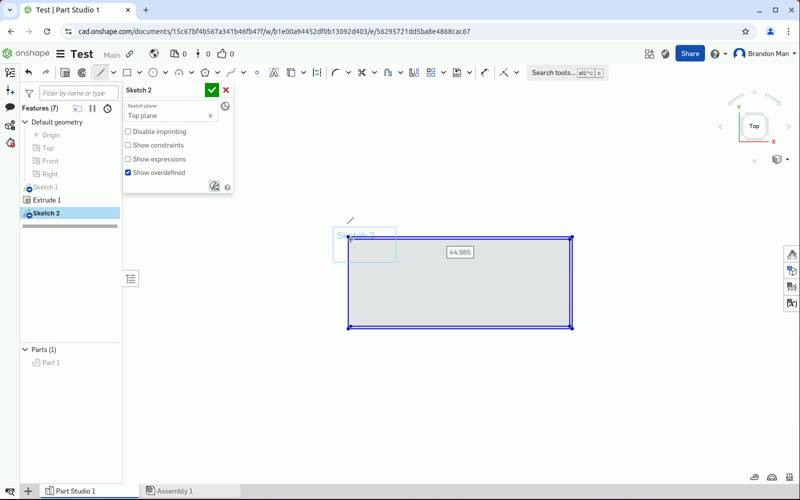
mouse_move(350, 326)
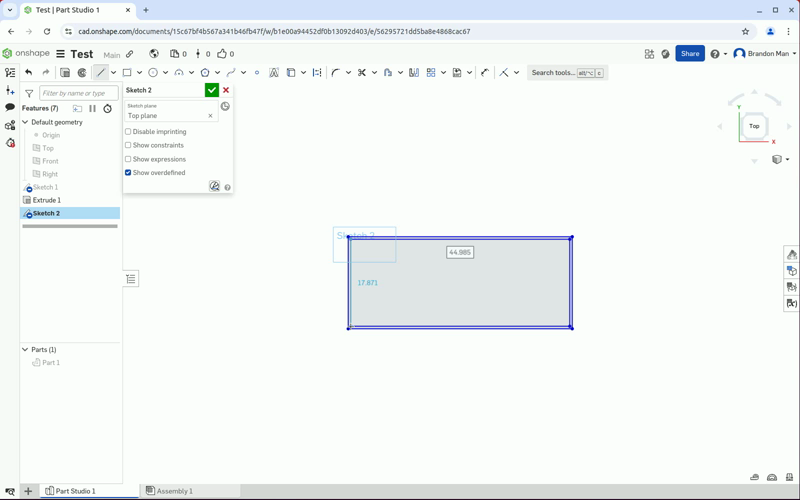
scroll(6)
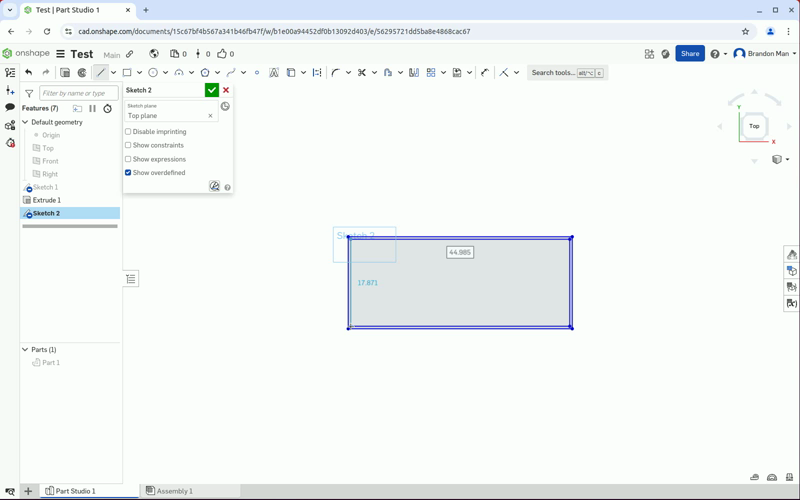
scroll(6)
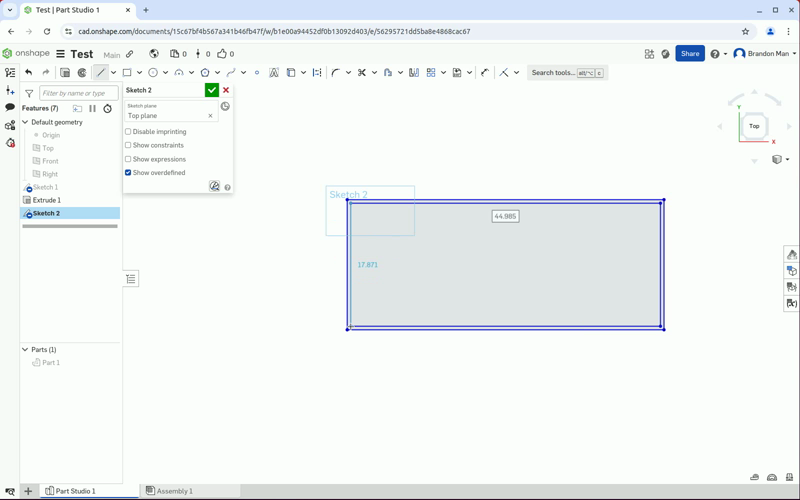
scroll(6)
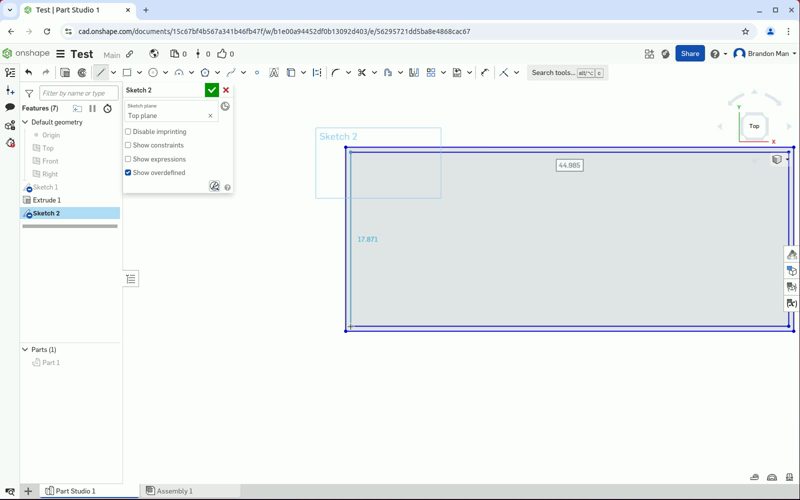
scroll(6)
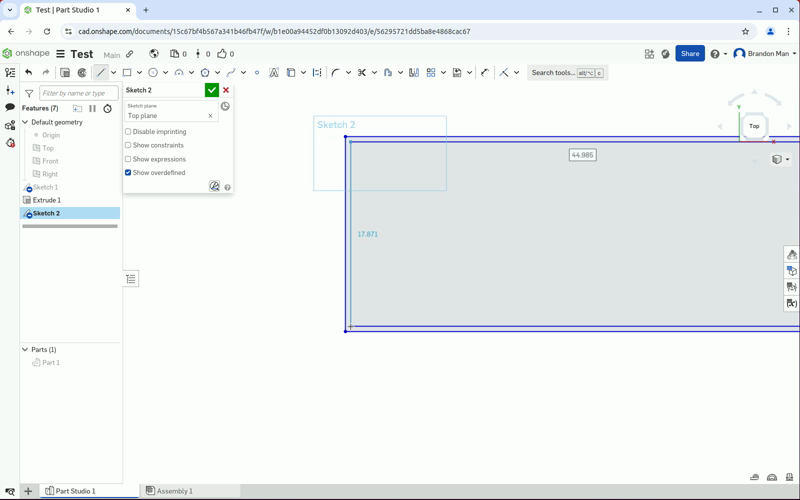
scroll(6)
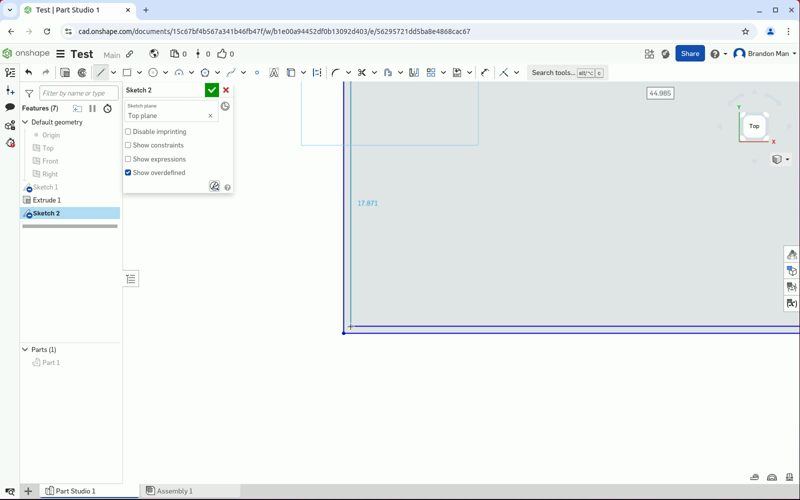
scroll(6)
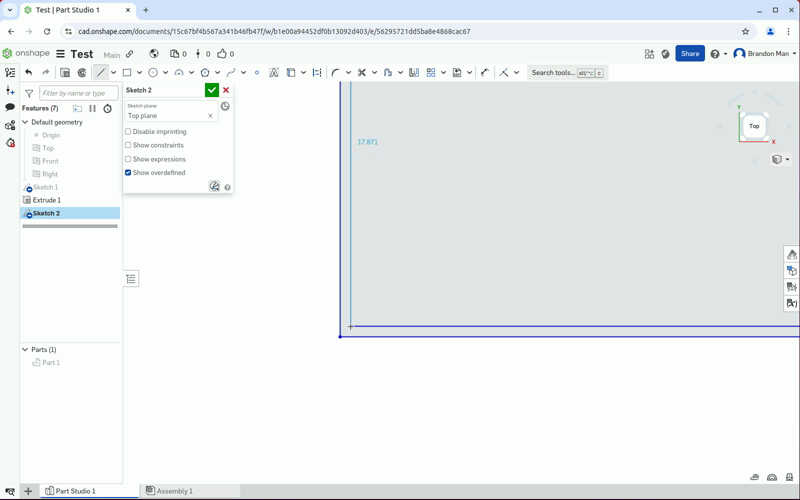
scroll(6)
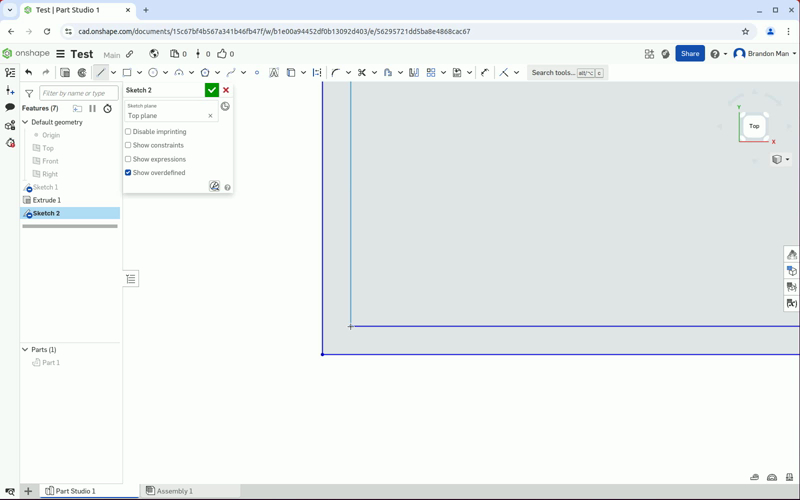
key_up(shift)
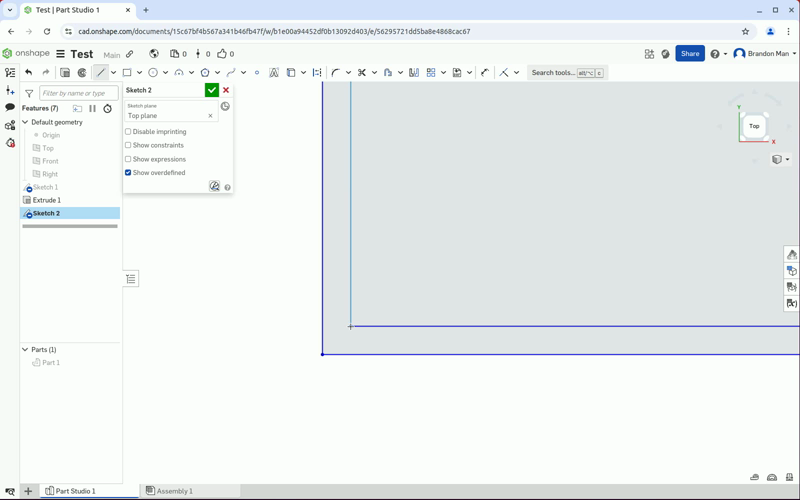
click(350, 326)
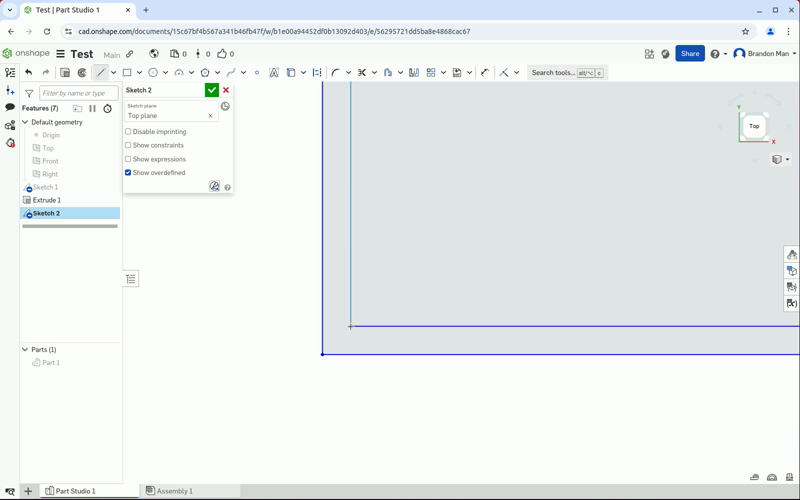
scroll(-6)
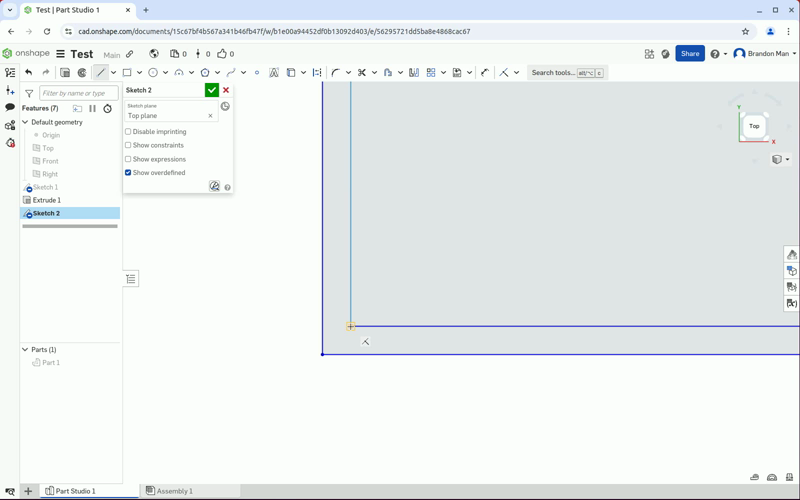
scroll(-6)
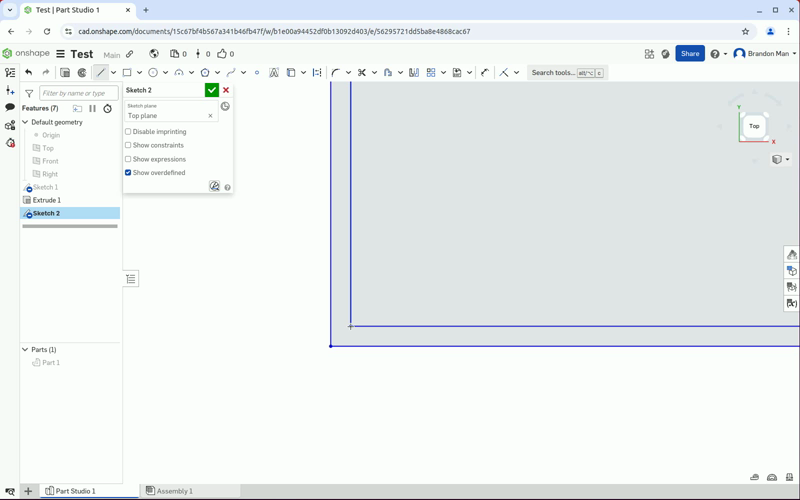
scroll(-6)
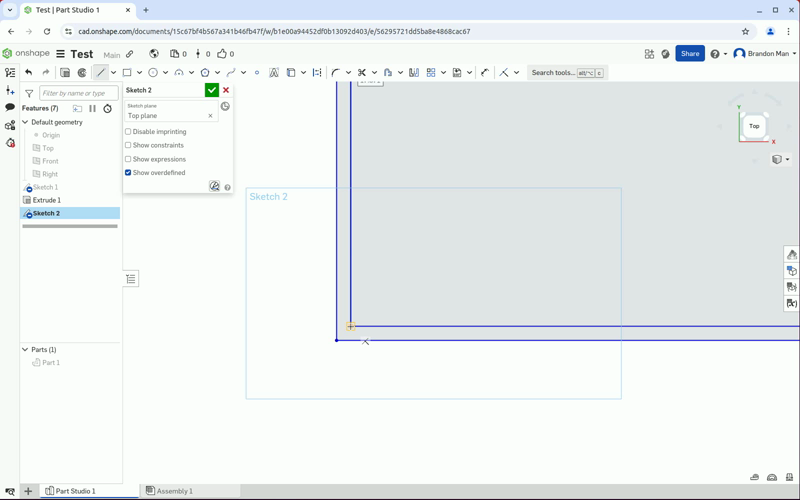
scroll(-6)
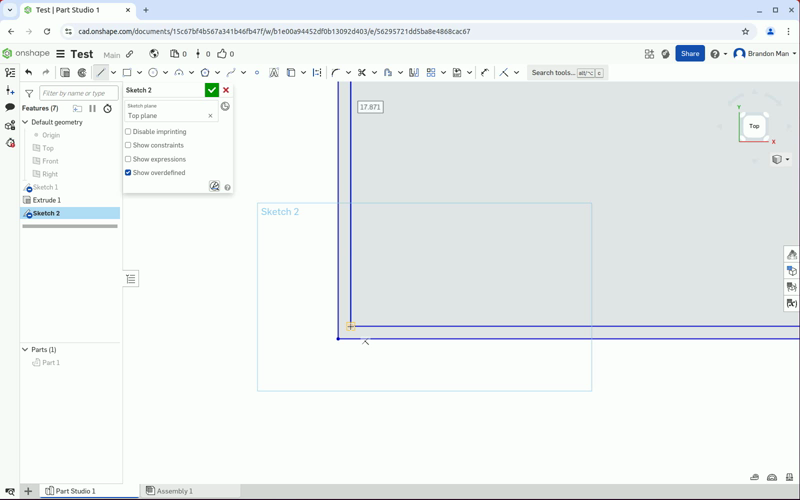
scroll(-6)
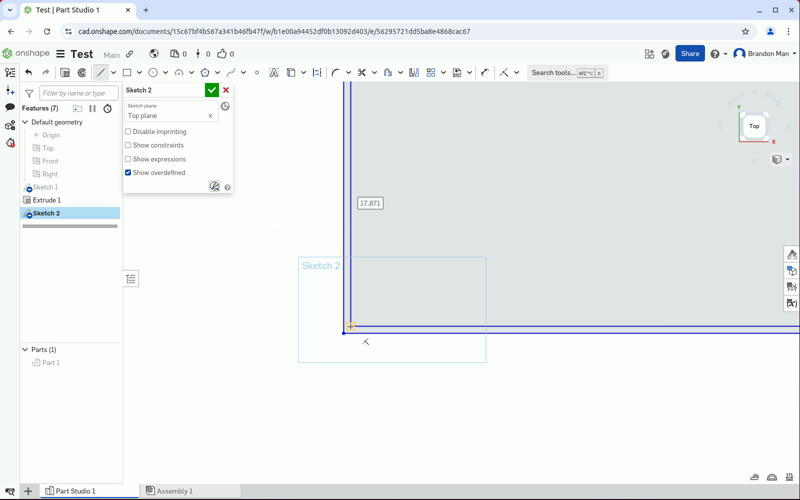
scroll(-6)
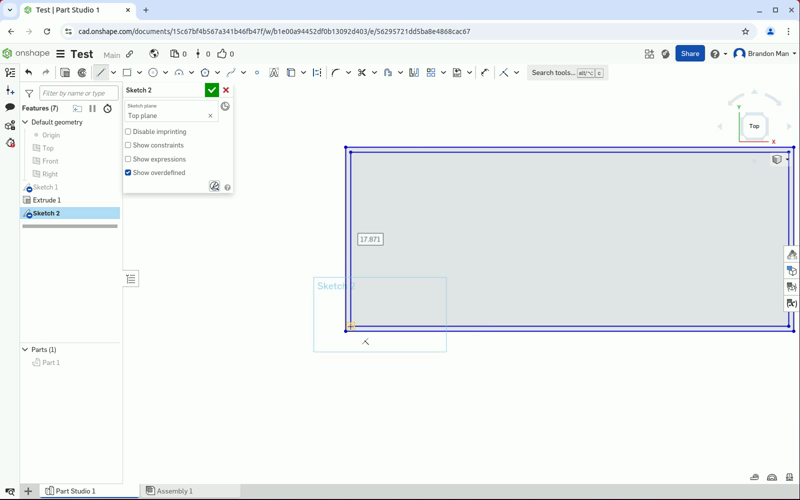
scroll(-6)
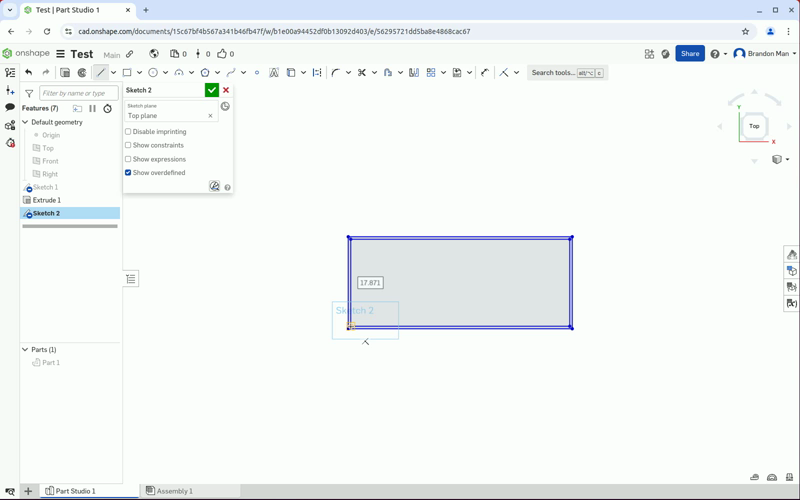
key(esc)
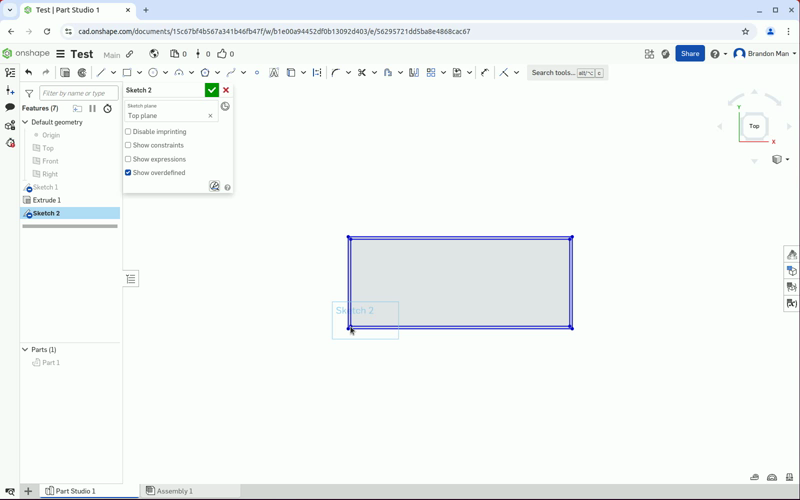
mouse_move(476, 327)
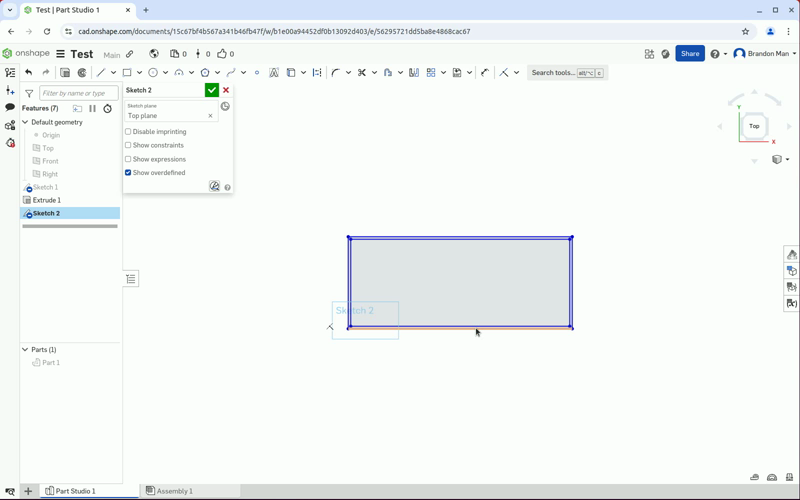
scroll(6)
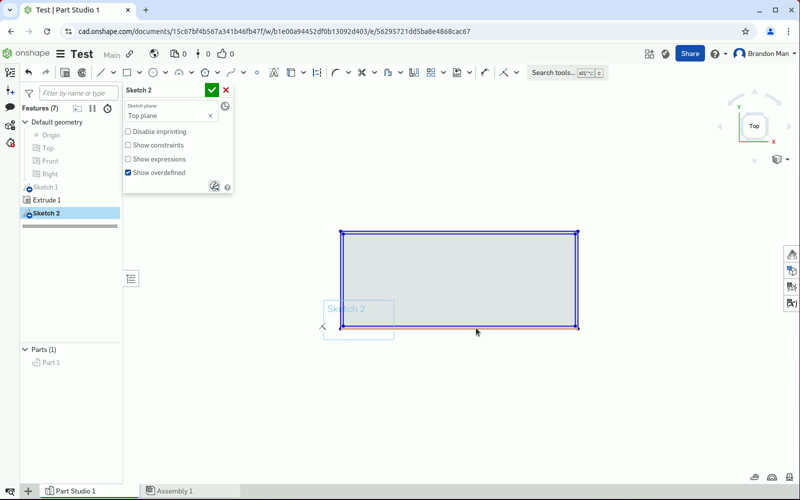
scroll(6)
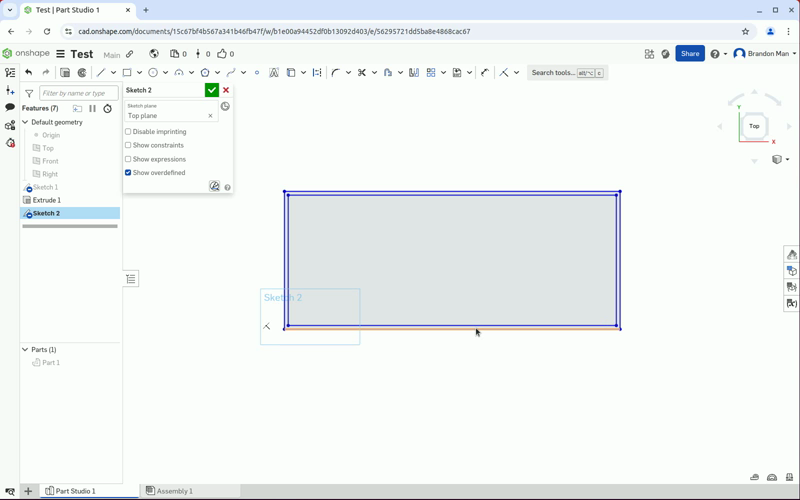
scroll(6)
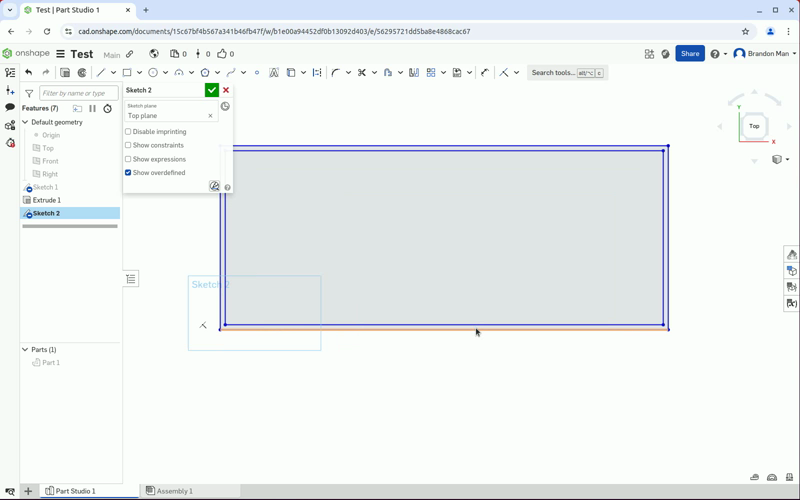
scroll(6)
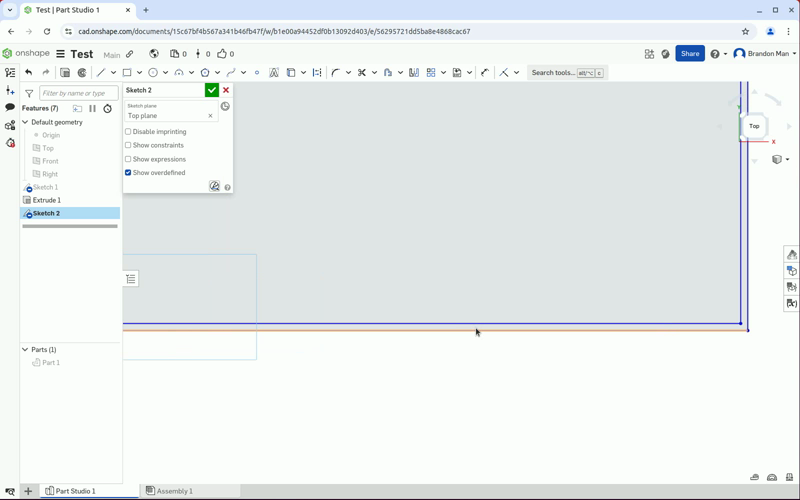
scroll(6)
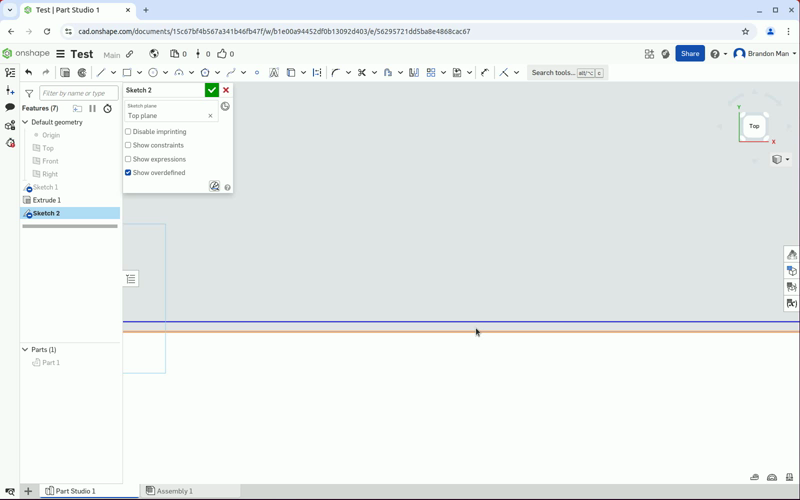
scroll(6)
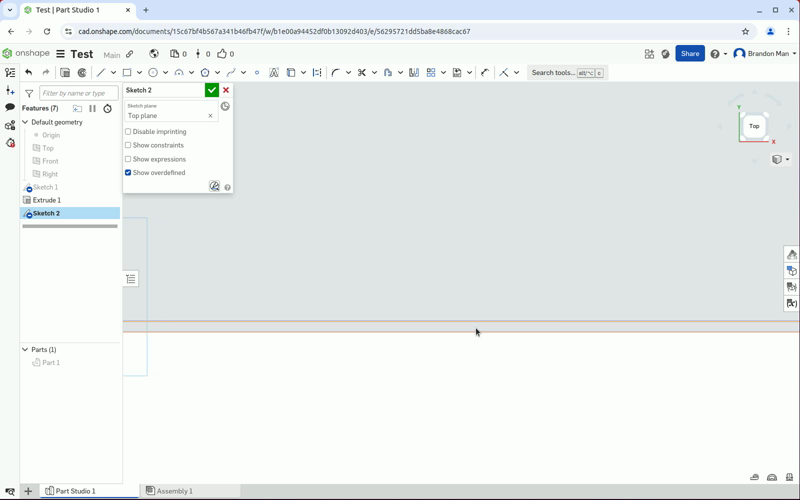
scroll(6)
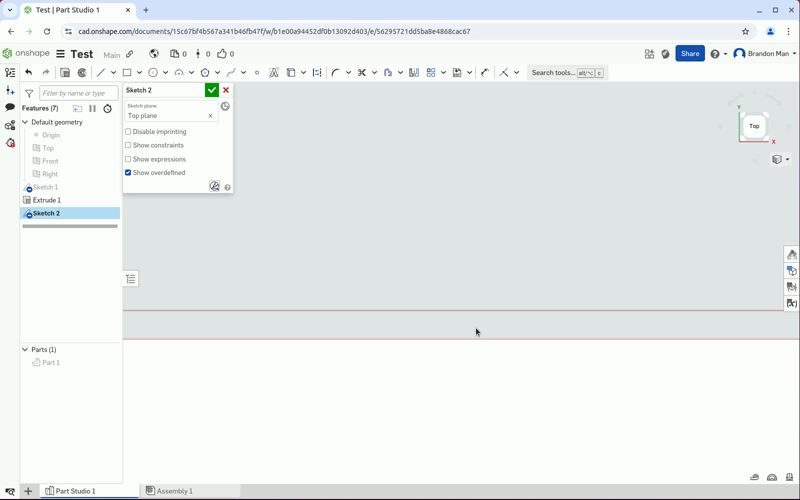
click(476, 327)
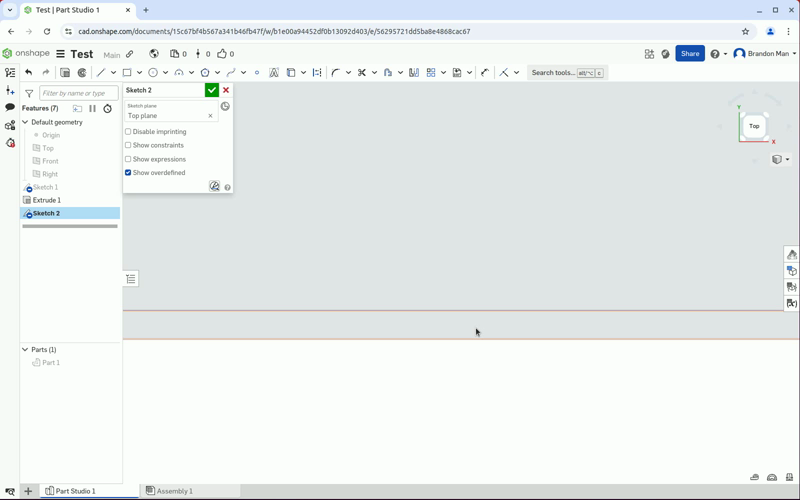
scroll(-6)
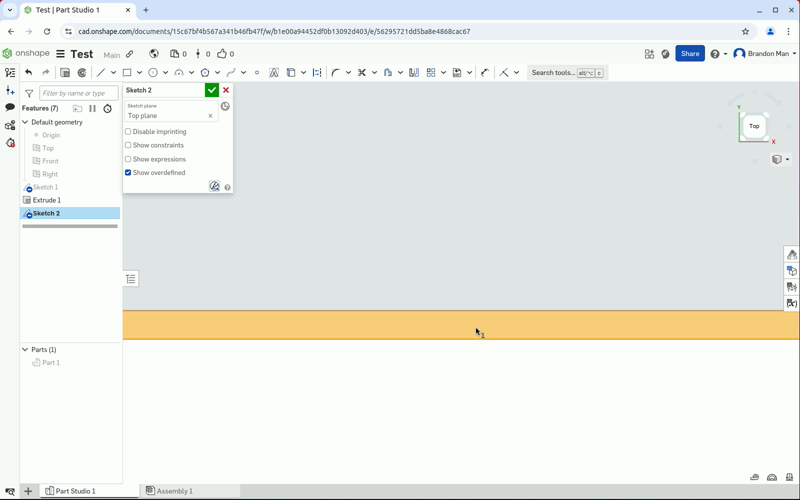
scroll(-6)
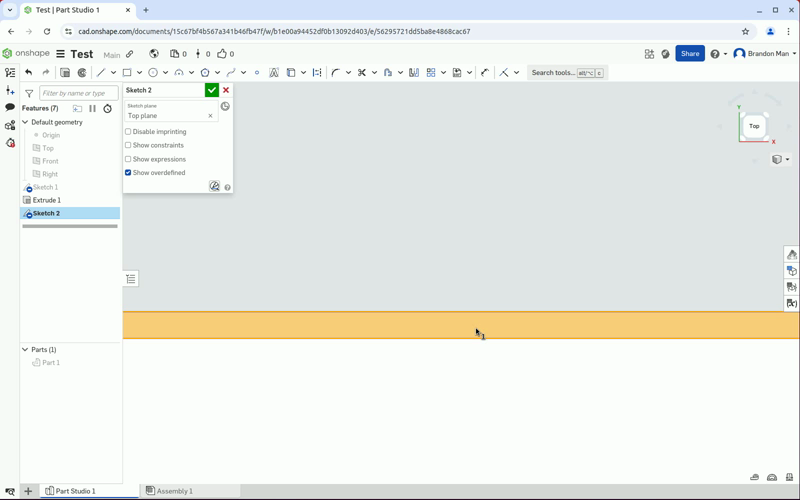
scroll(-6)
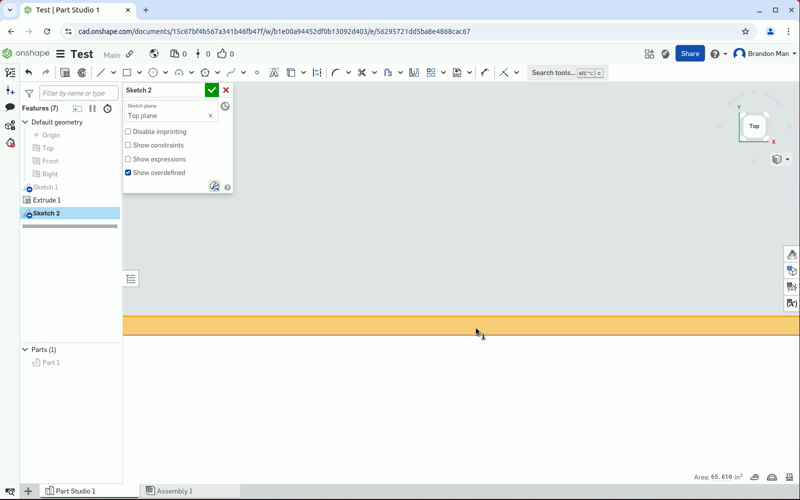
scroll(-6)
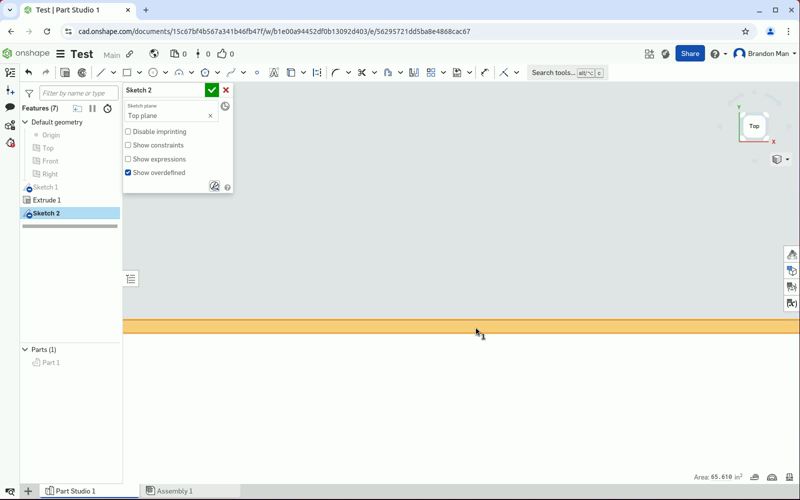
scroll(-6)
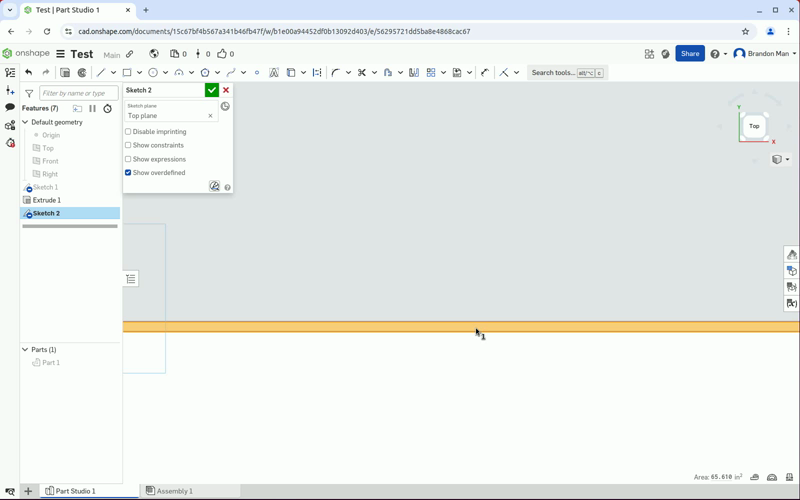
scroll(-6)
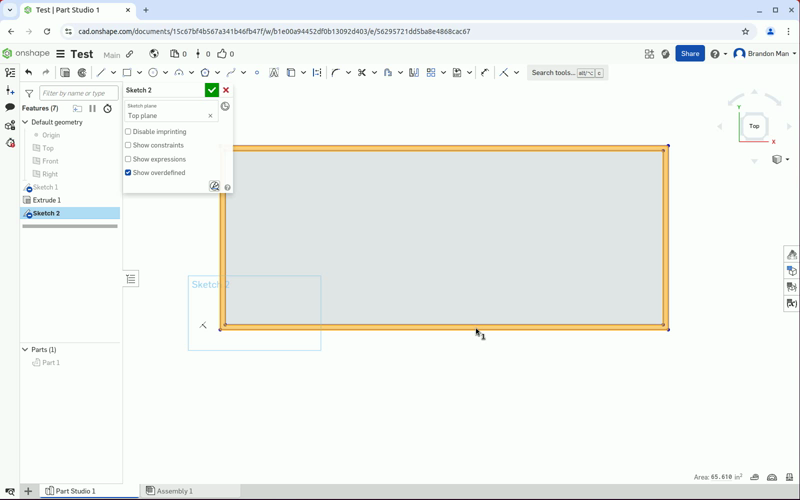
scroll(-6)
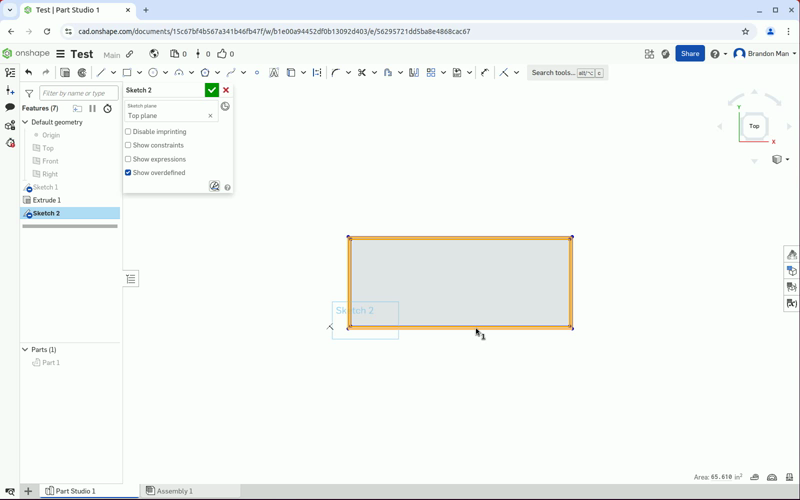
mouse_move(73, 352)
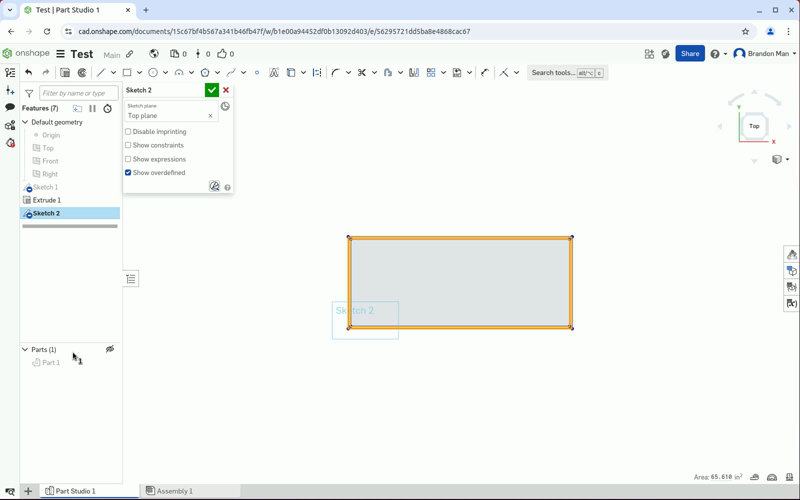
key(shift+y)
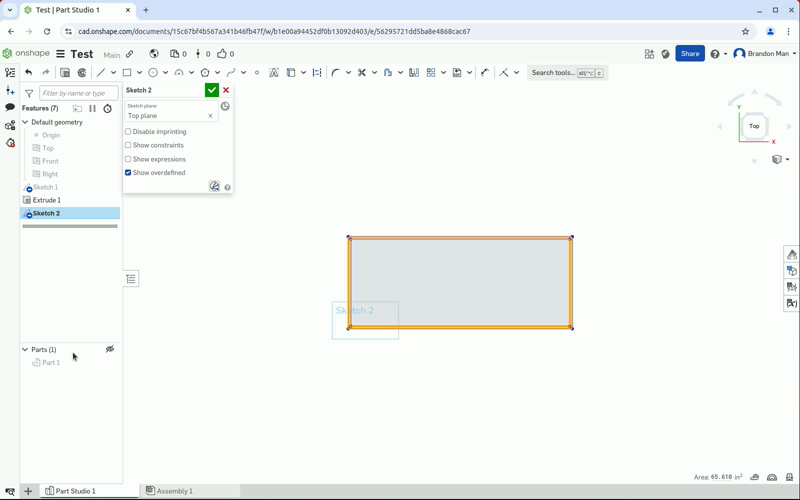
key(shift+e)
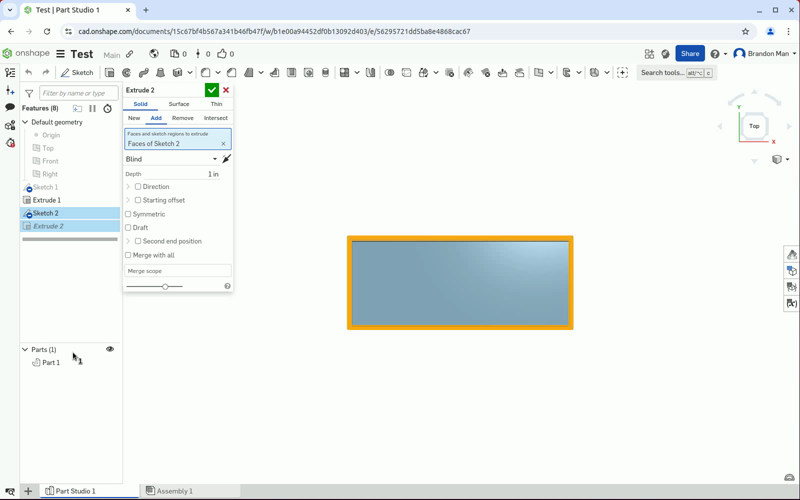
mouse_move(143, 106)
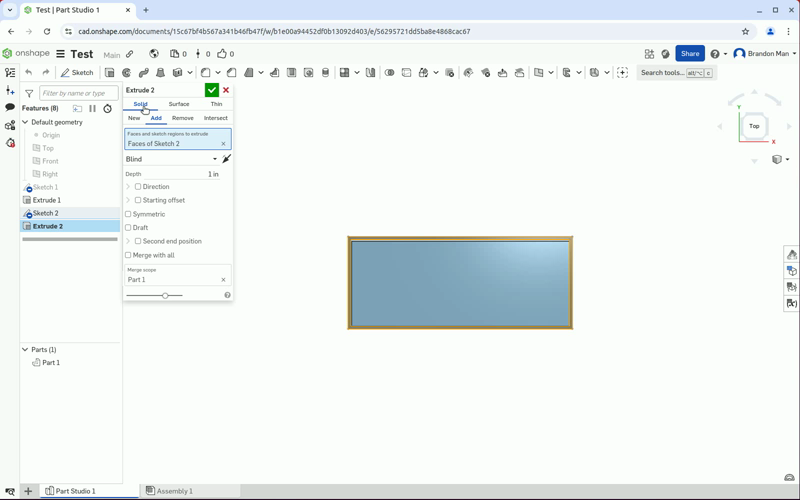
click(143, 106)
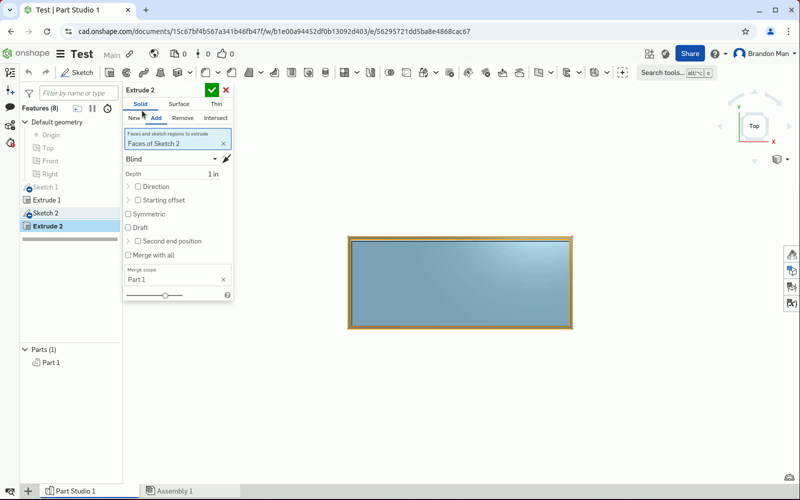
mouse_move(137, 120)
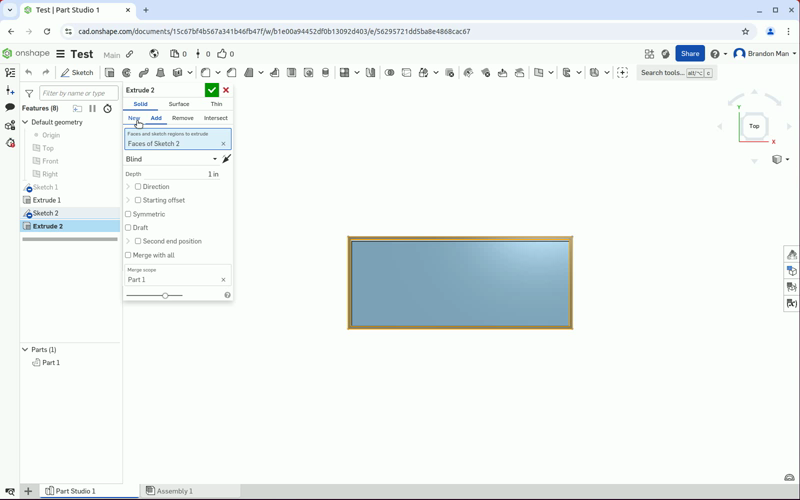
click(137, 120)
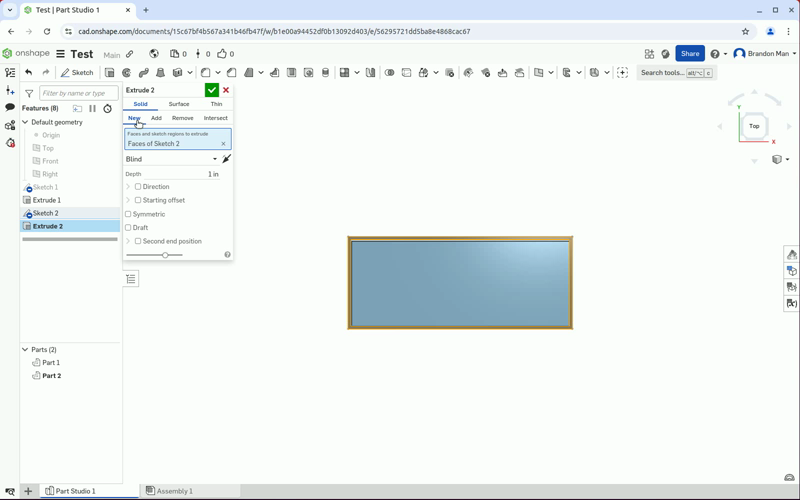
key(tab, 4)
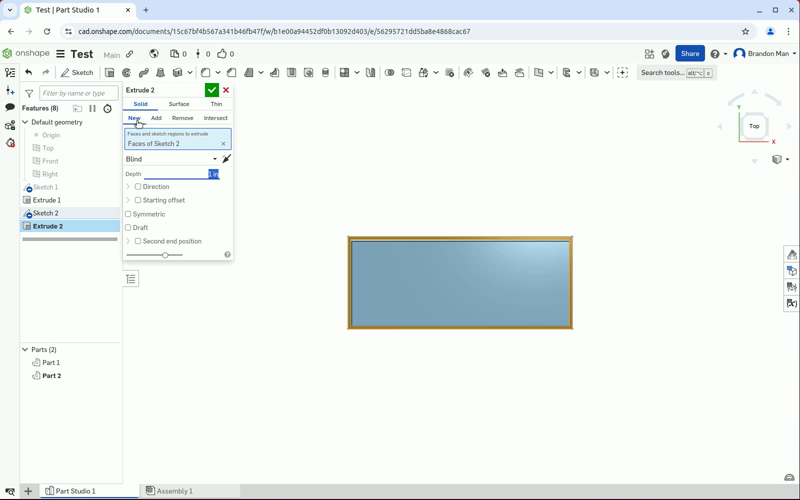
text(0.481)
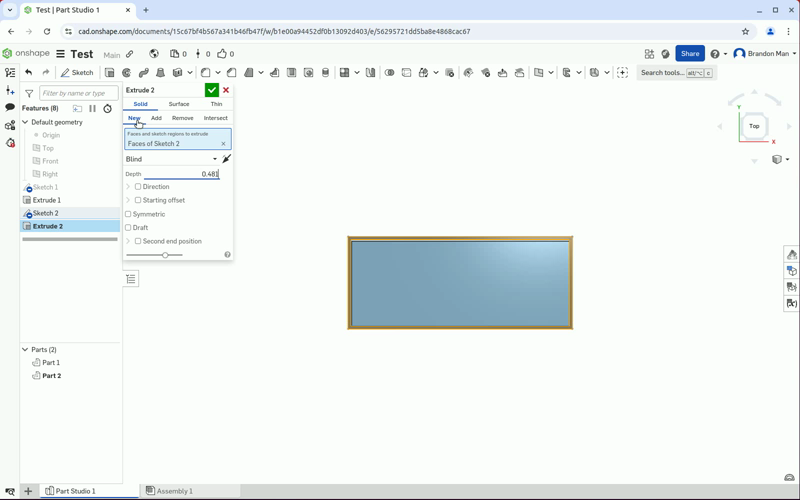
key(enter)
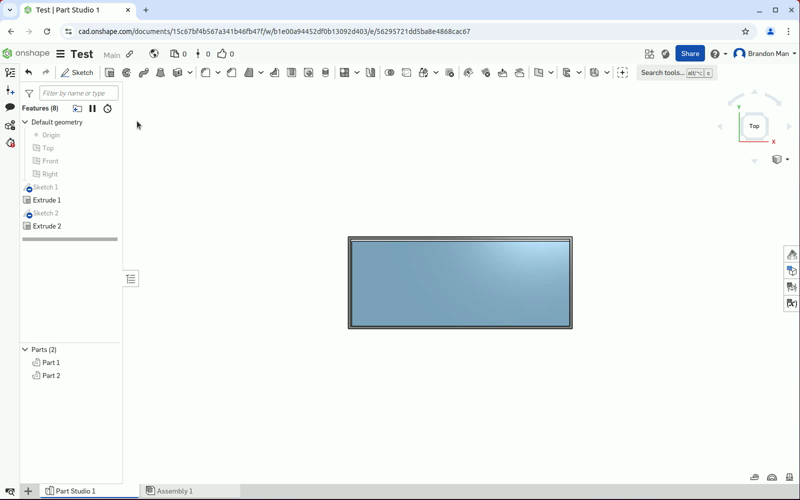
key(shift+h)
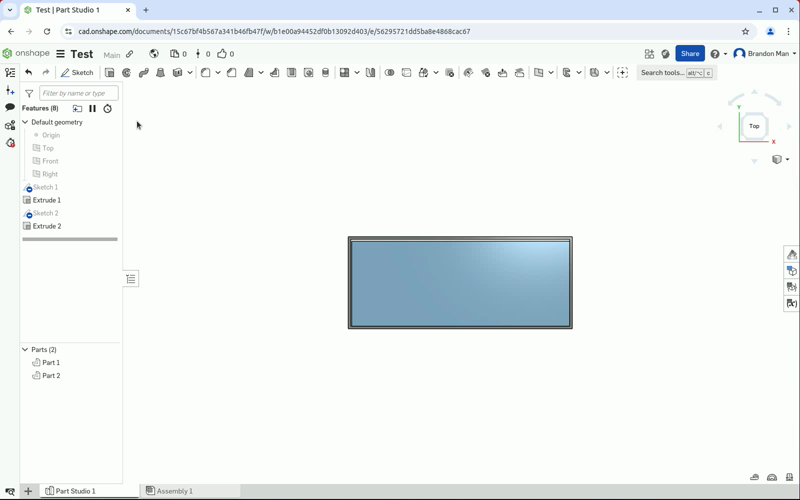
key(shift+h)
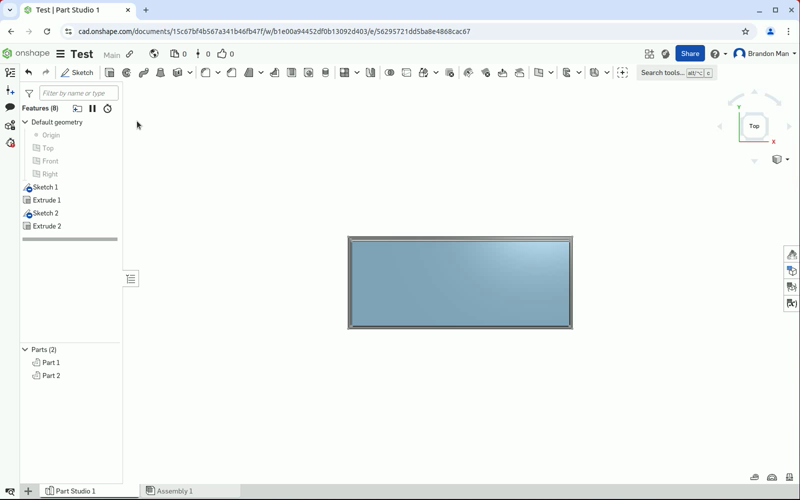
key(shift+7)
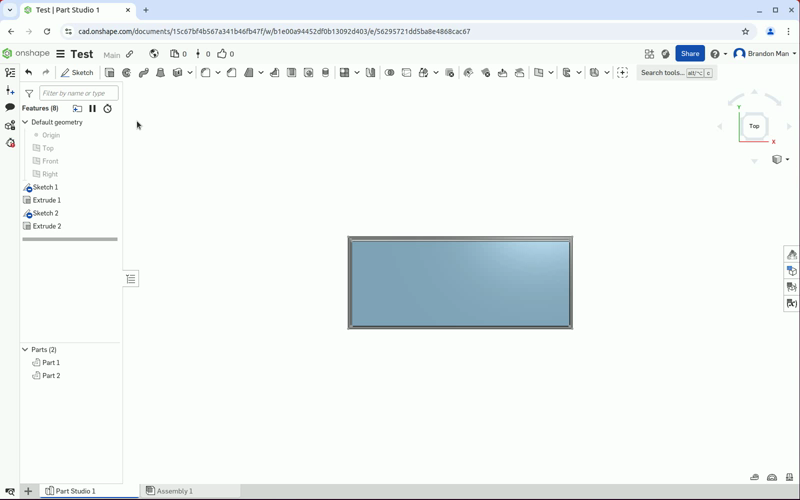
key(up, 3)
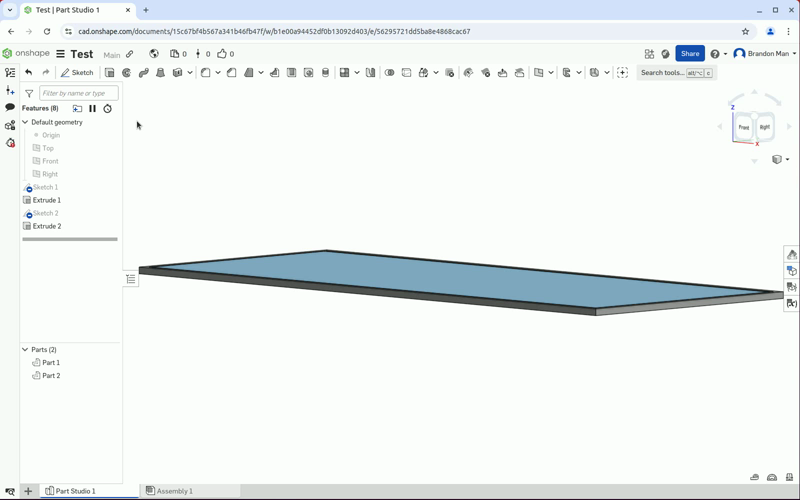
key(left, 3)
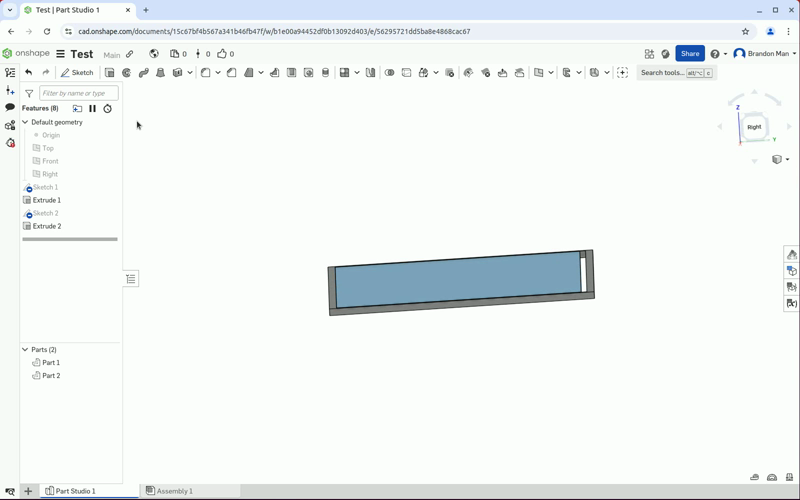
key(right, 3)
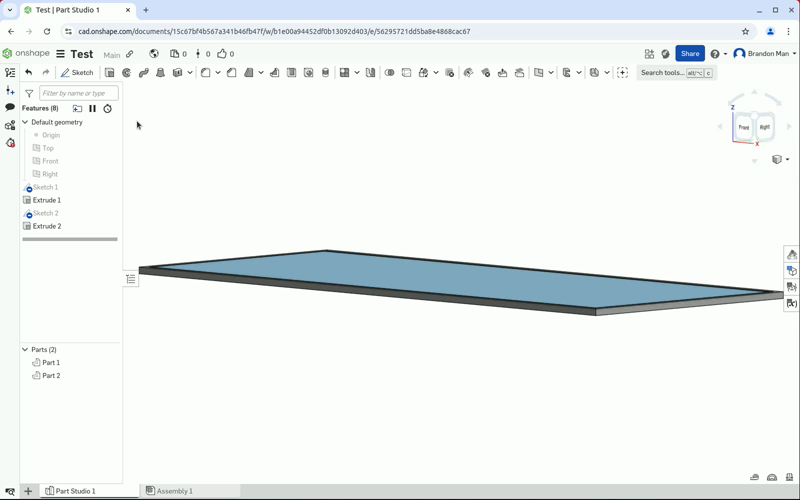
key(down, 3)
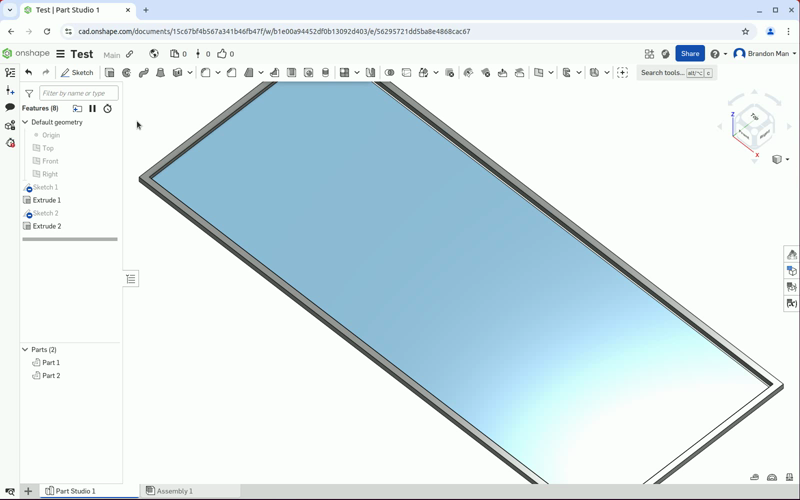
mouse_move(73, 189)
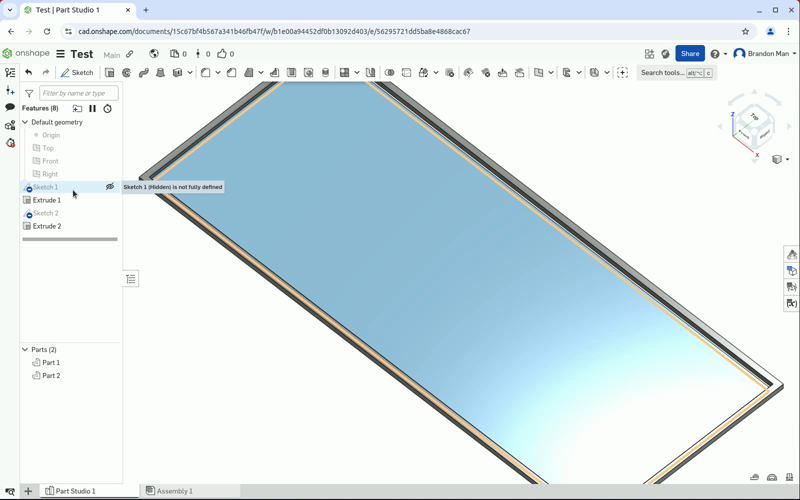
click(73, 189)